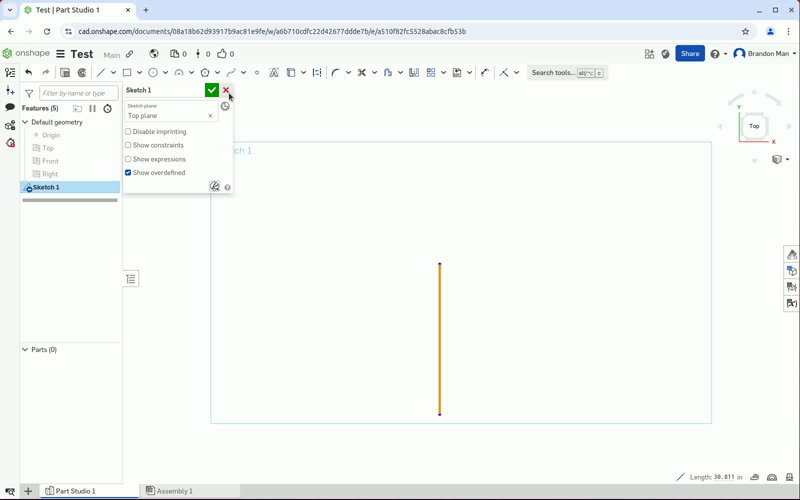
key(shift+h)
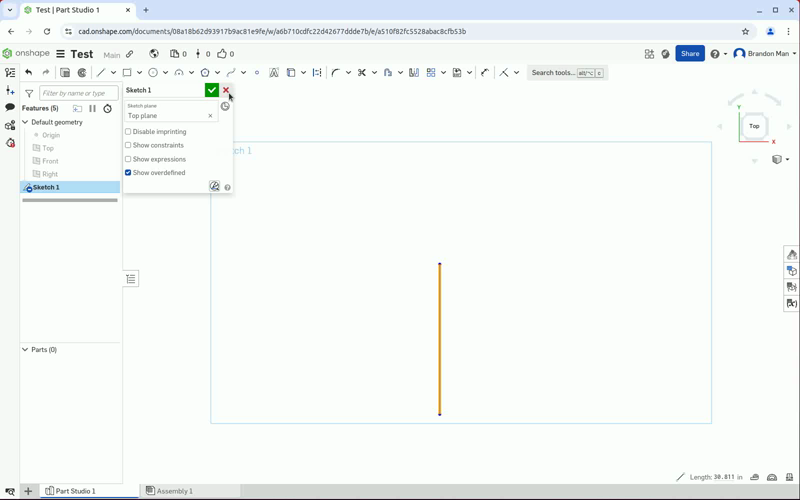
key(shift+s)
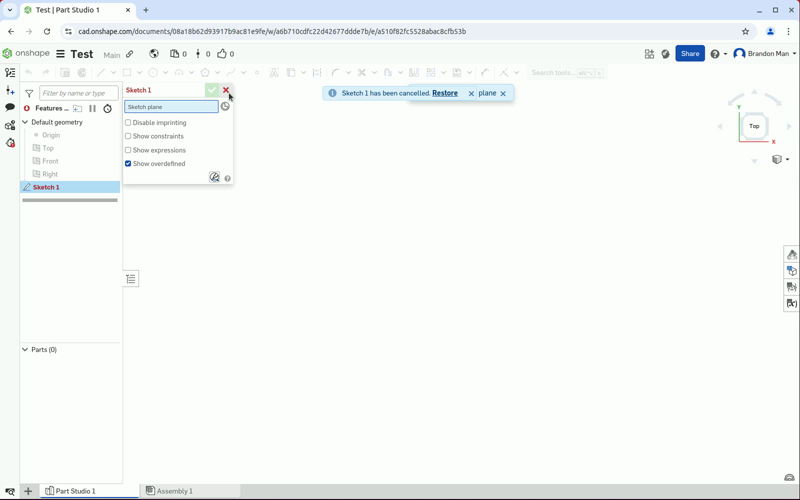
mouse_move(73, 150)
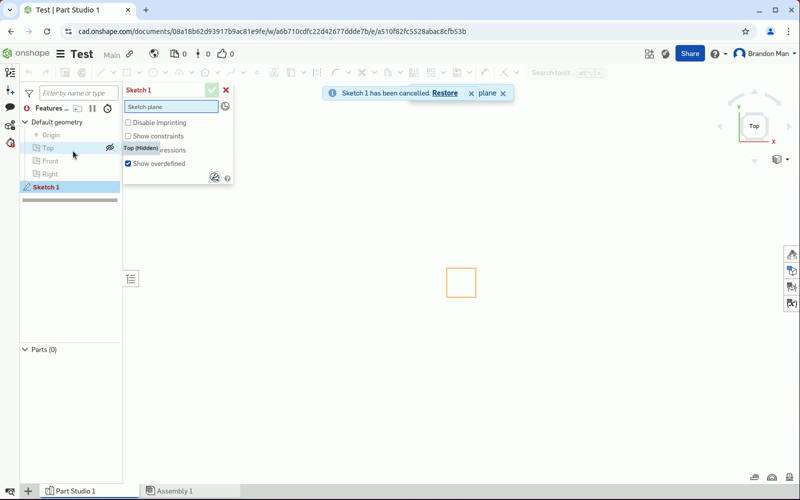
click(73, 150)
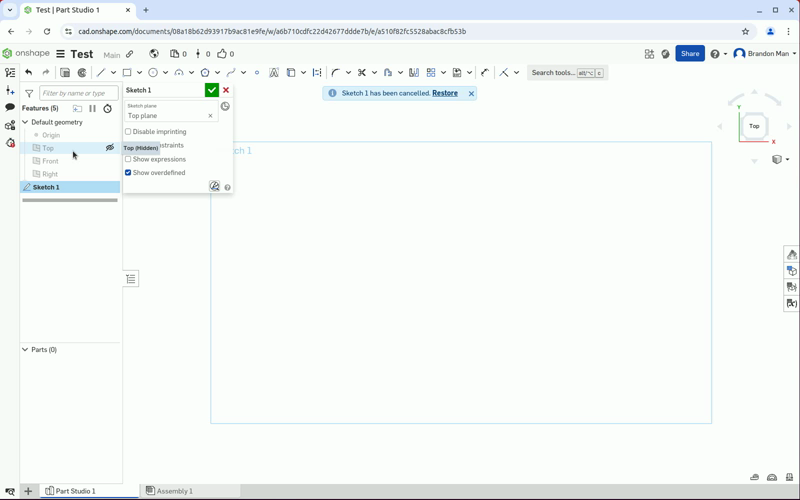
mouse_move(73, 352)
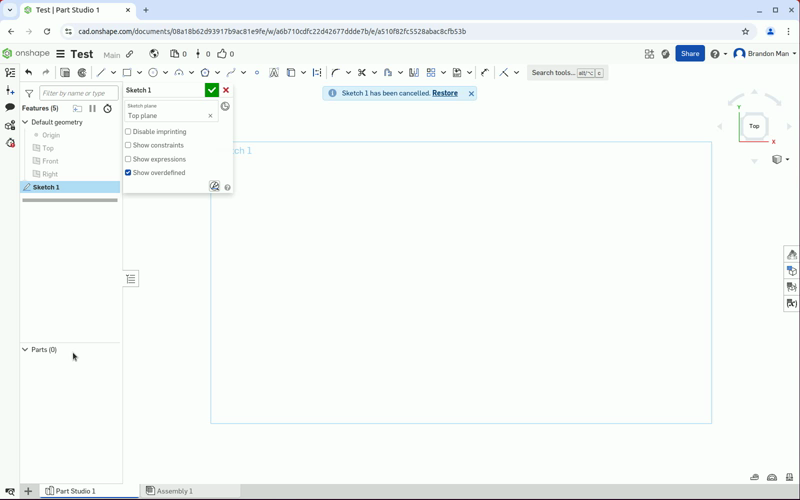
key(y)
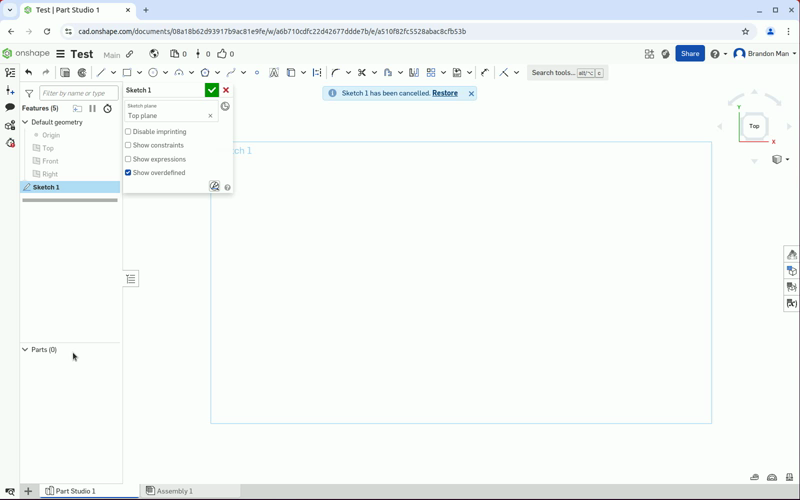
key(l)
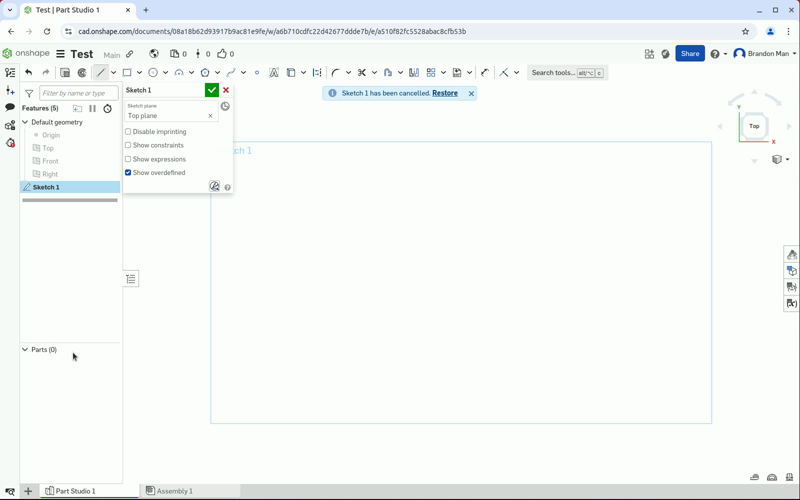
key_down(shift)
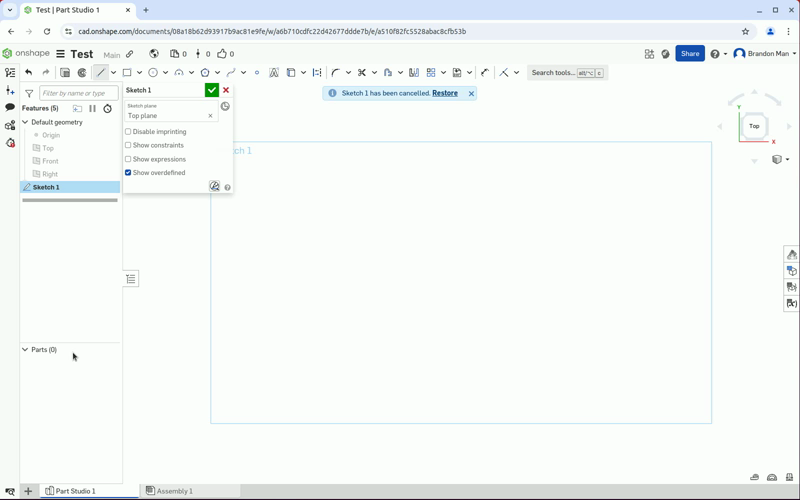
mouse_move(376, 339)
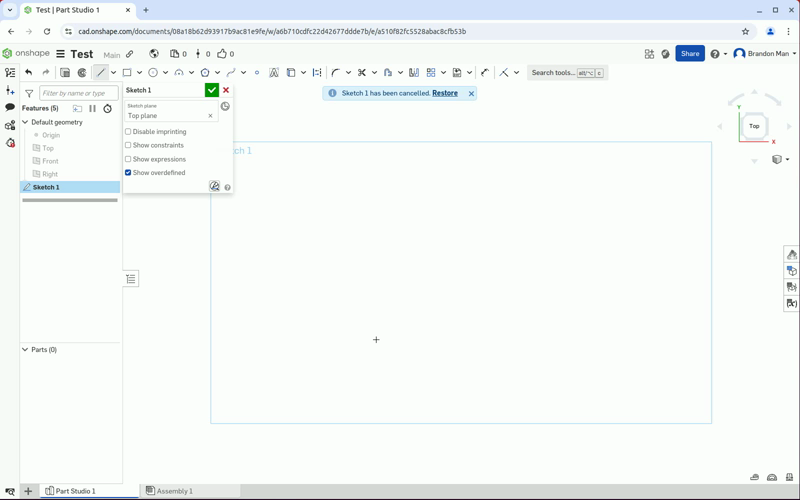
click(376, 339)
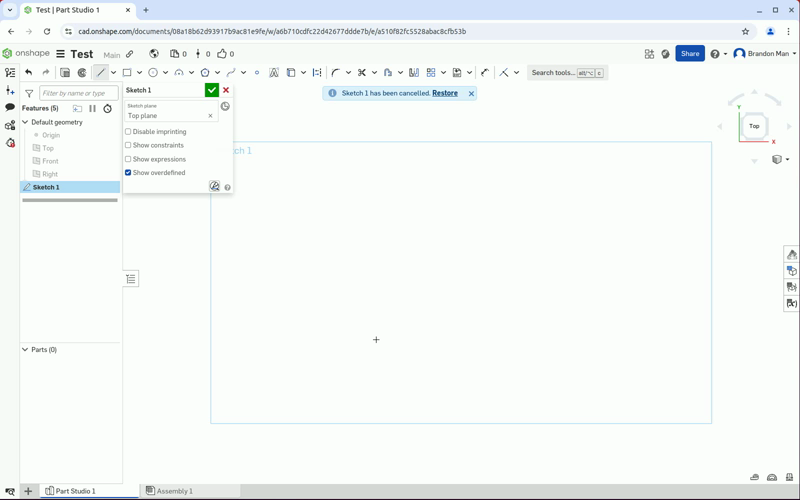
key_up(shift)
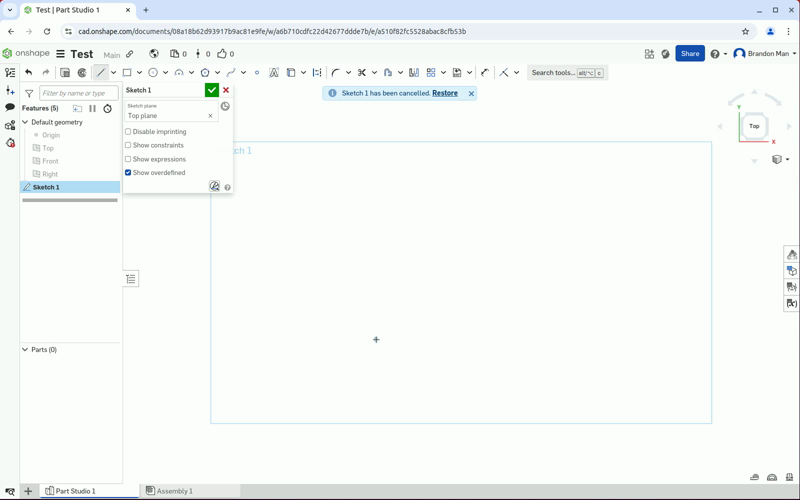
key_down(shift)
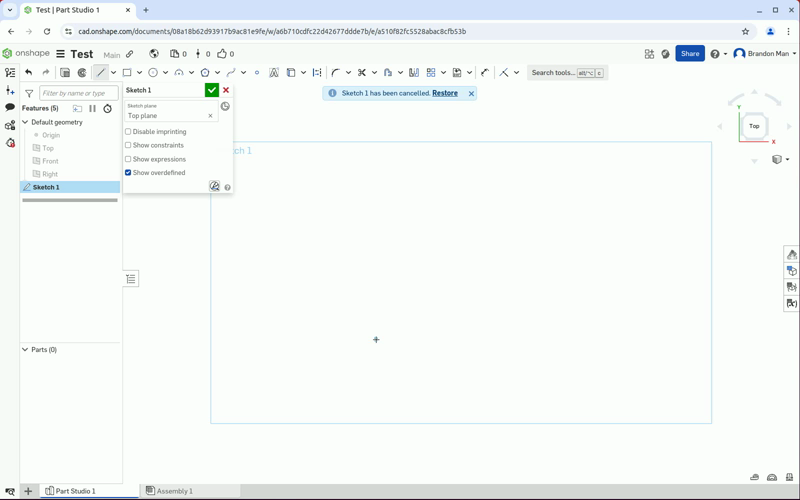
mouse_move(544, 339)
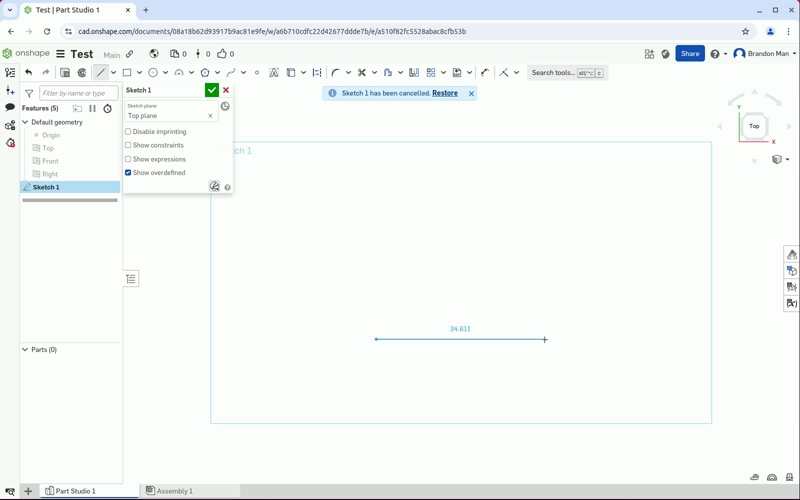
click(544, 339)
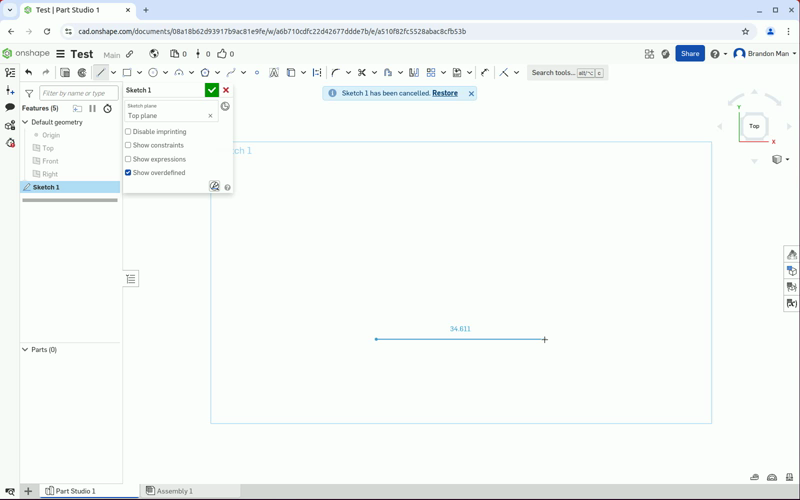
key_up(shift)
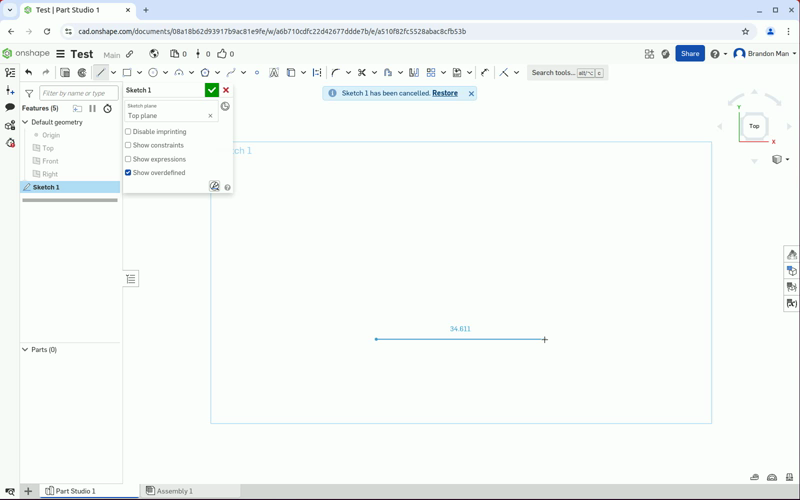
key_down(shift)
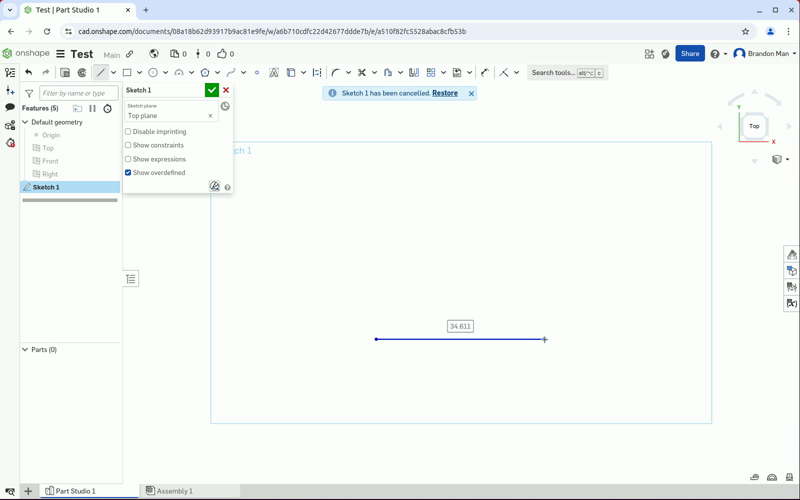
mouse_move(544, 227)
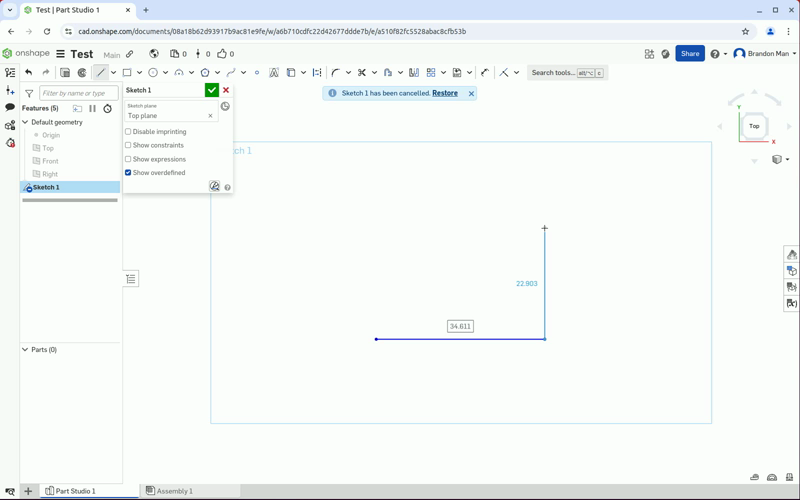
click(544, 227)
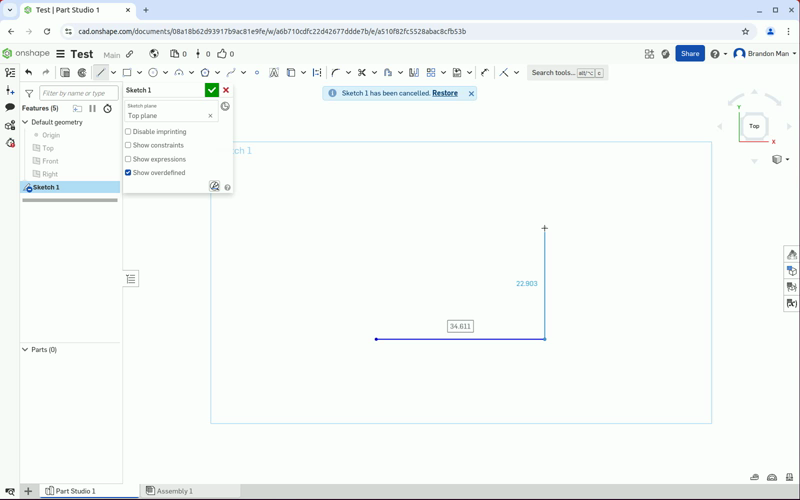
key_up(shift)
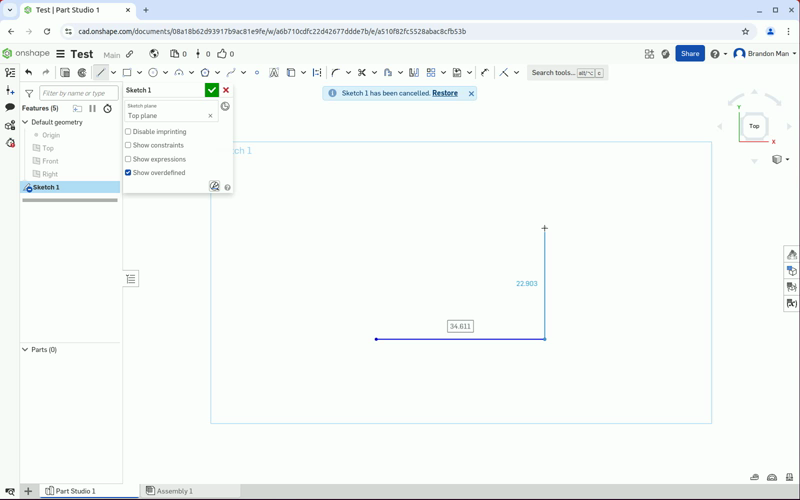
key_down(shift)
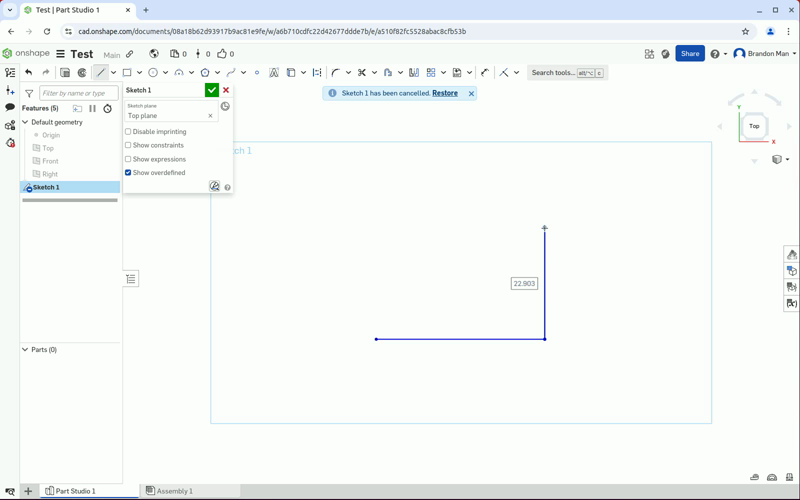
mouse_move(376, 227)
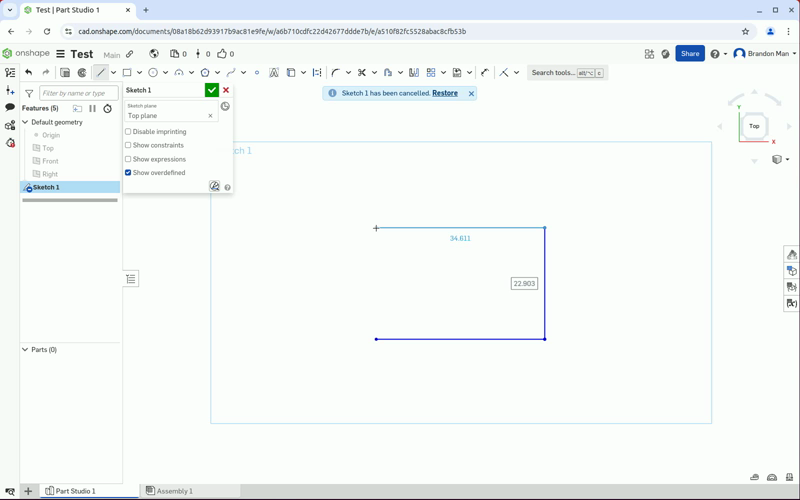
click(376, 227)
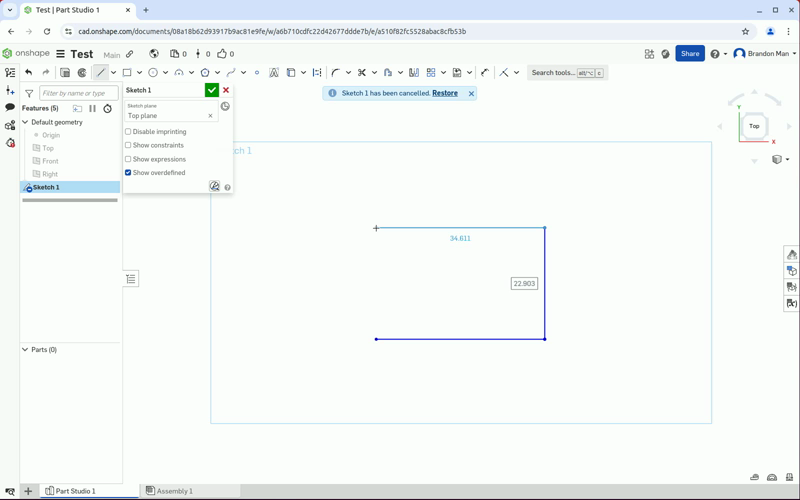
key_up(shift)
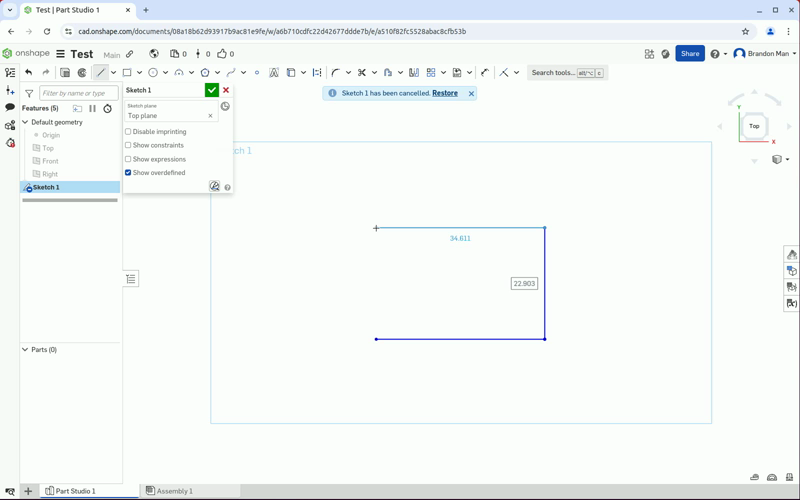
key_down(shift)
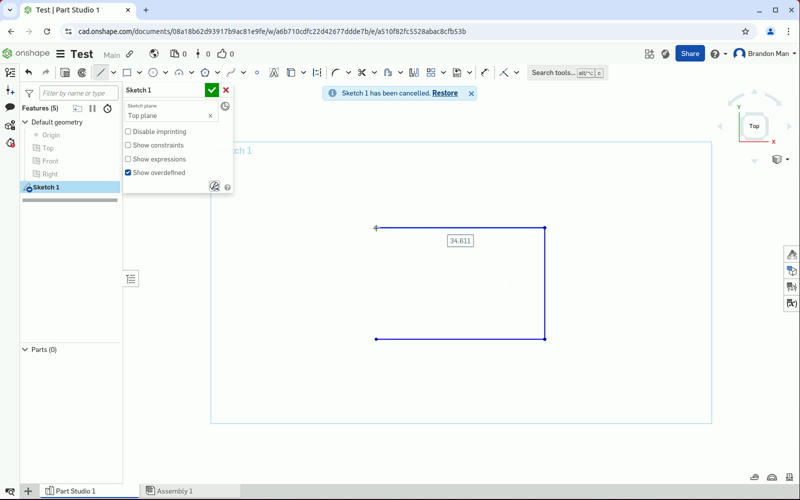
mouse_move(376, 339)
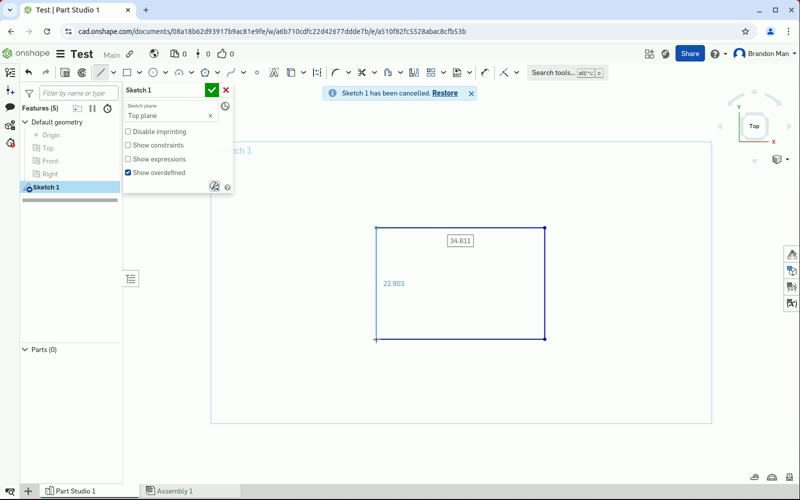
key_up(shift)
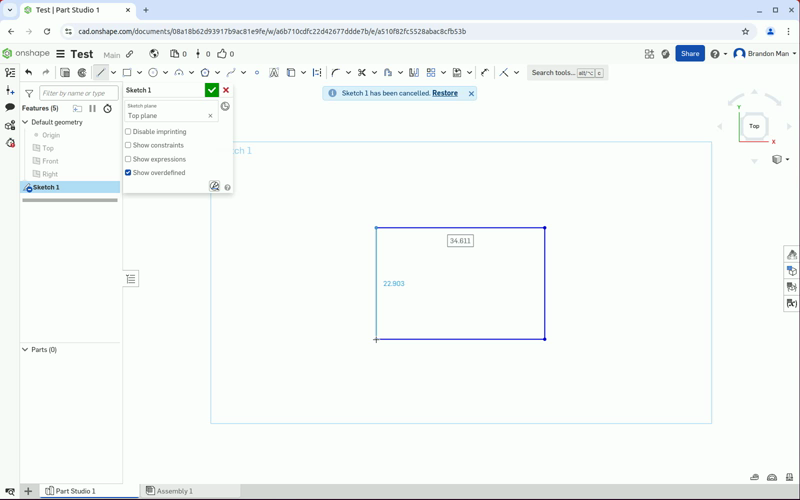
click(376, 339)
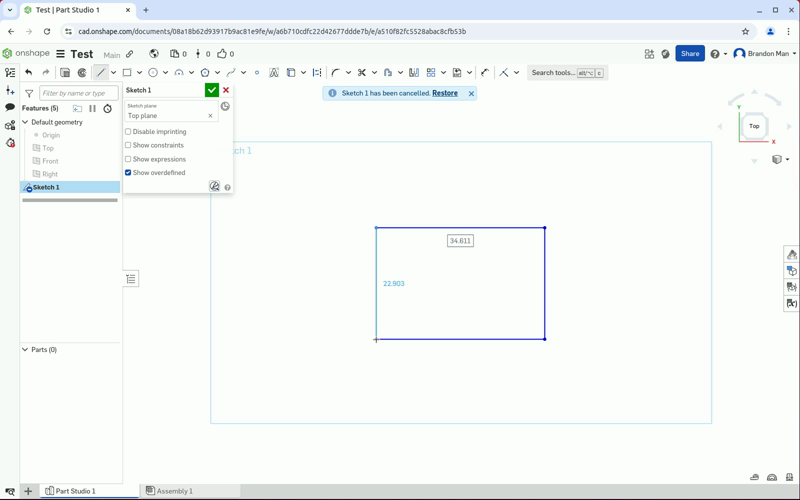
key(esc)
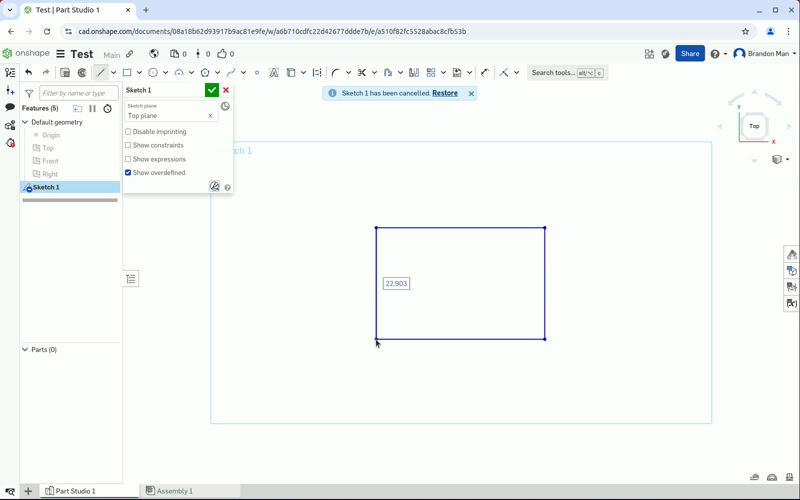
key(c)
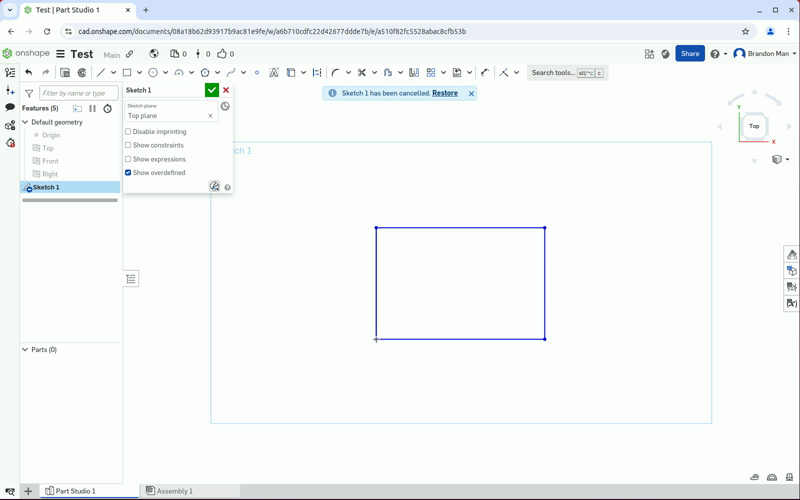
key_down(shift)
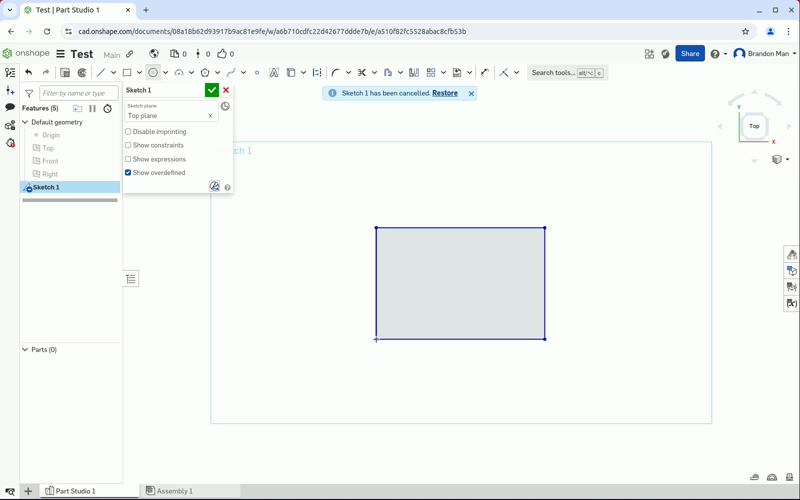
mouse_move(461, 282)
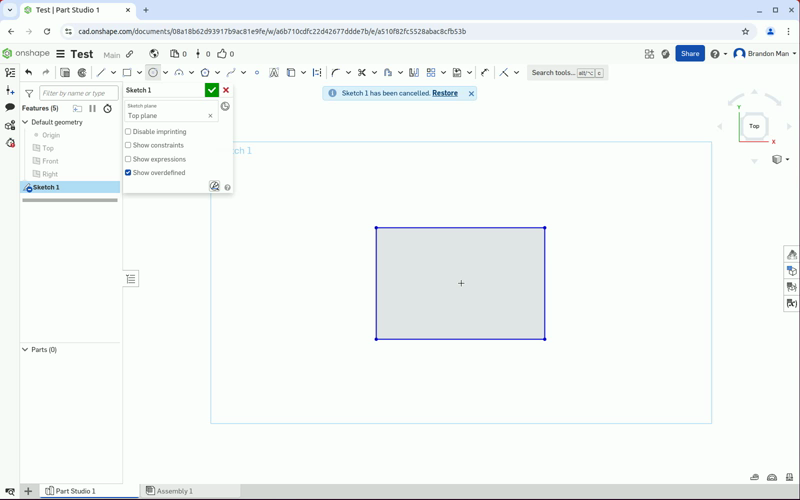
click(461, 282)
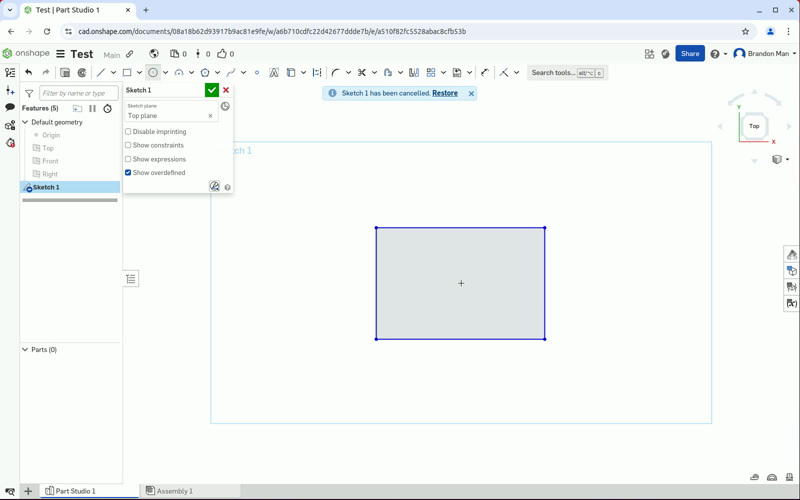
key_up(shift)
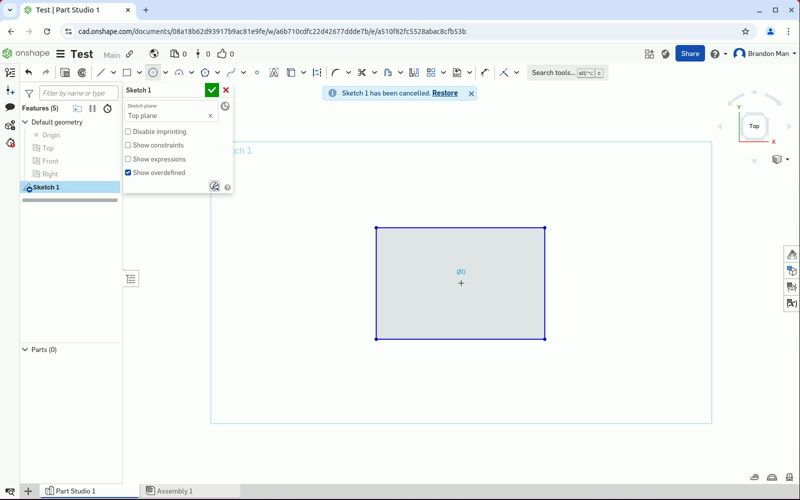
mouse_move(489, 282)
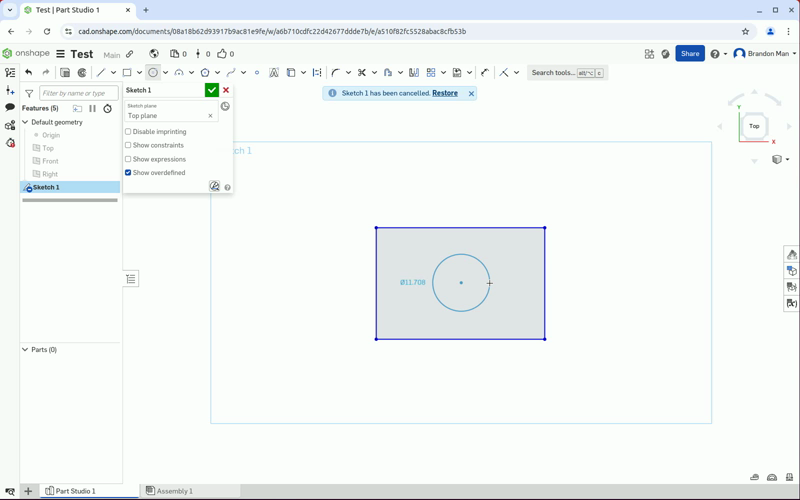
click(489, 282)
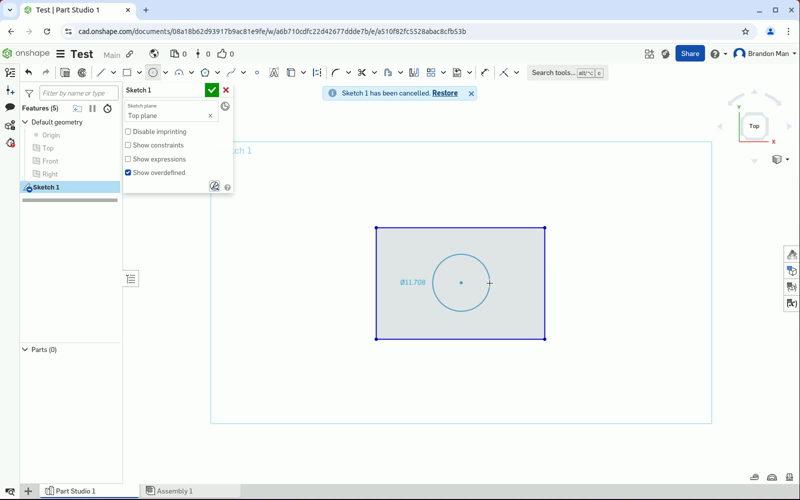
key(esc)
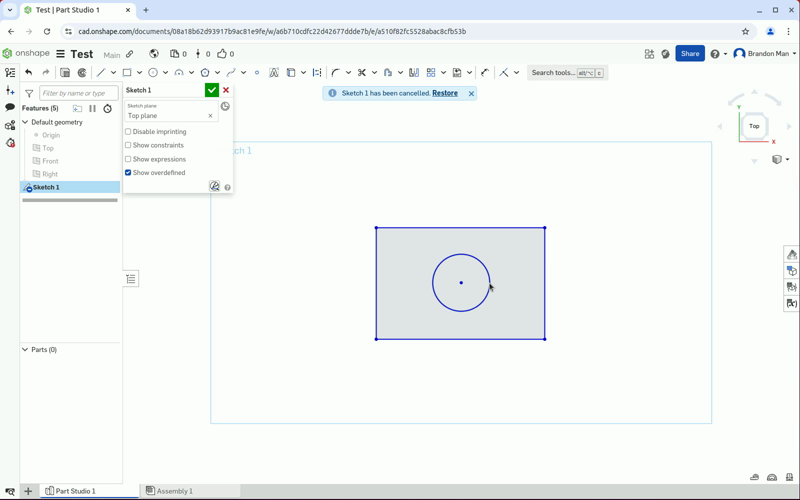
mouse_move(533, 243)
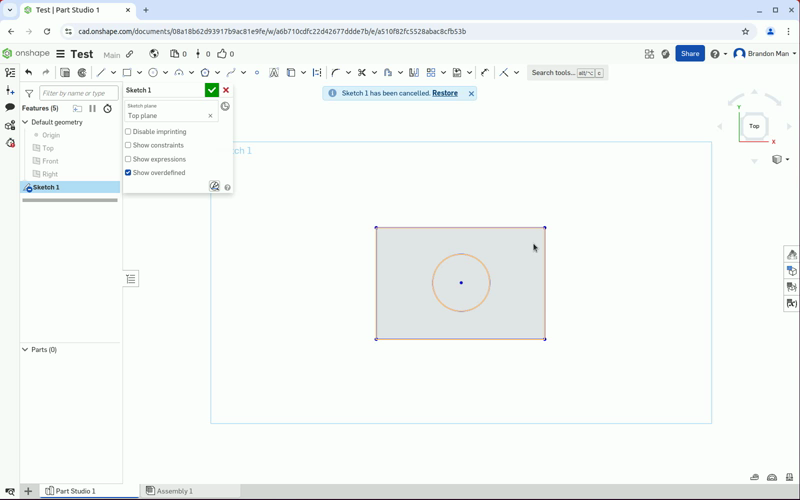
click(533, 243)
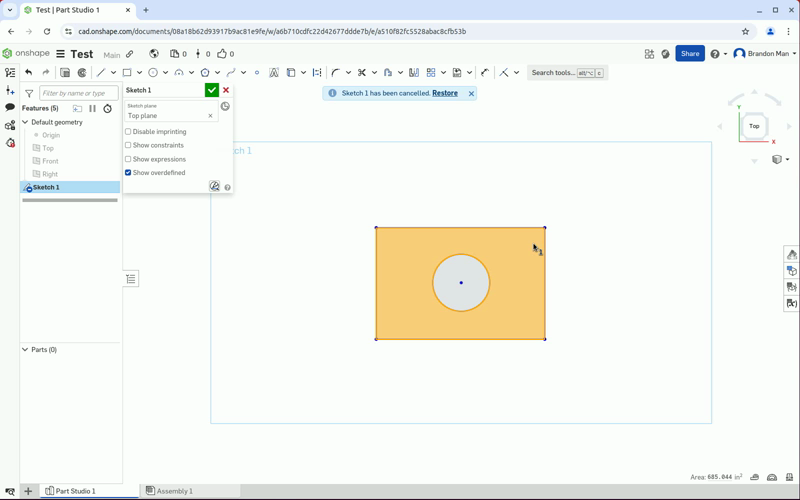
mouse_move(73, 352)
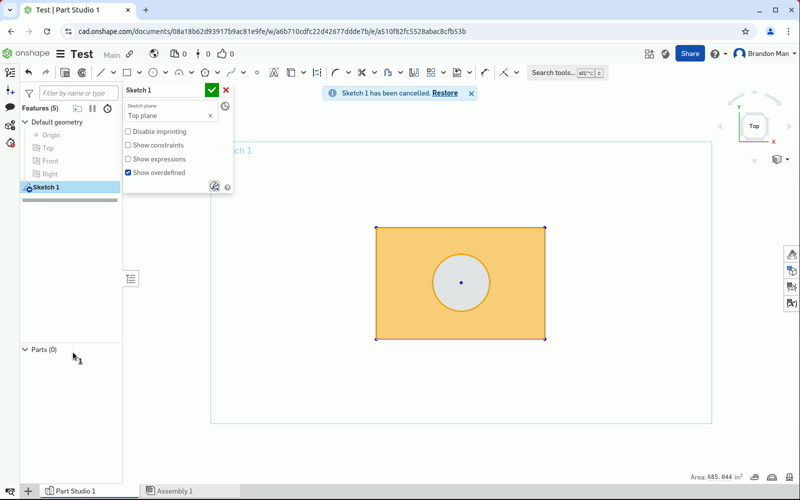
key(shift+y)
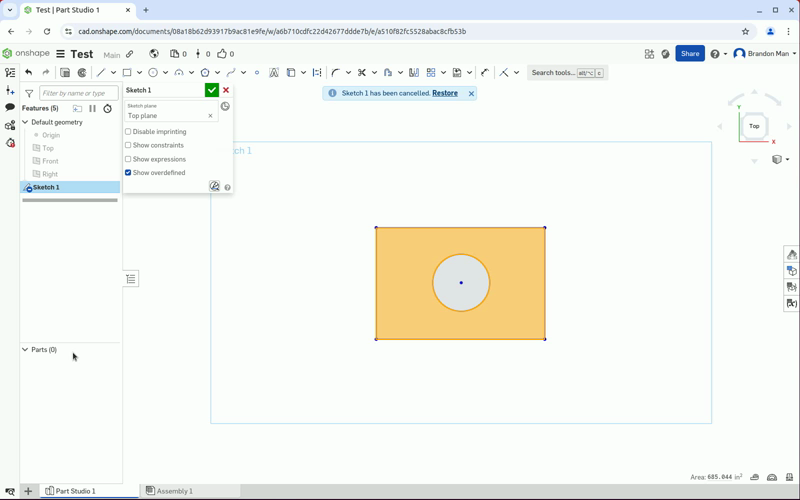
key(shift+e)
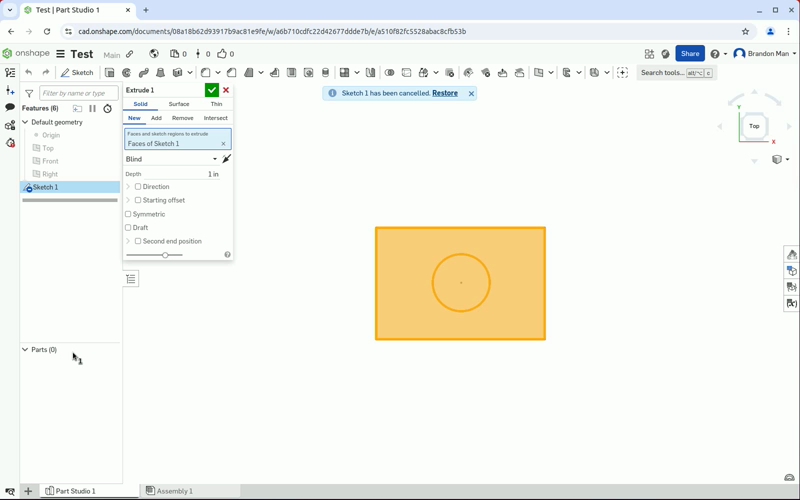
mouse_move(143, 106)
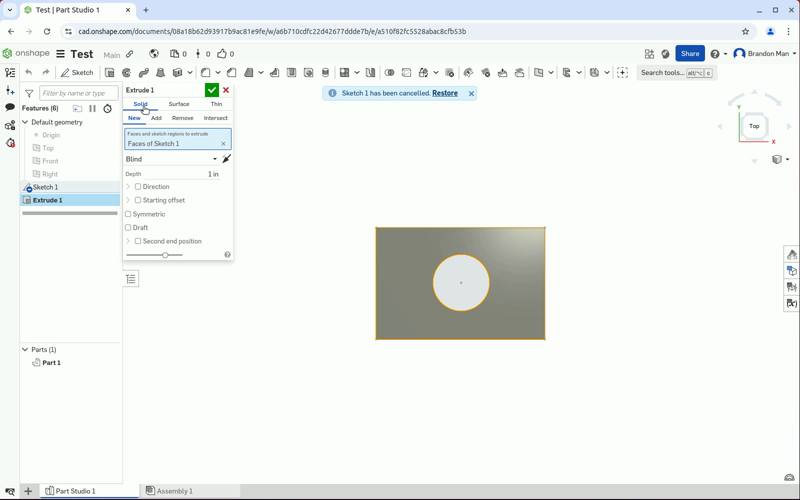
click(143, 106)
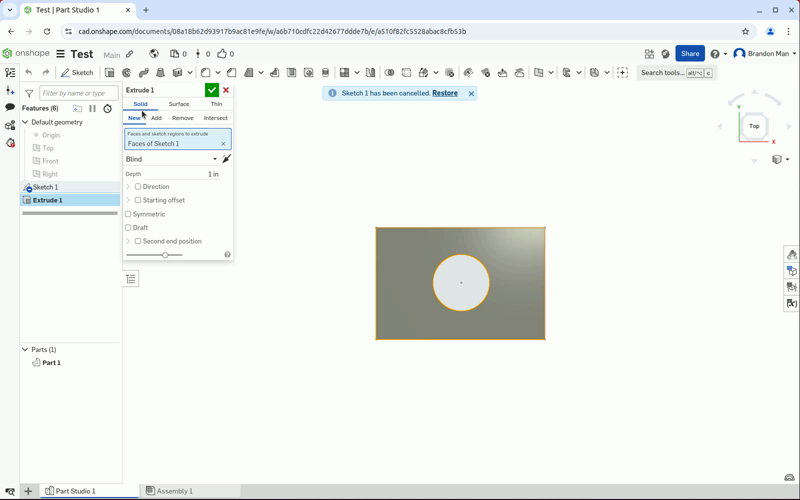
mouse_move(137, 120)
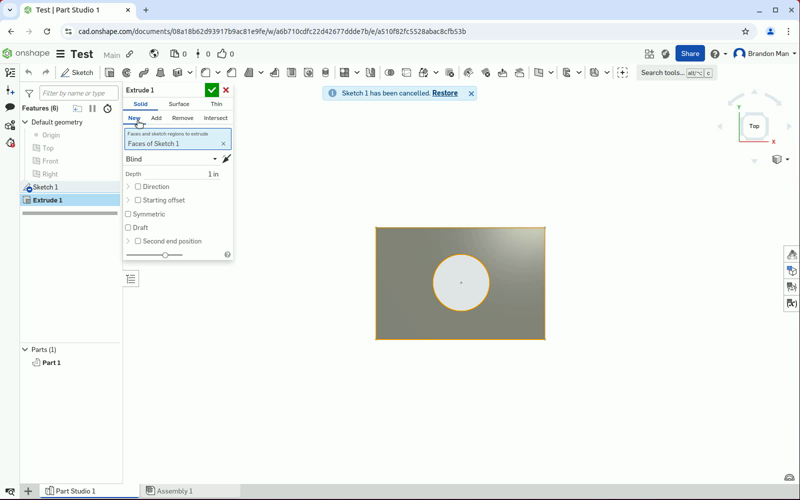
click(137, 120)
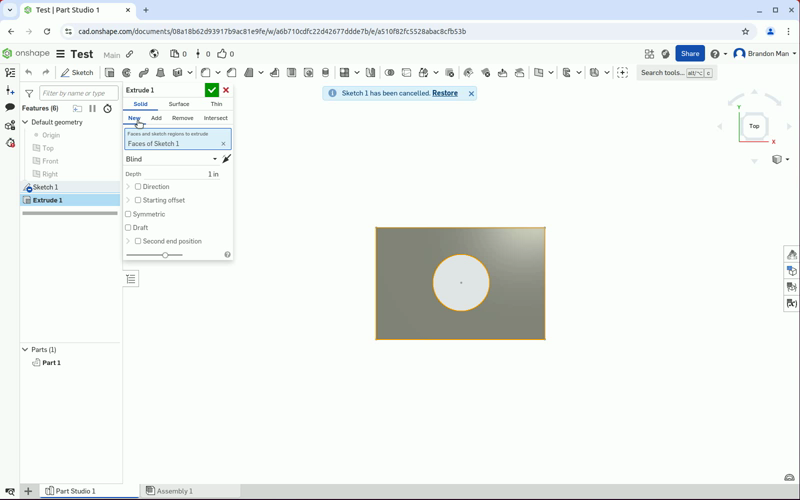
key(tab, 4)
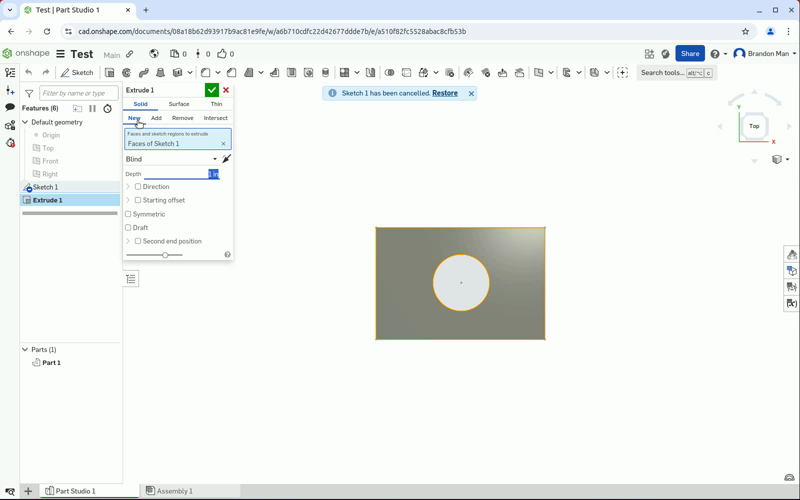
text(5.777)
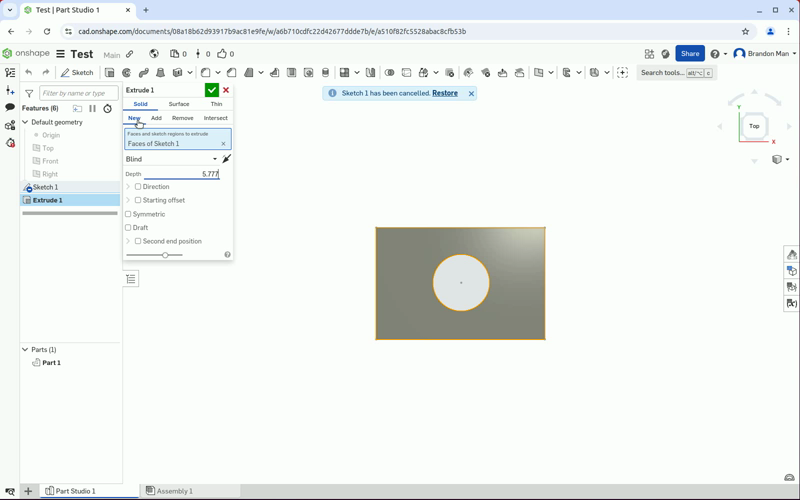
key(enter)
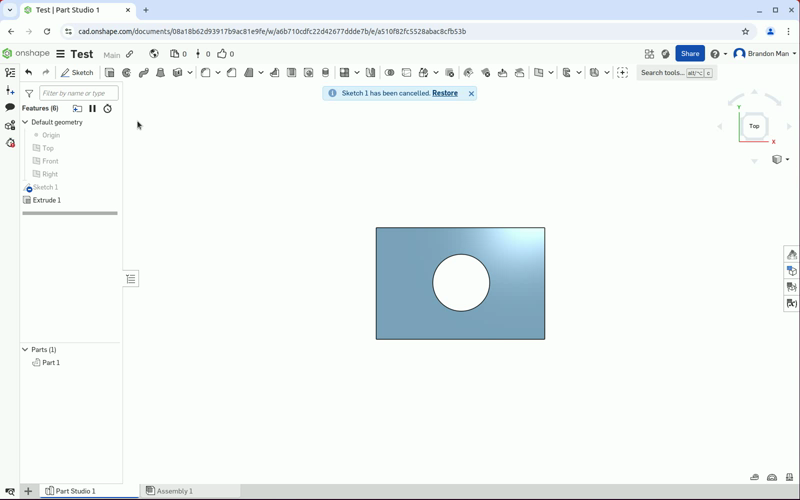
key(shift+h)
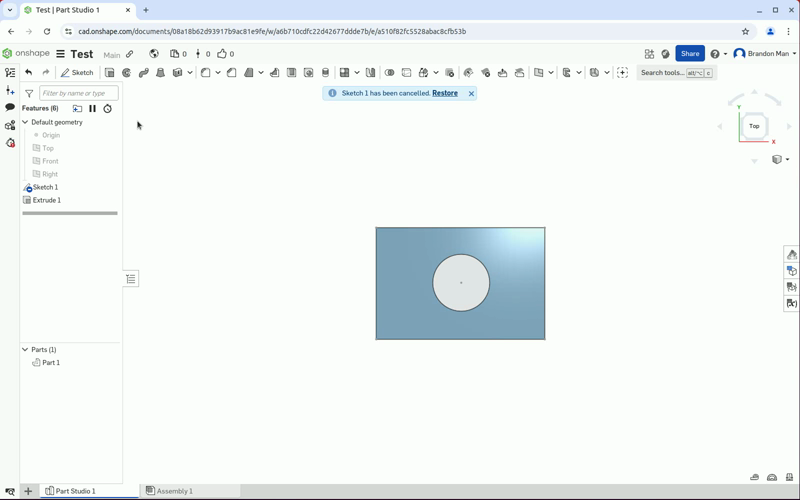
key(shift+h)
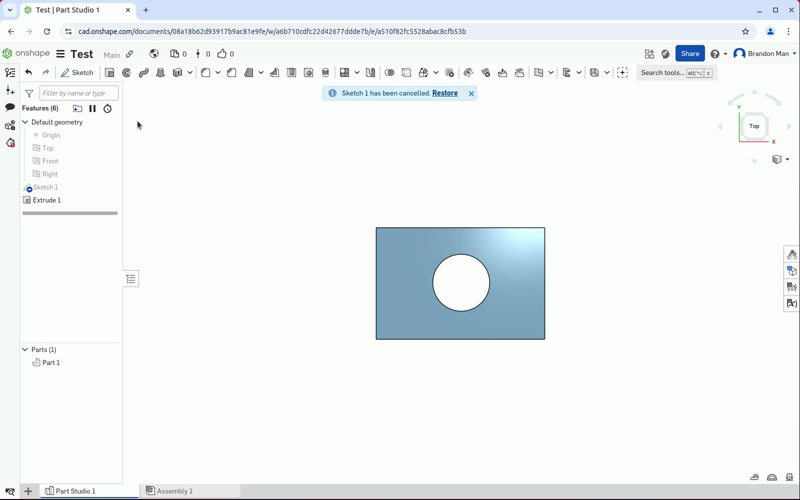
mouse_move(73, 189)
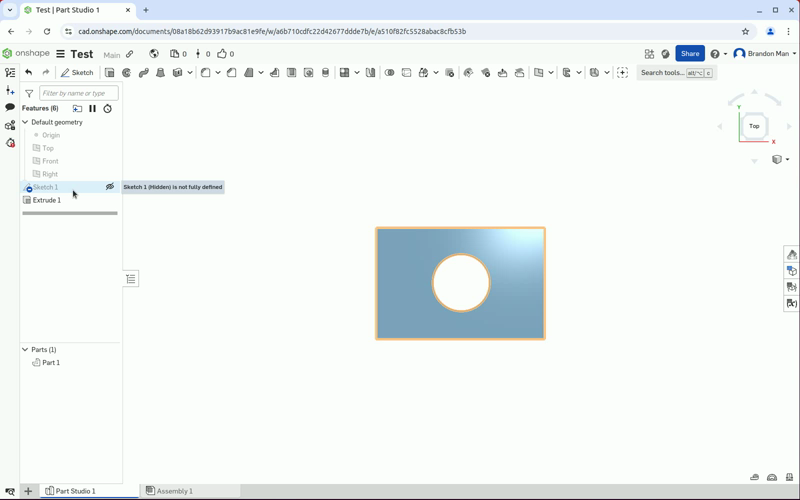
click(73, 189)
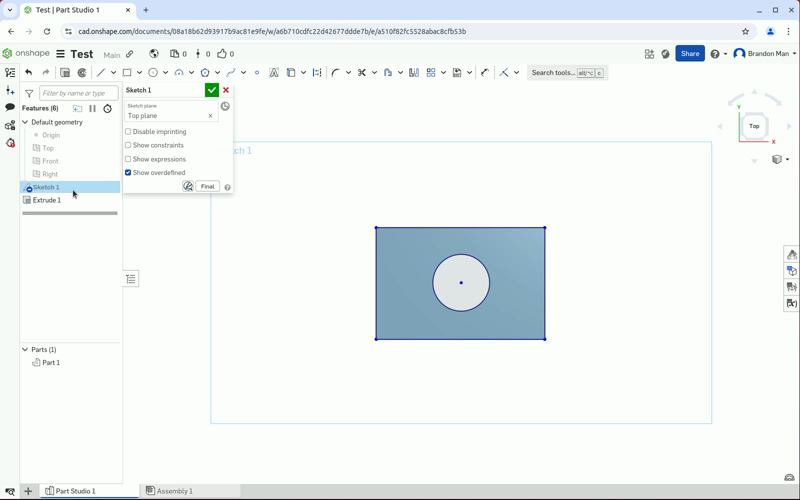
mouse_move(229, 92)
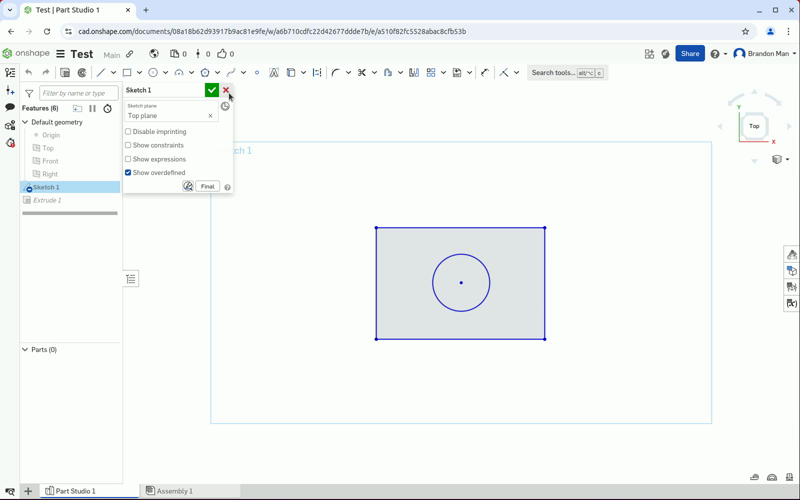
click(229, 92)
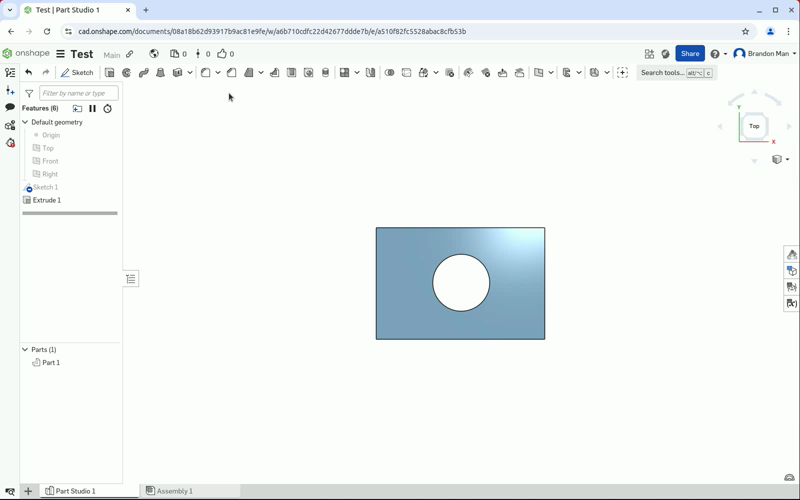
mouse_move(541, 75)
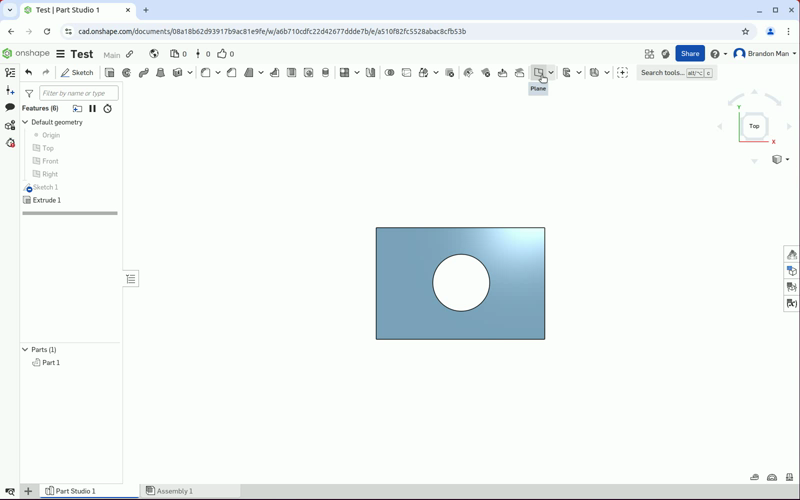
click(541, 75)
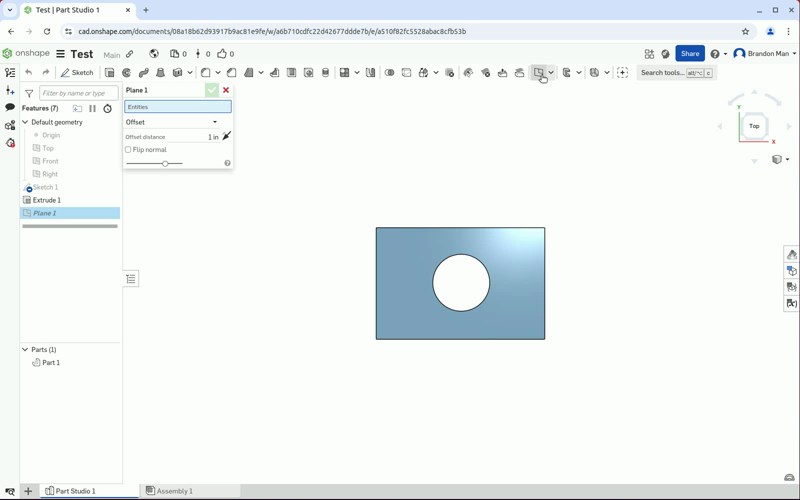
mouse_move(73, 150)
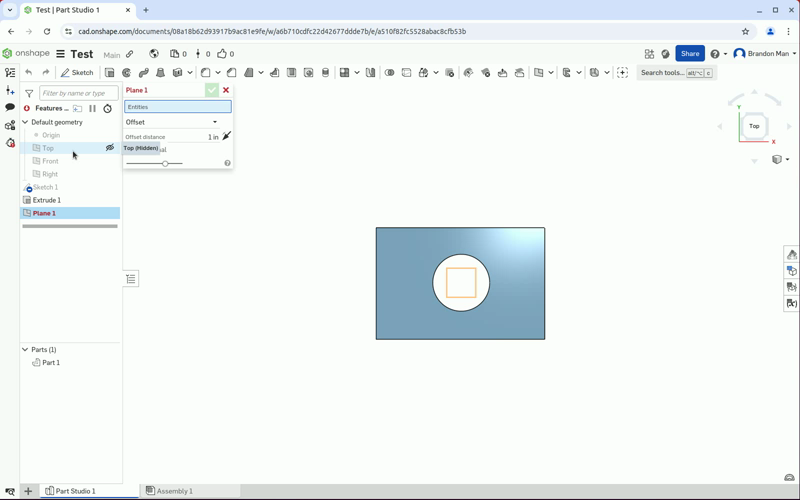
click(73, 150)
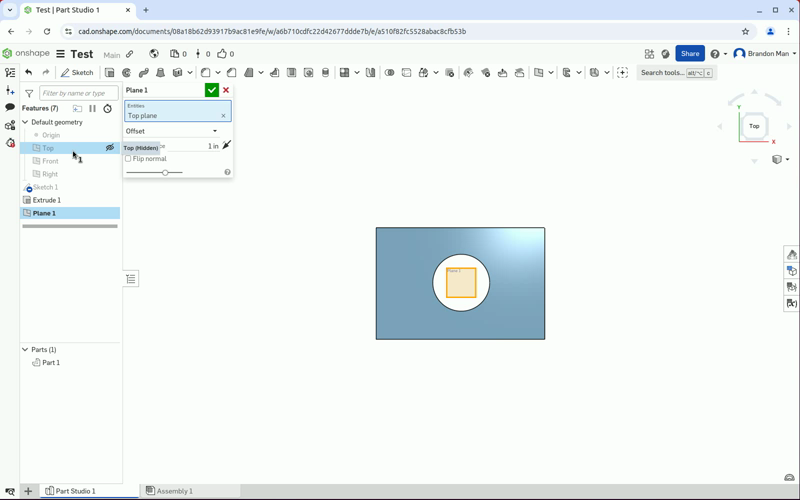
key(tab, 2)
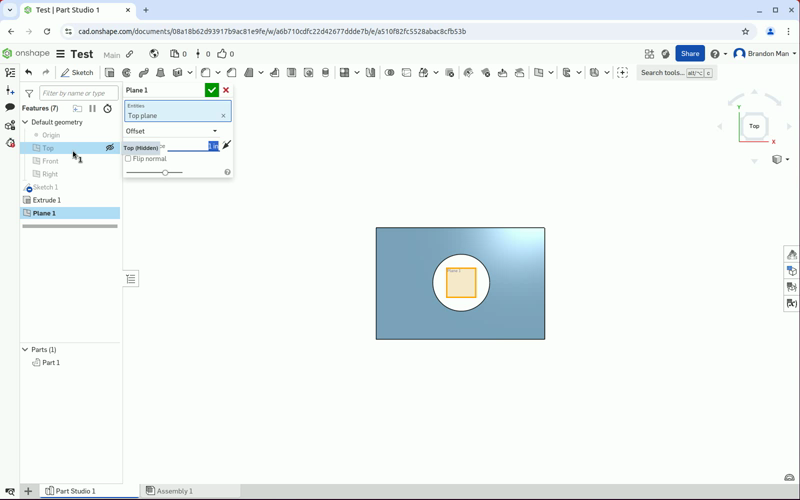
text(5.792)
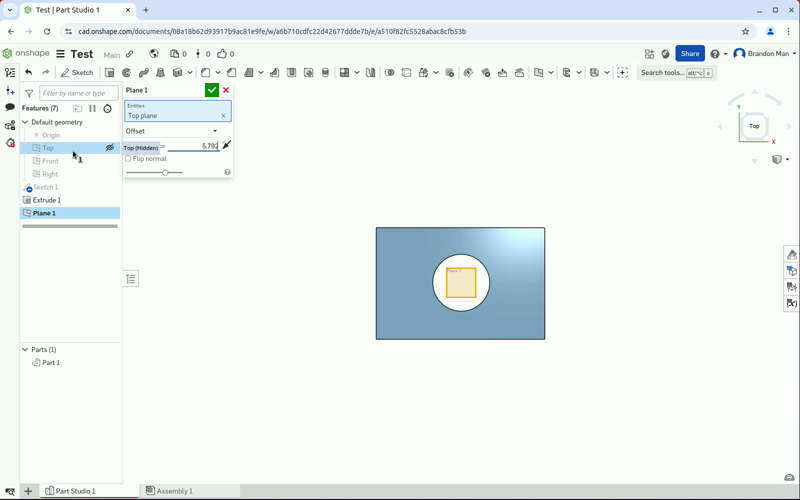
key(enter, 2)
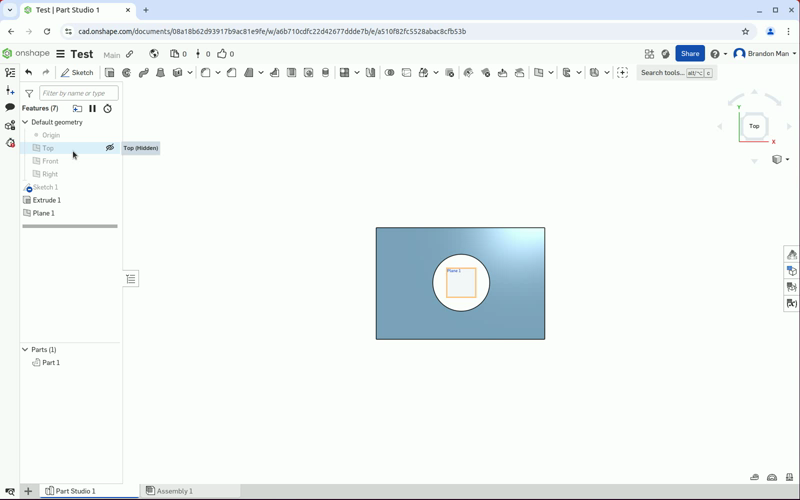
key(shift+s)
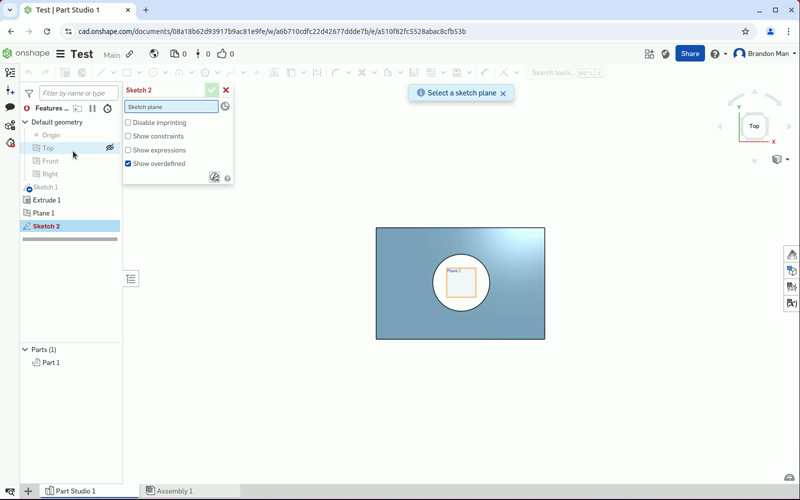
mouse_move(73, 215)
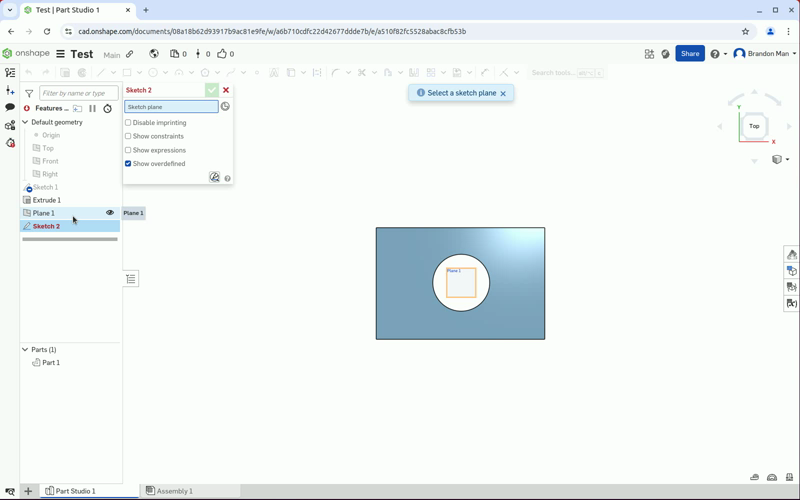
click(73, 215)
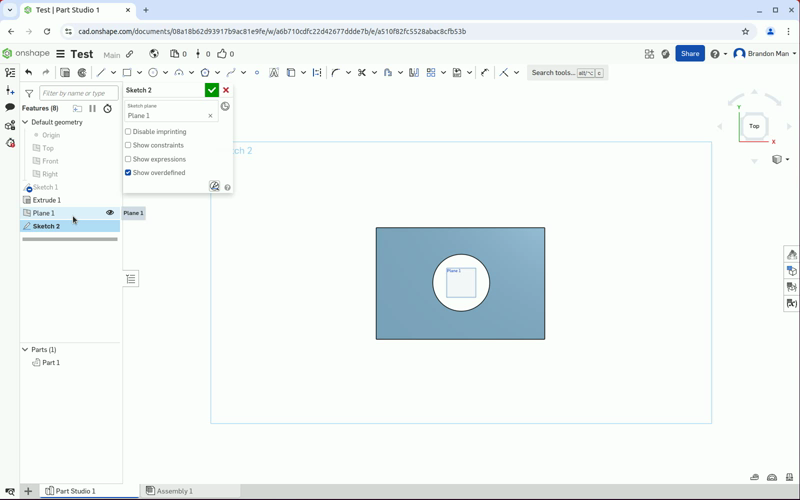
mouse_move(73, 352)
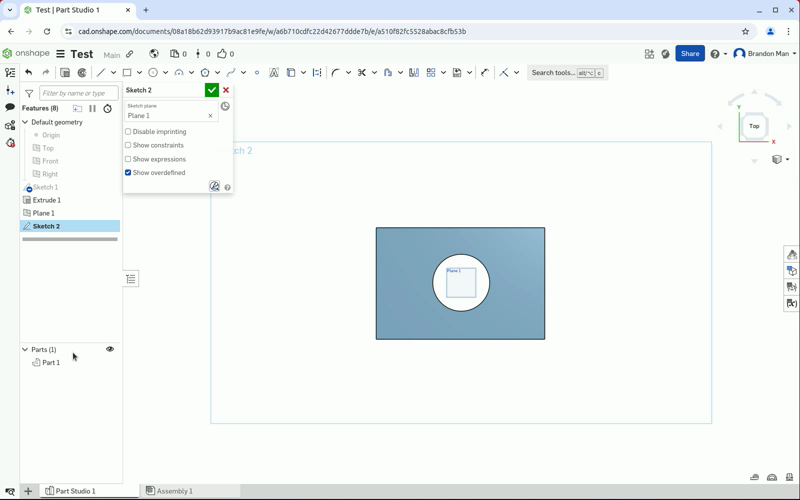
key(y)
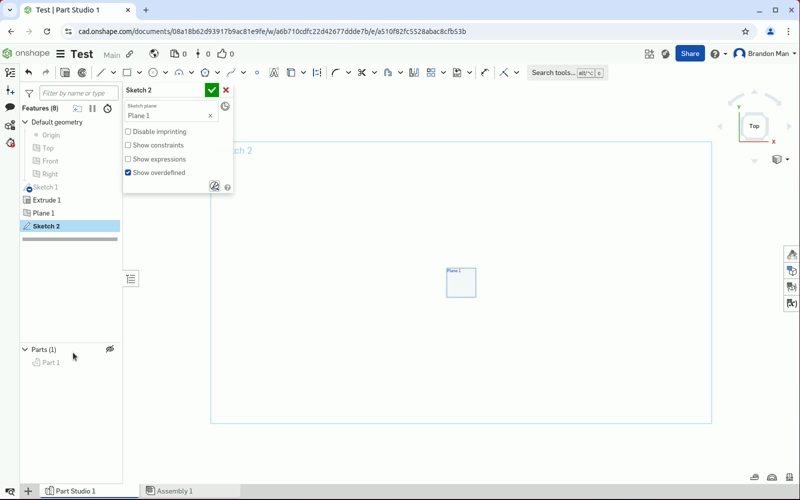
key(l)
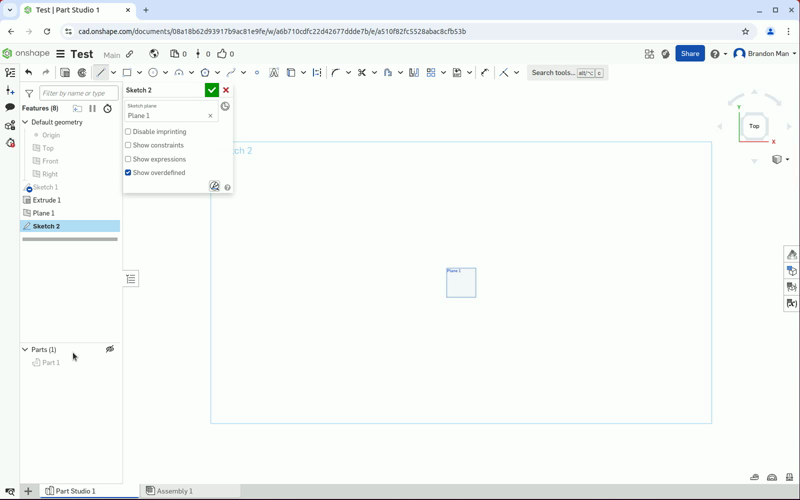
key_down(shift)
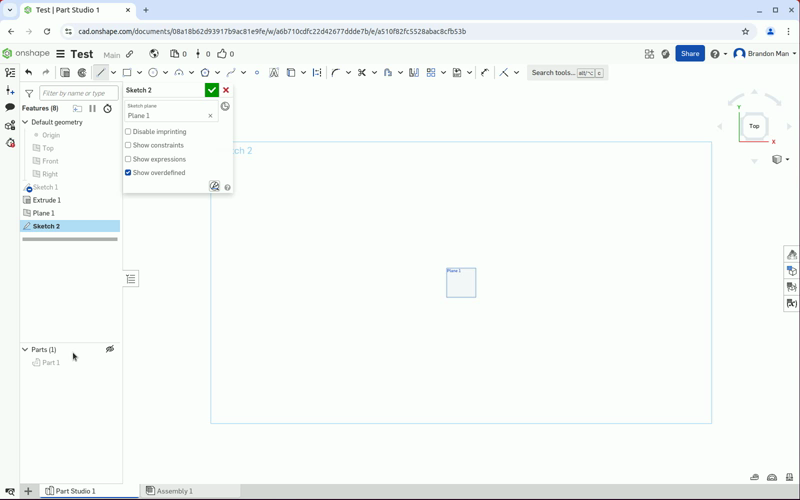
mouse_move(398, 339)
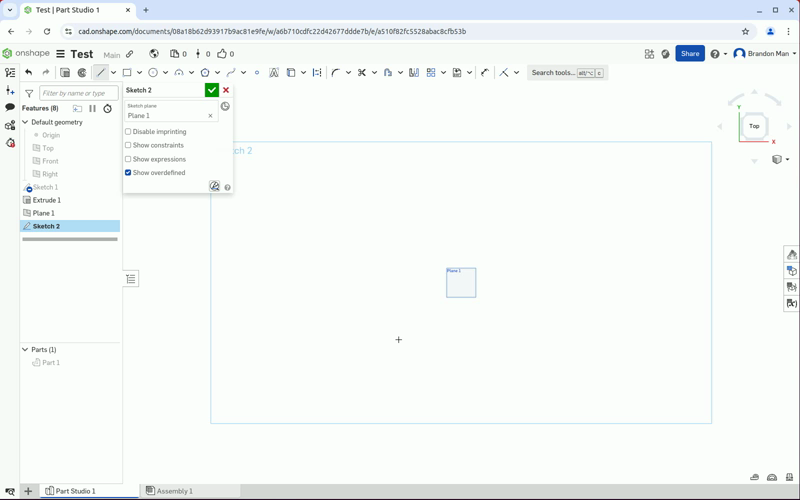
click(398, 339)
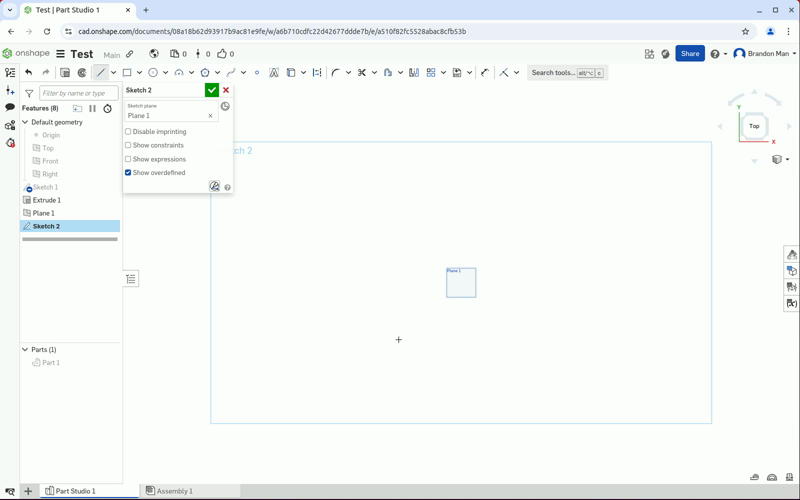
key_up(shift)
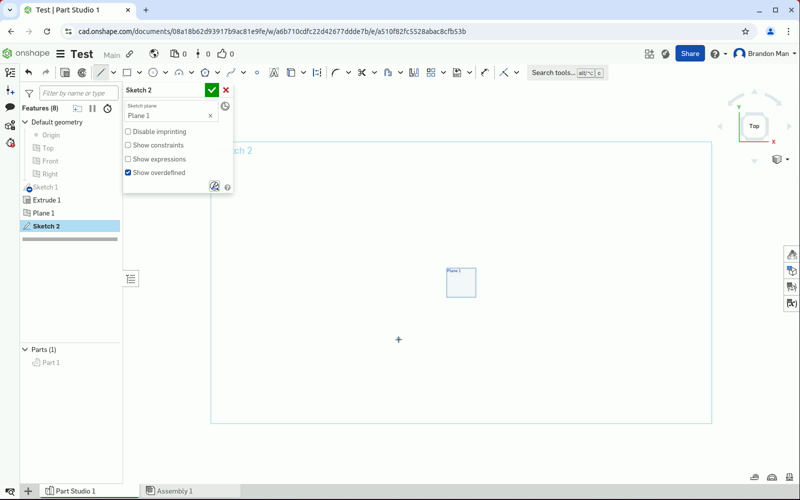
key_down(shift)
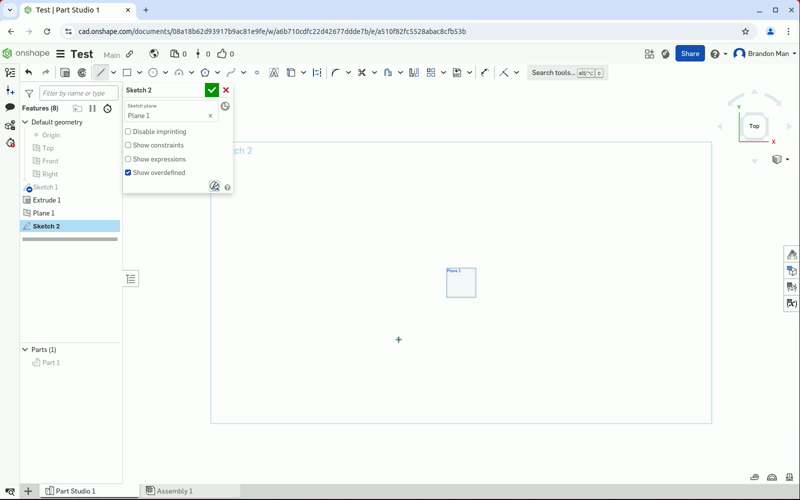
mouse_move(428, 339)
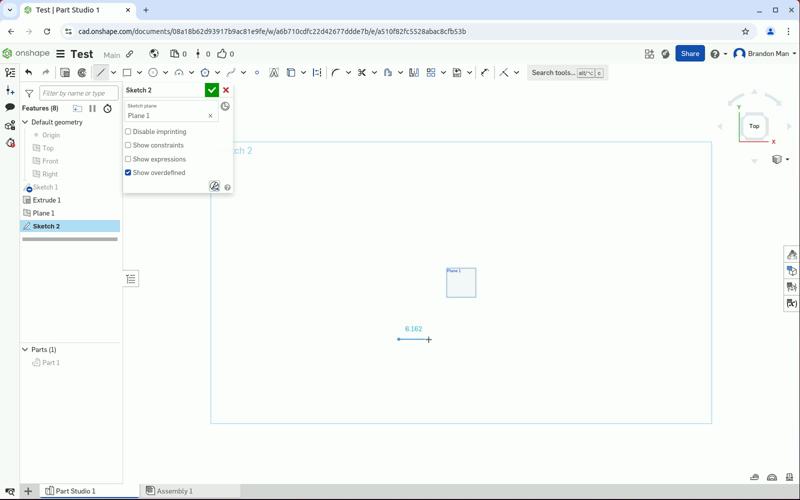
mouse_move(401, 339)
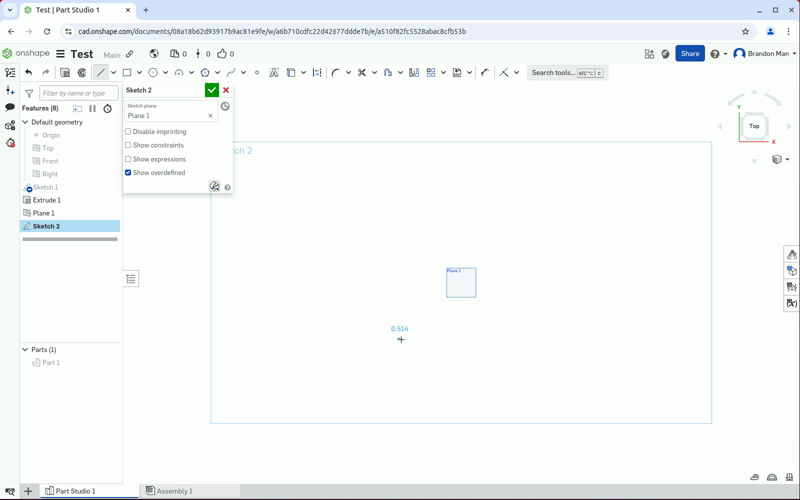
scroll(6)
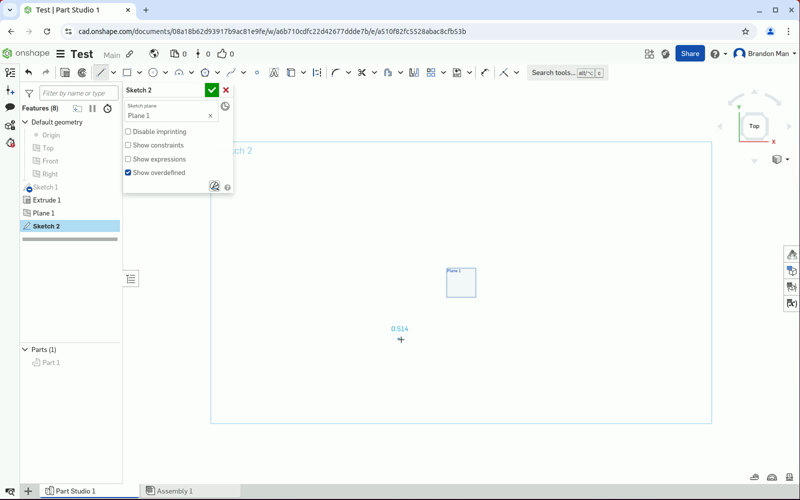
scroll(6)
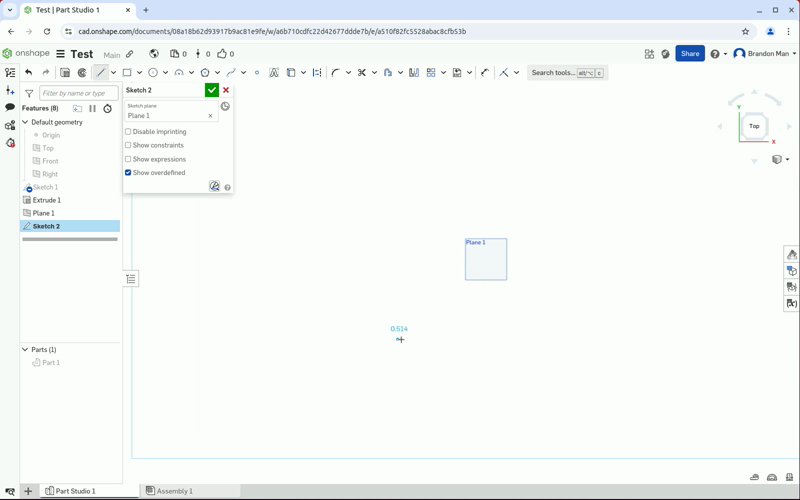
scroll(6)
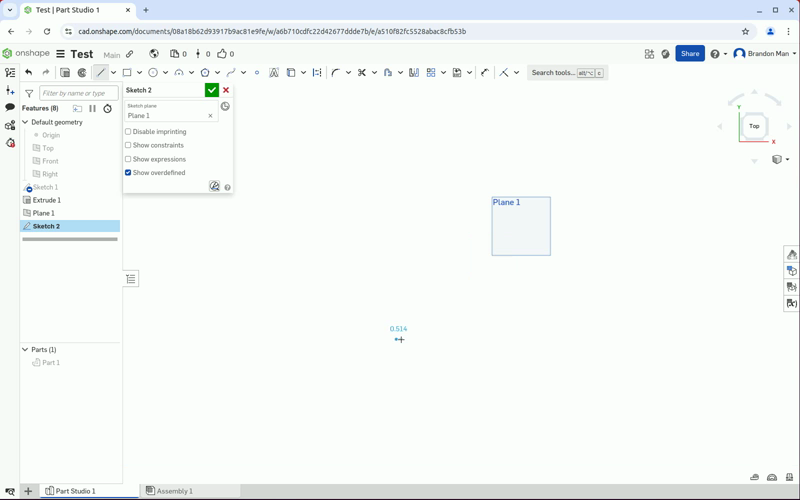
scroll(6)
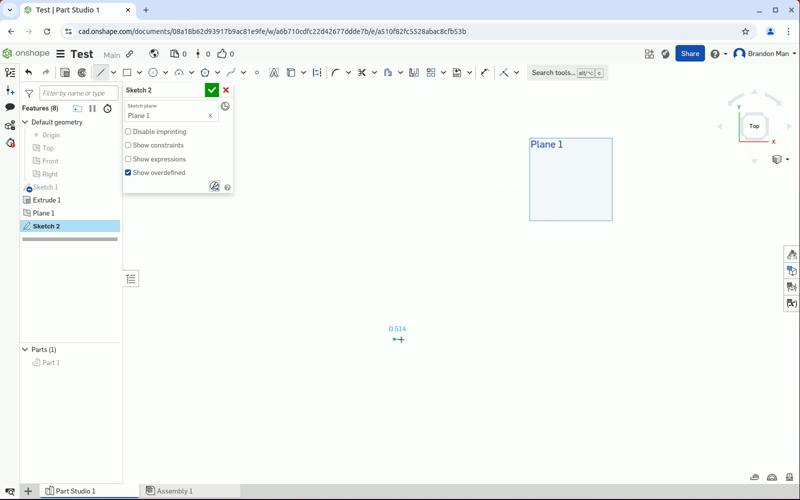
scroll(6)
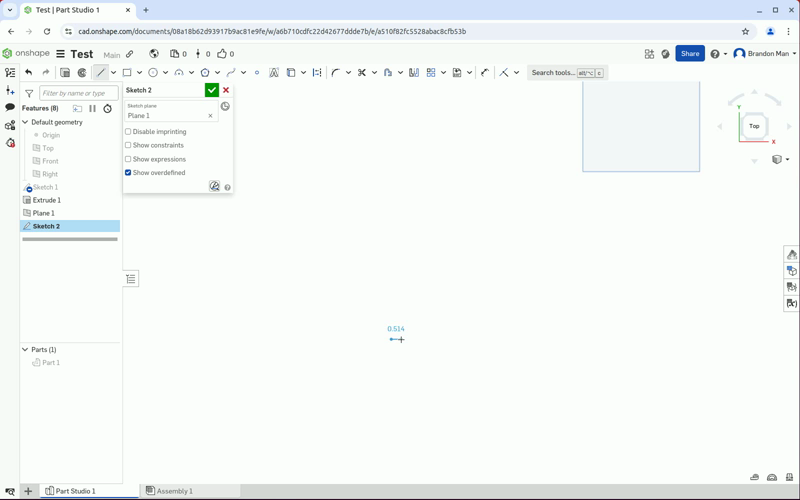
scroll(6)
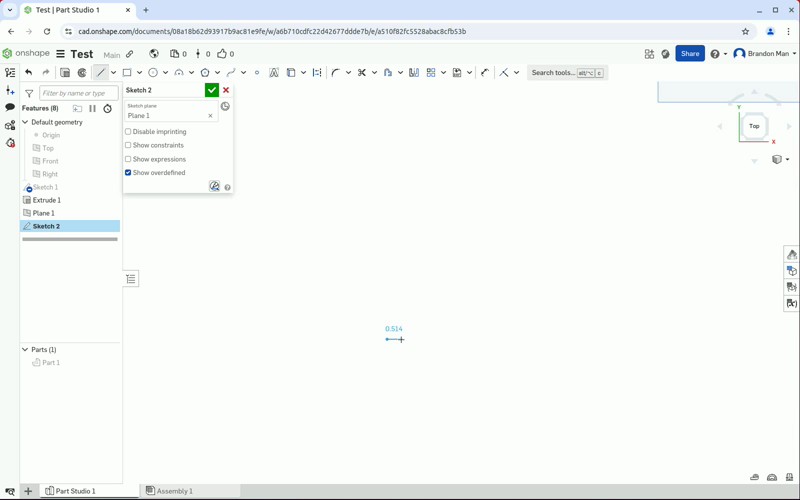
scroll(6)
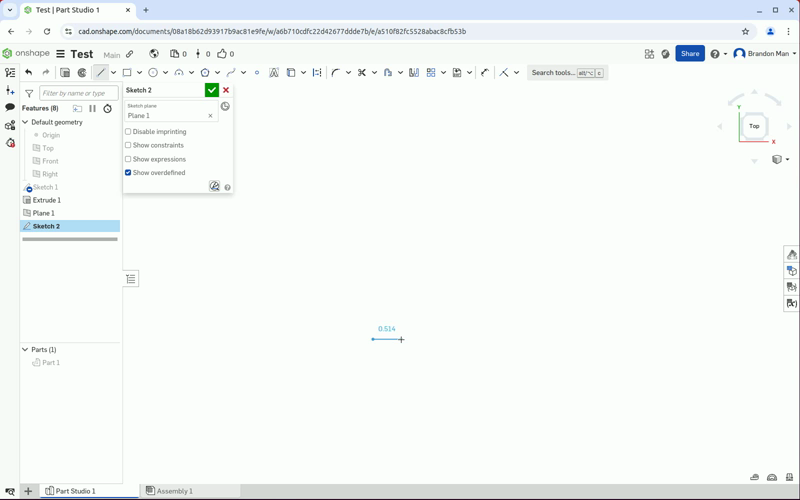
click(401, 339)
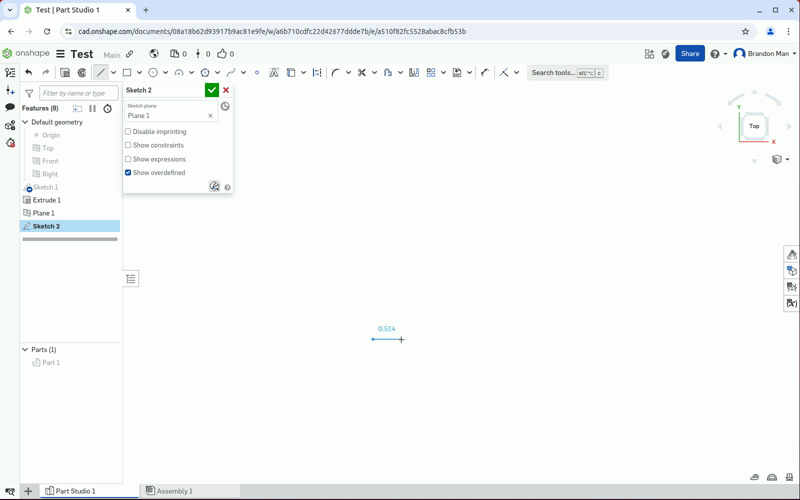
scroll(-6)
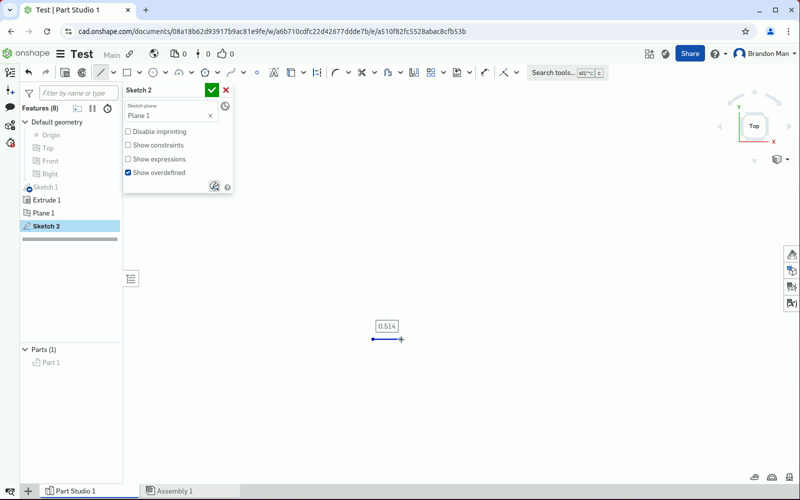
scroll(-6)
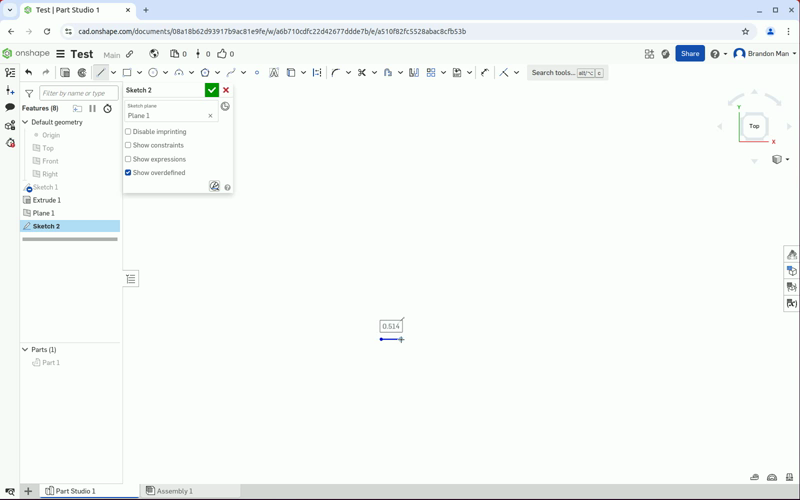
scroll(-6)
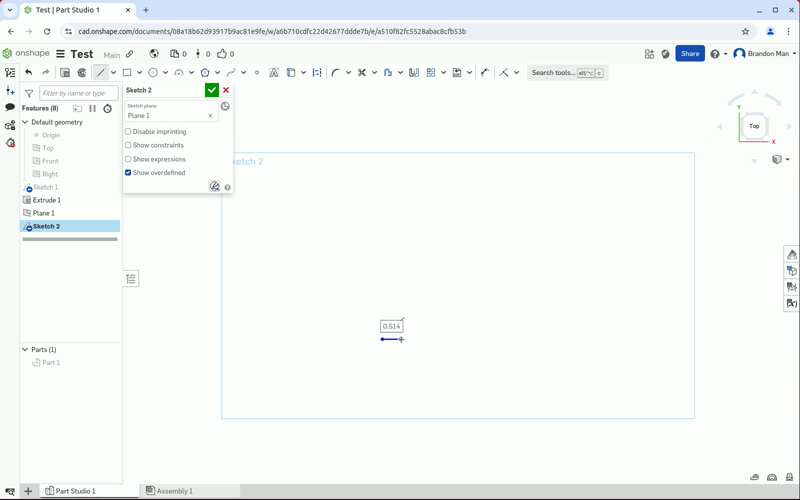
scroll(-6)
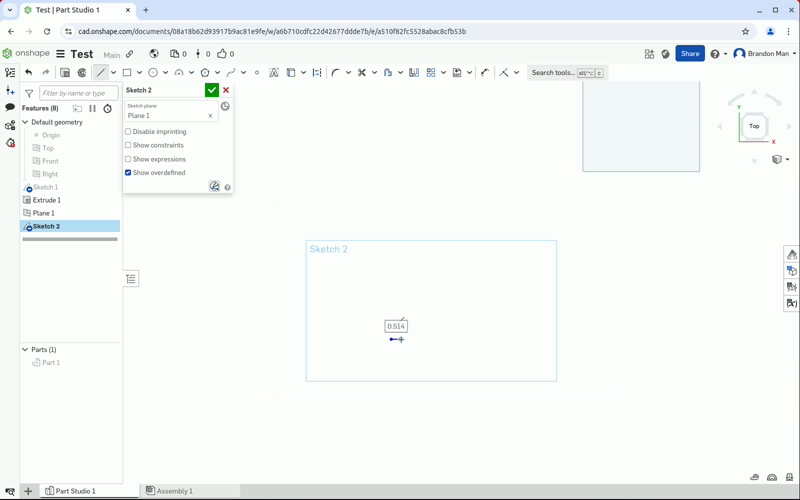
scroll(-6)
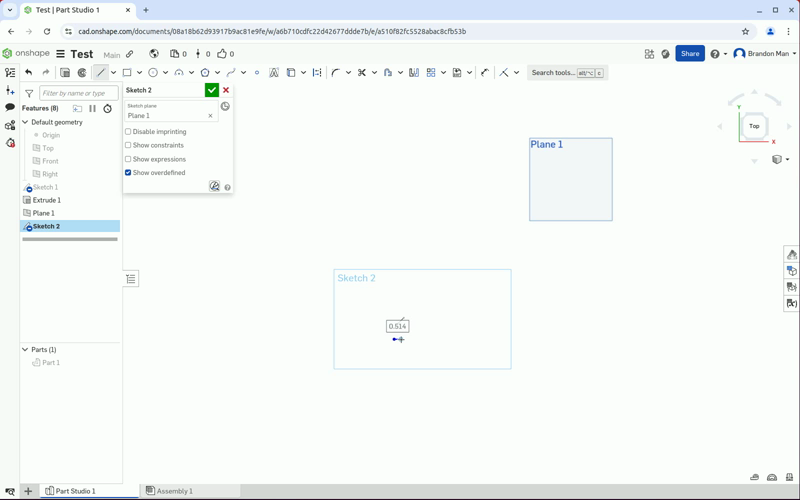
scroll(-6)
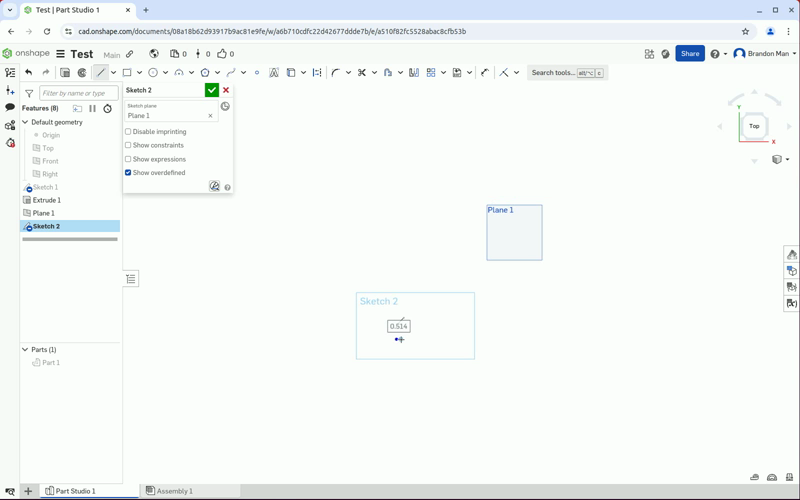
scroll(-6)
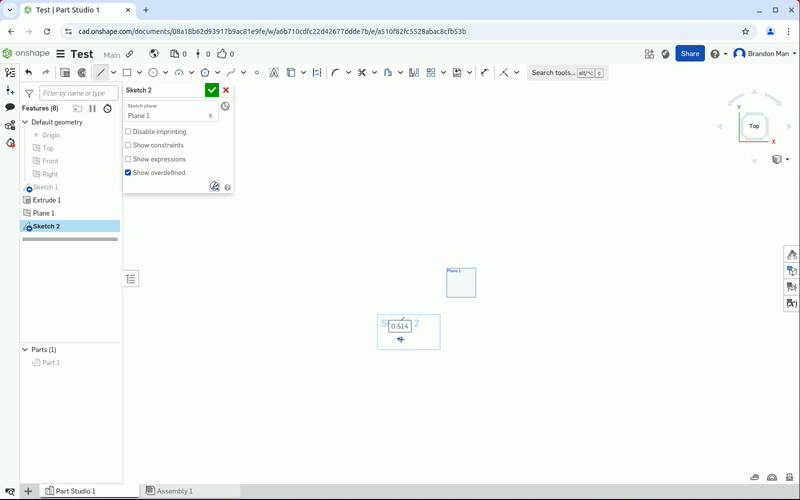
key_up(shift)
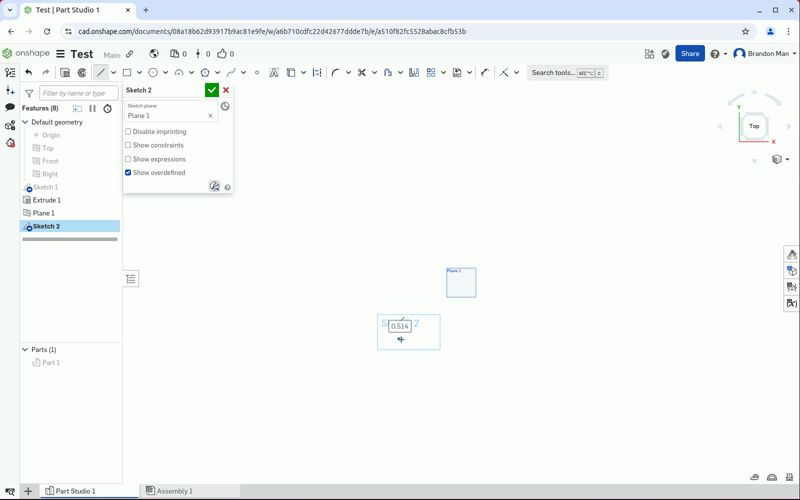
key_down(shift)
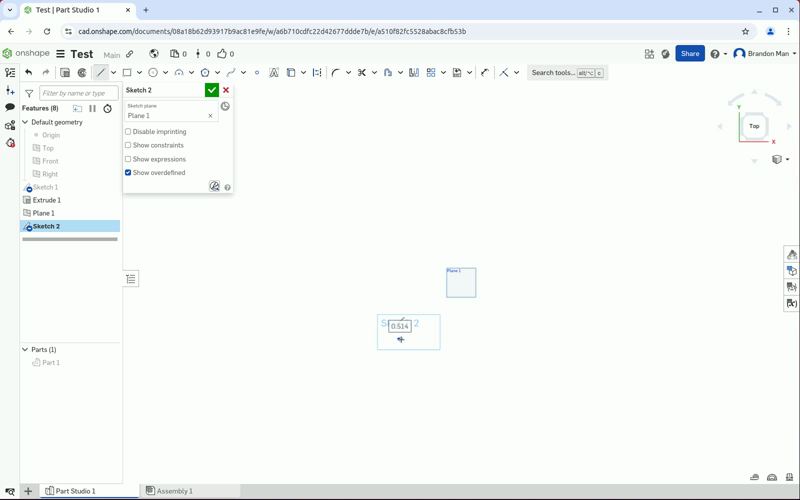
mouse_move(401, 226)
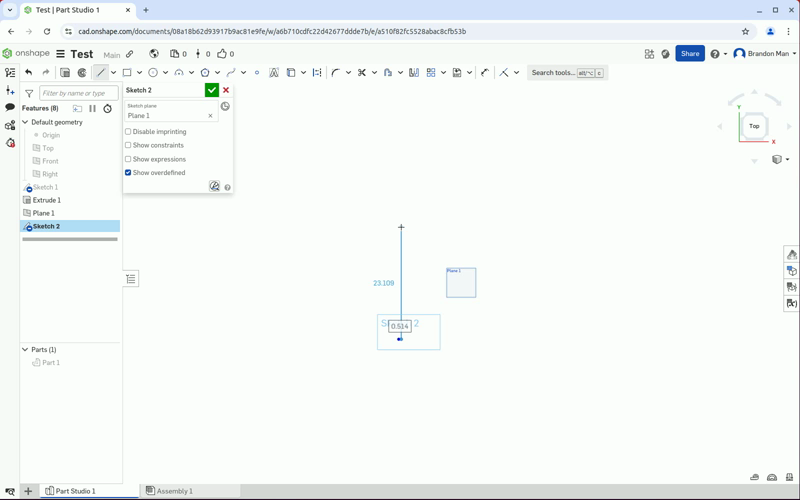
click(401, 226)
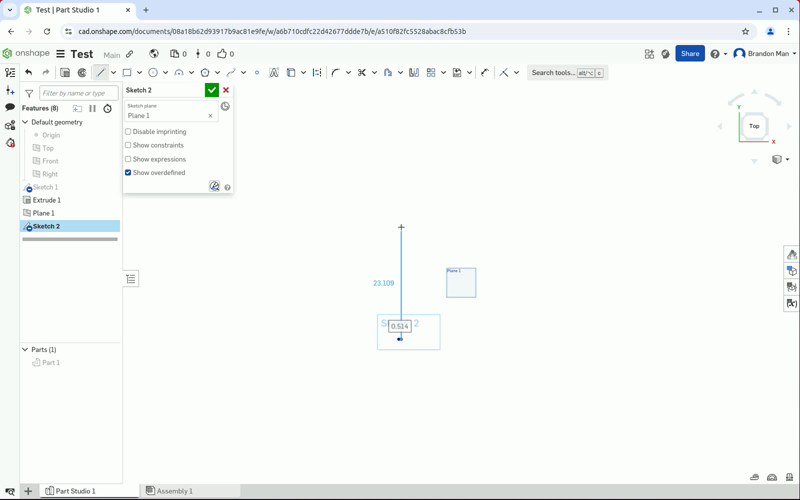
key_up(shift)
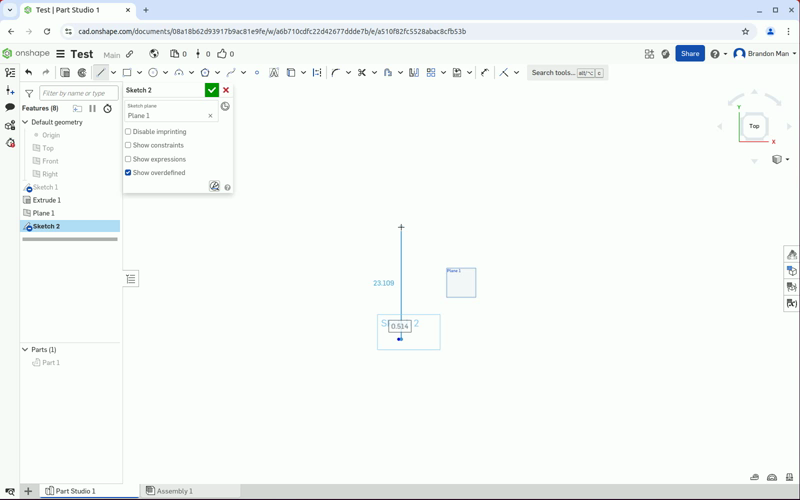
key_down(shift)
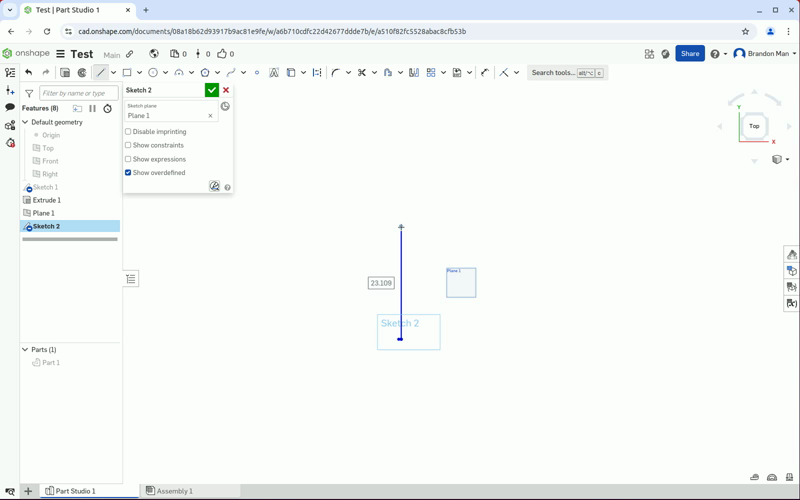
mouse_move(431, 226)
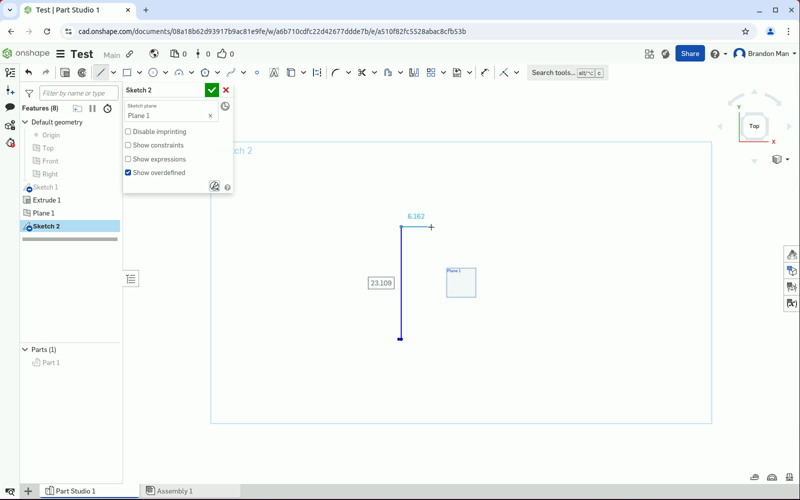
mouse_move(398, 226)
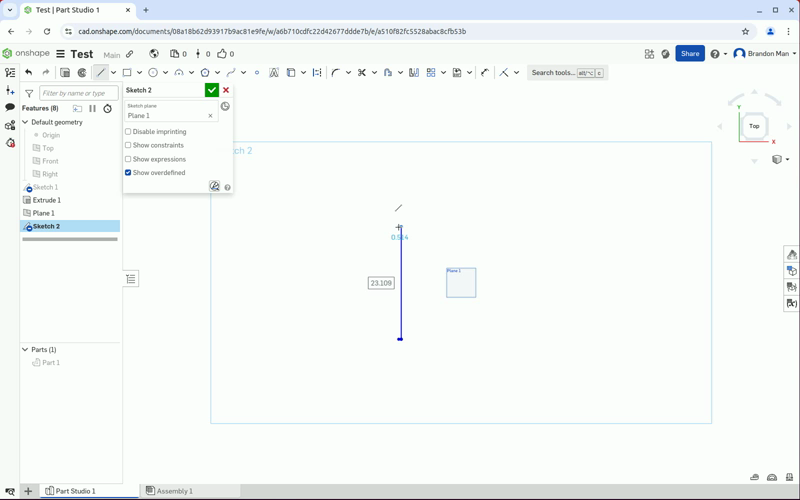
scroll(6)
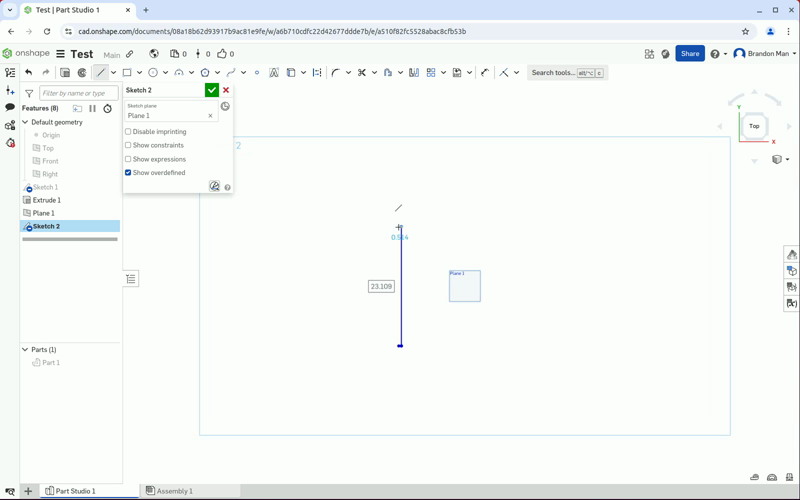
scroll(6)
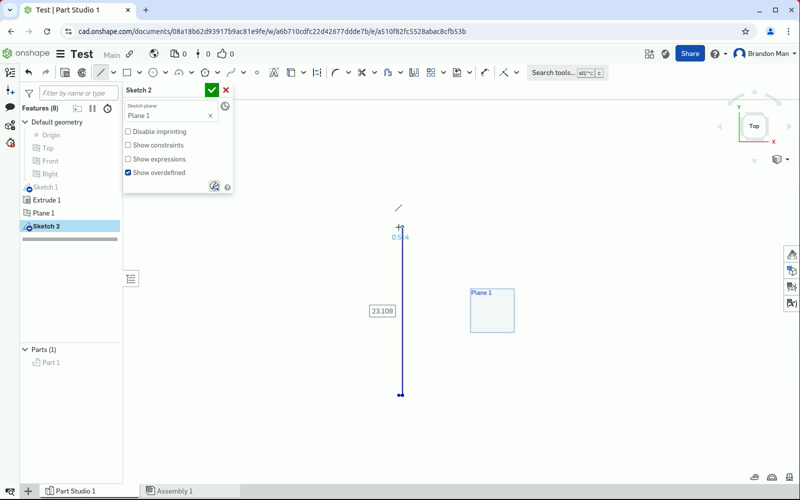
scroll(6)
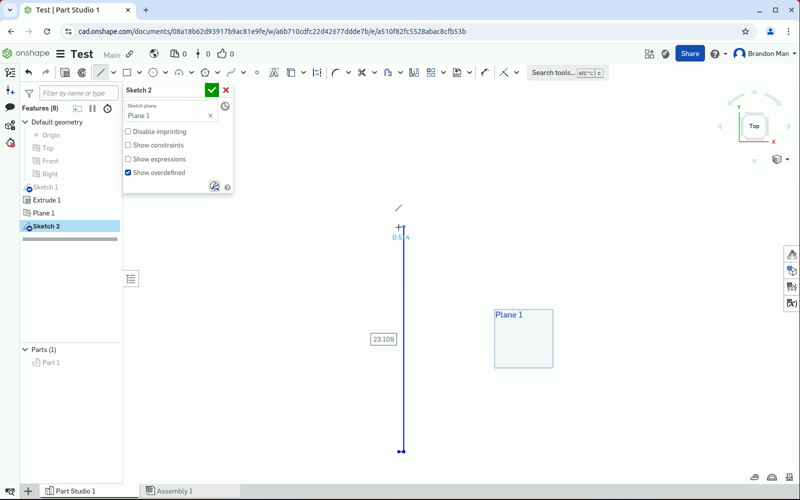
scroll(6)
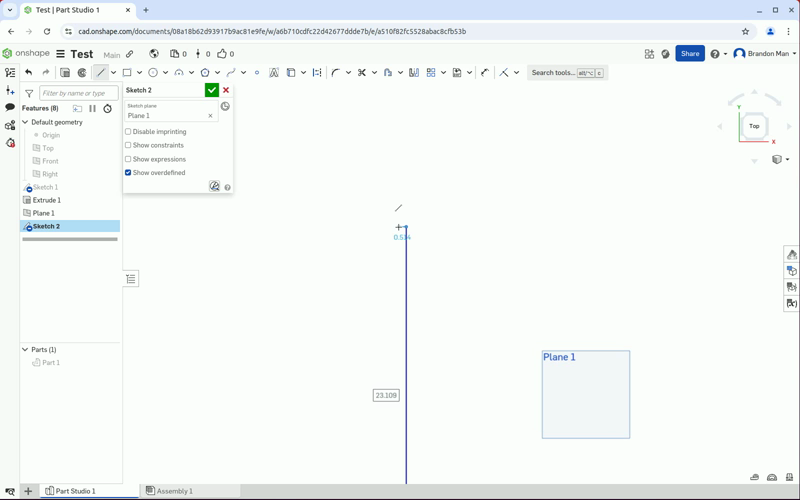
scroll(6)
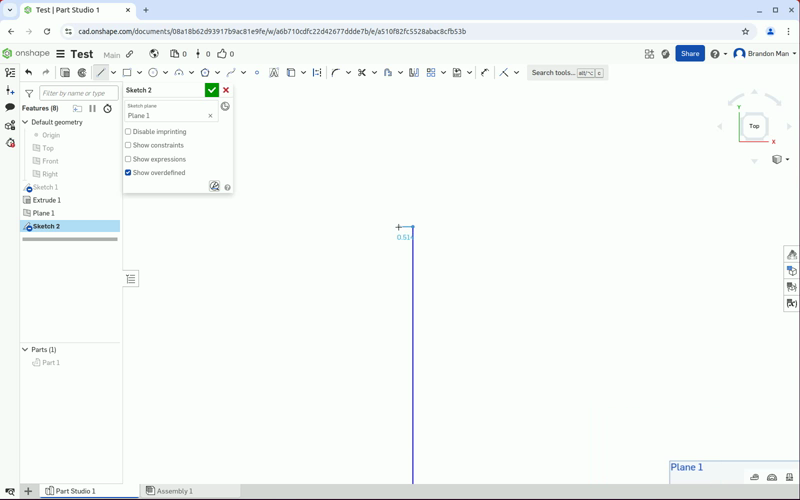
scroll(6)
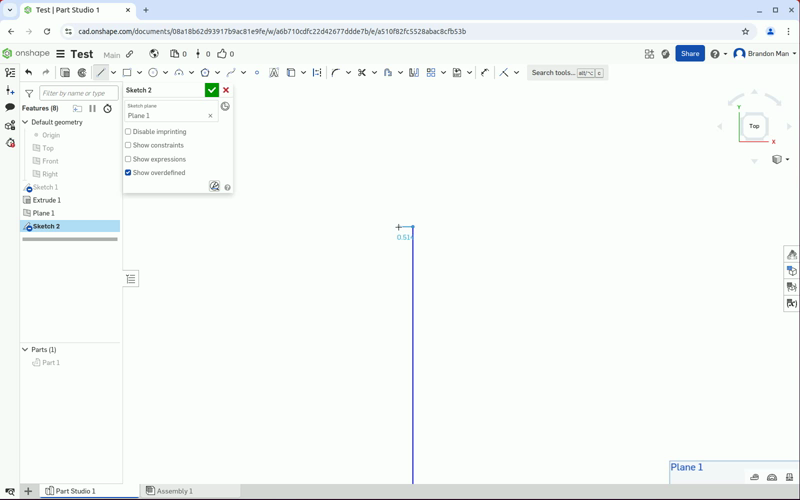
scroll(6)
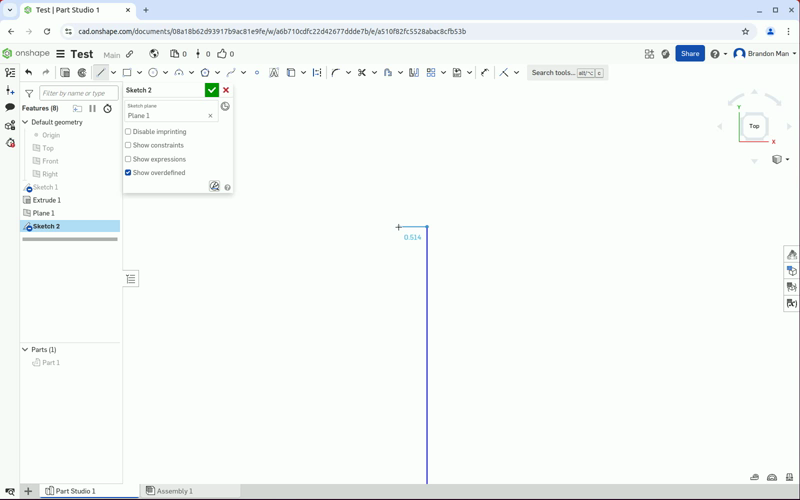
click(398, 226)
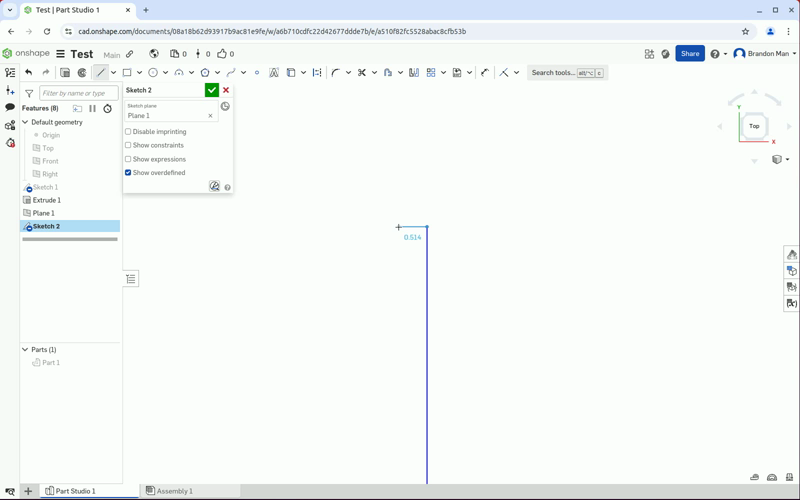
scroll(-6)
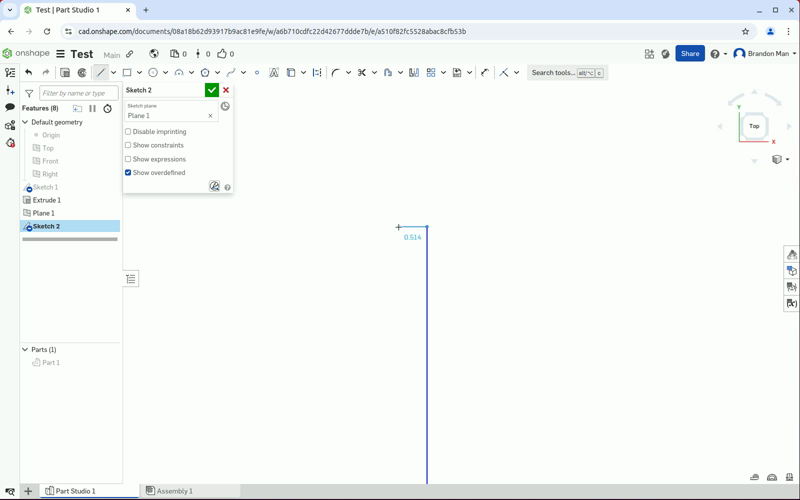
scroll(-6)
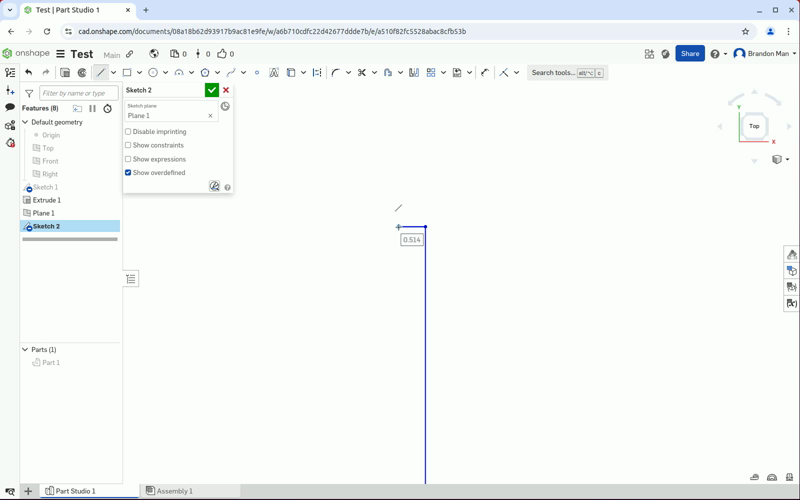
scroll(-6)
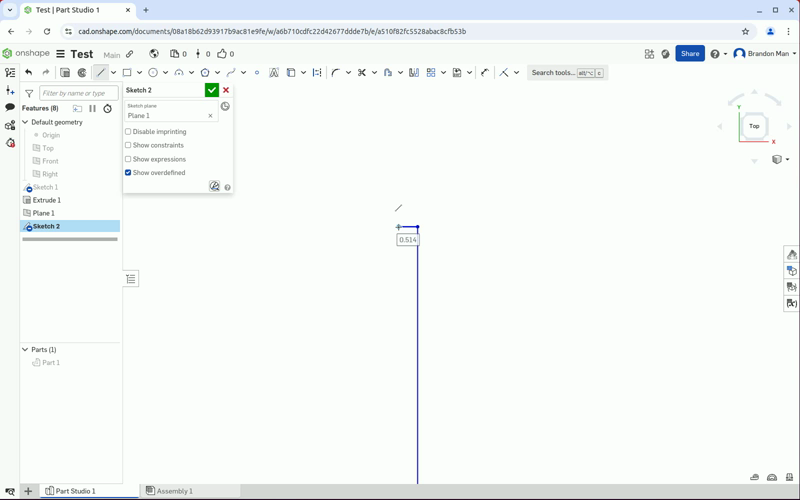
scroll(-6)
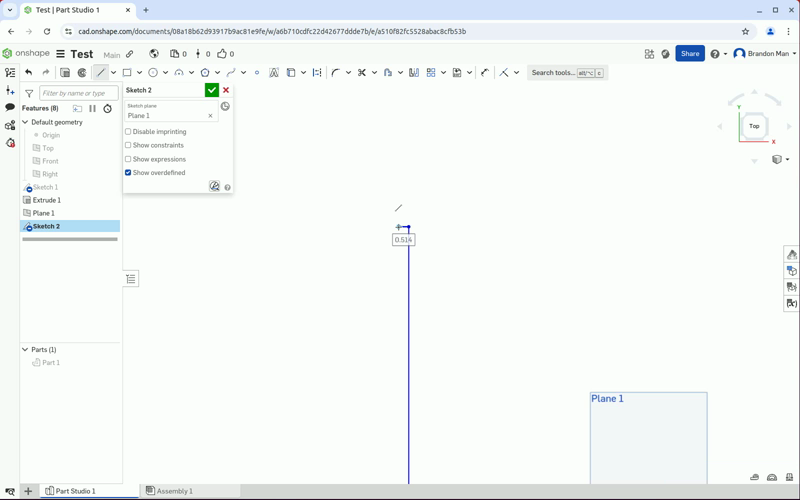
scroll(-6)
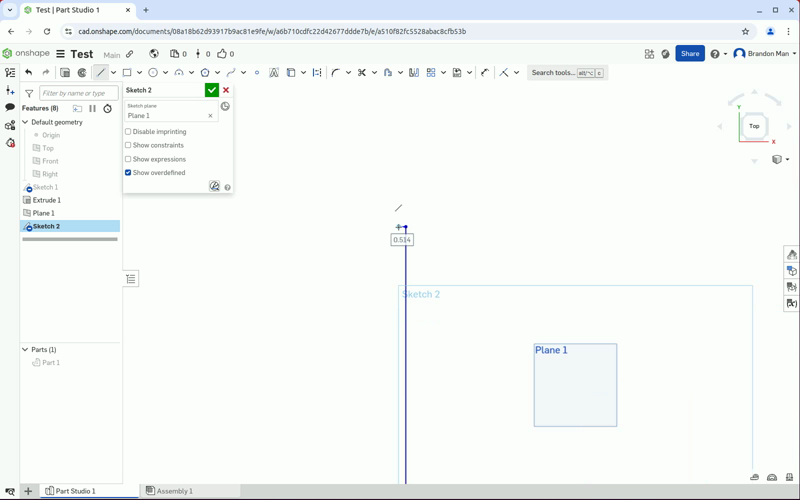
scroll(-6)
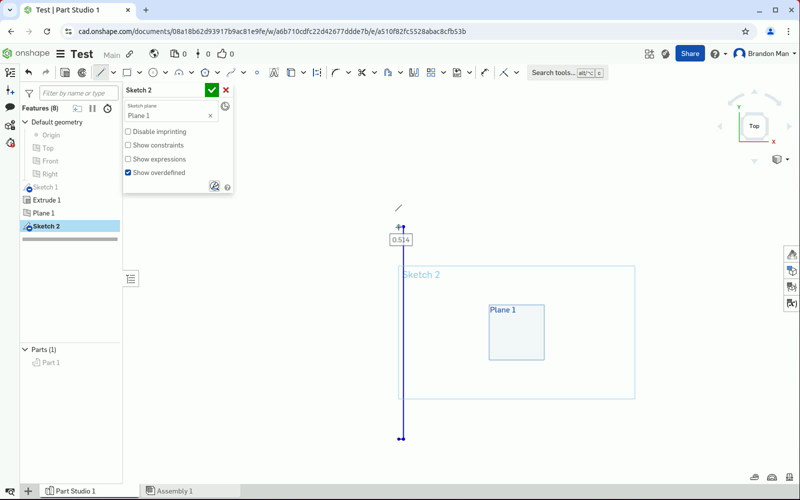
scroll(-6)
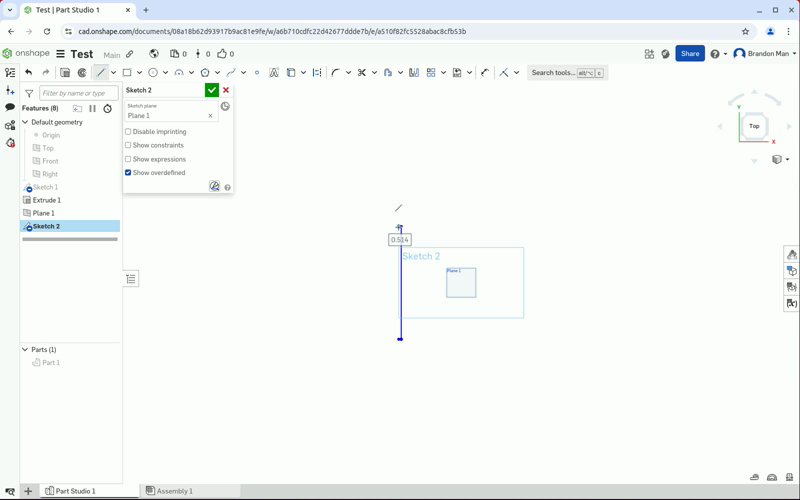
key_up(shift)
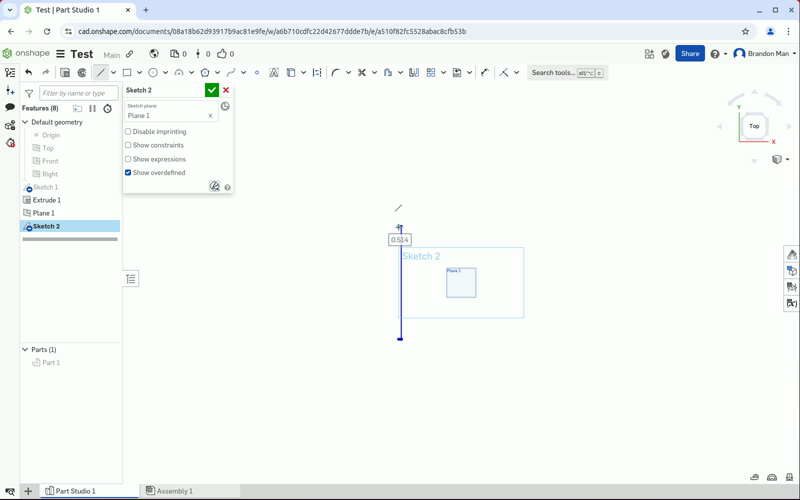
key_down(shift)
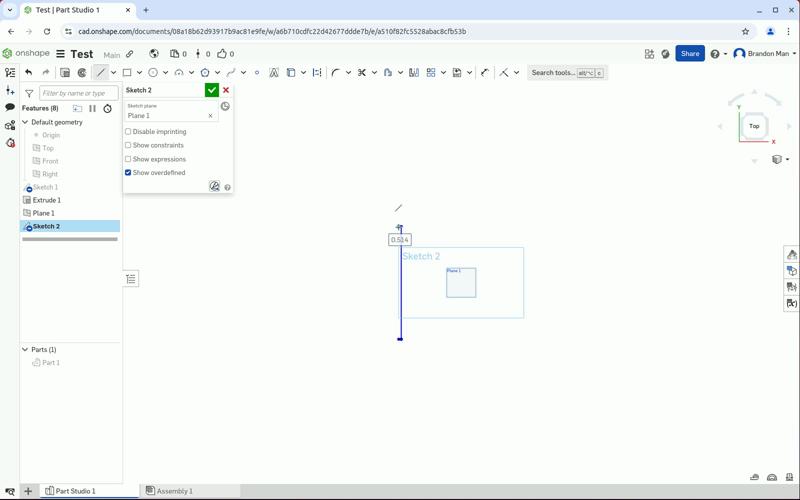
mouse_move(398, 339)
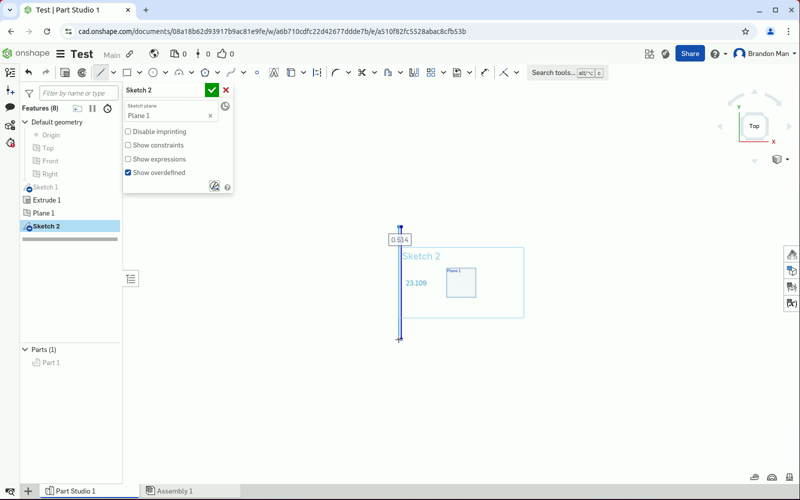
scroll(6)
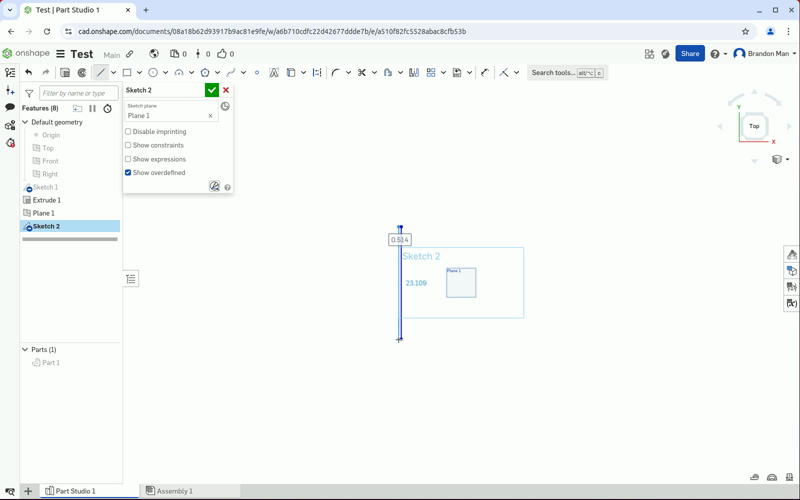
scroll(6)
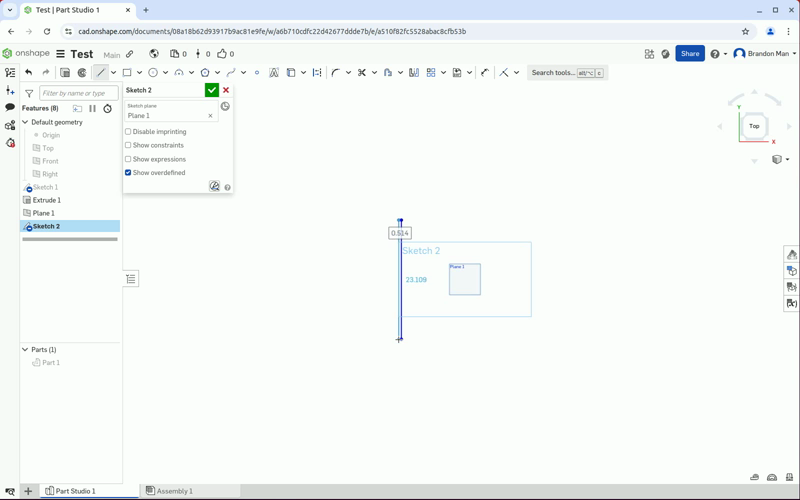
scroll(6)
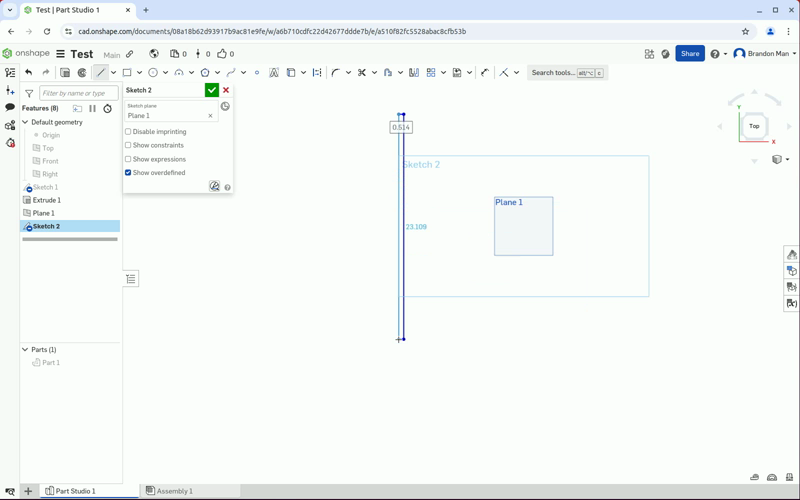
scroll(6)
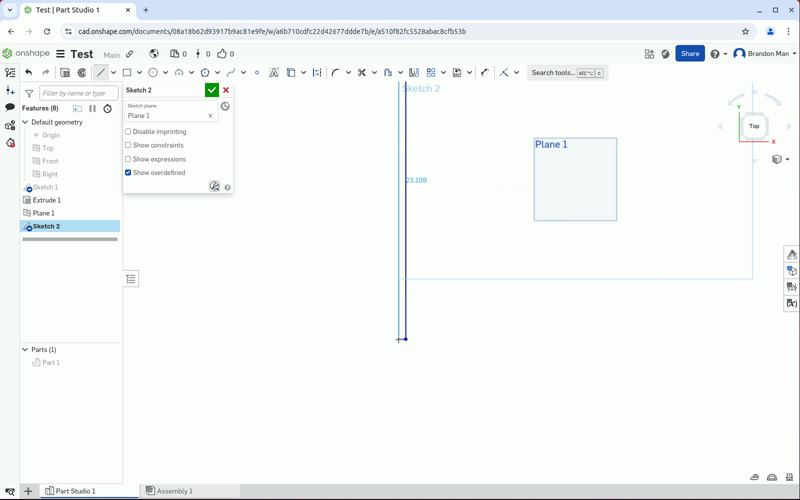
scroll(6)
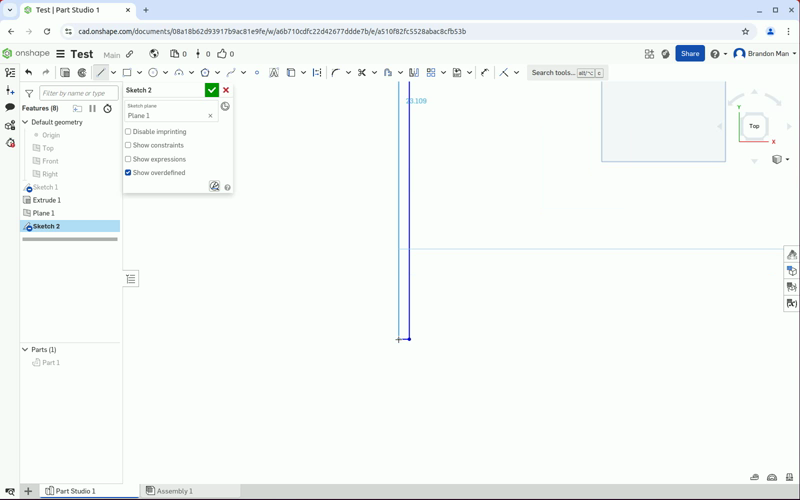
scroll(6)
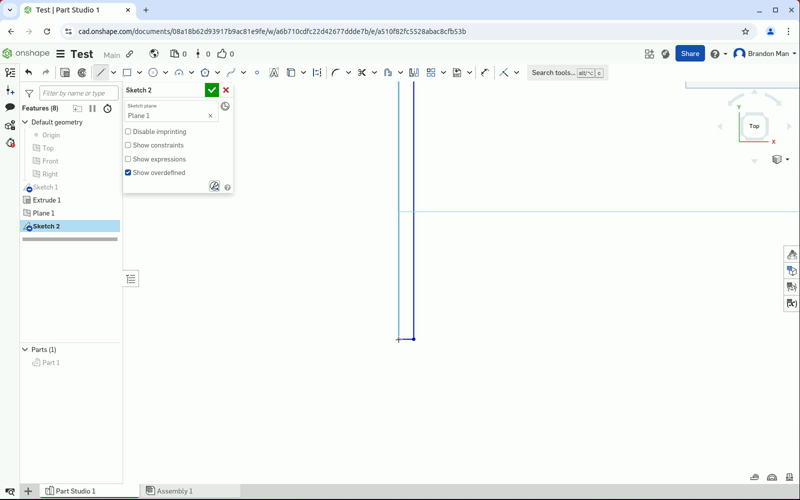
scroll(6)
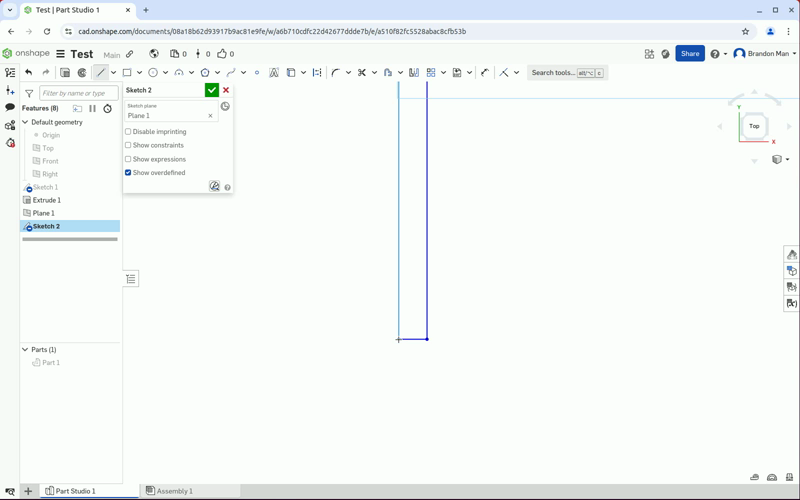
key_up(shift)
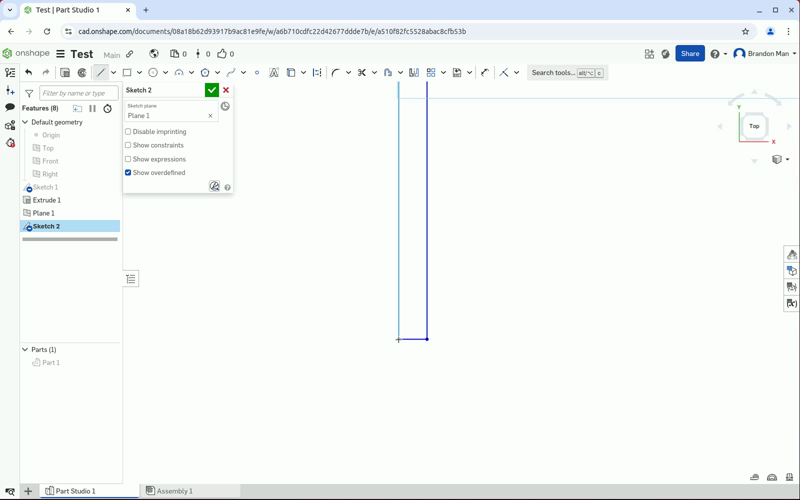
click(398, 339)
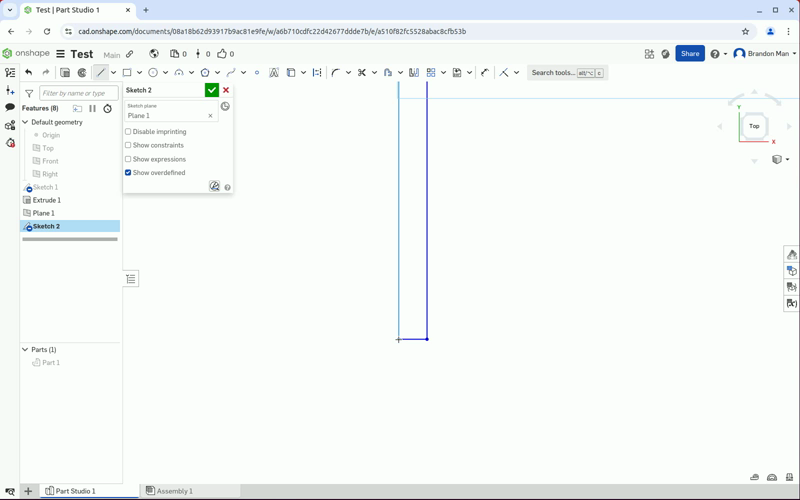
scroll(-6)
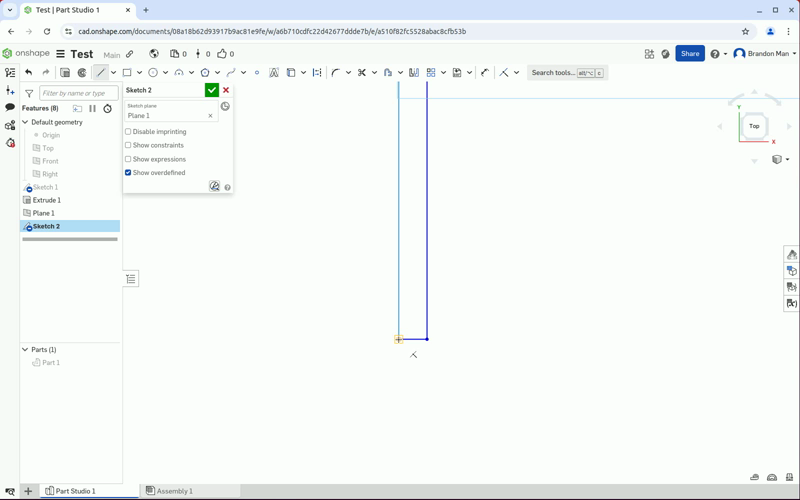
scroll(-6)
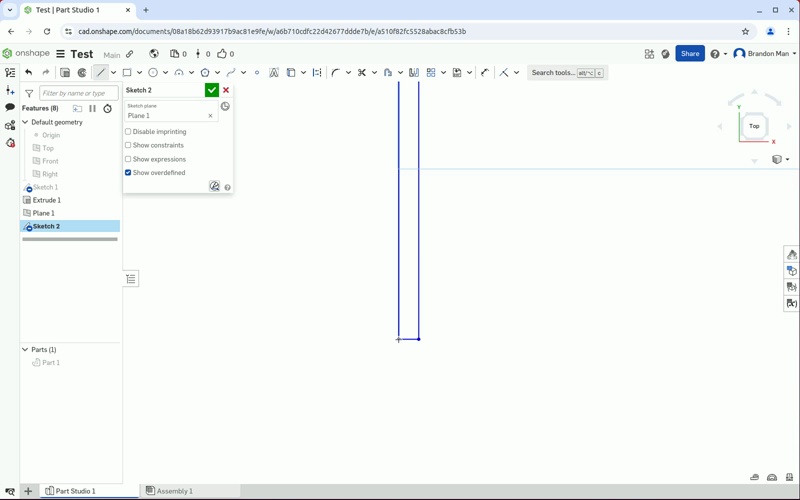
scroll(-6)
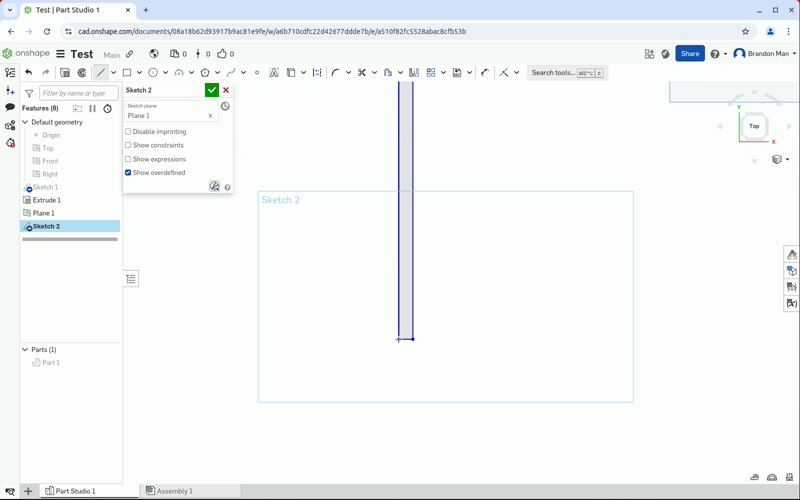
scroll(-6)
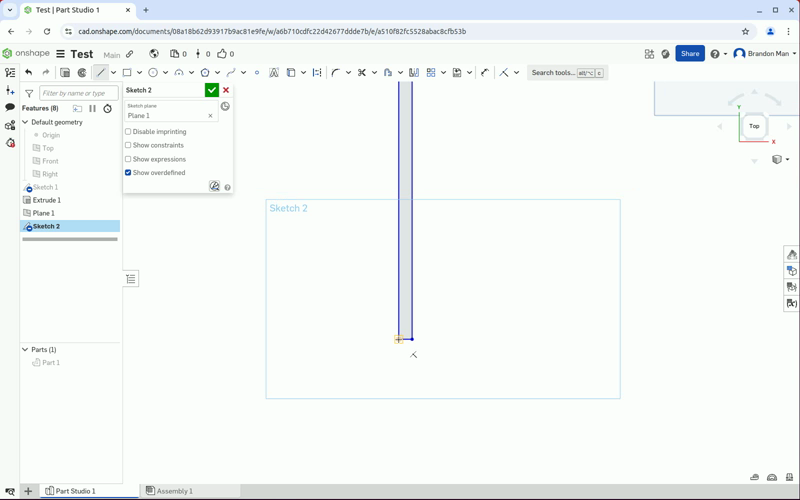
scroll(-6)
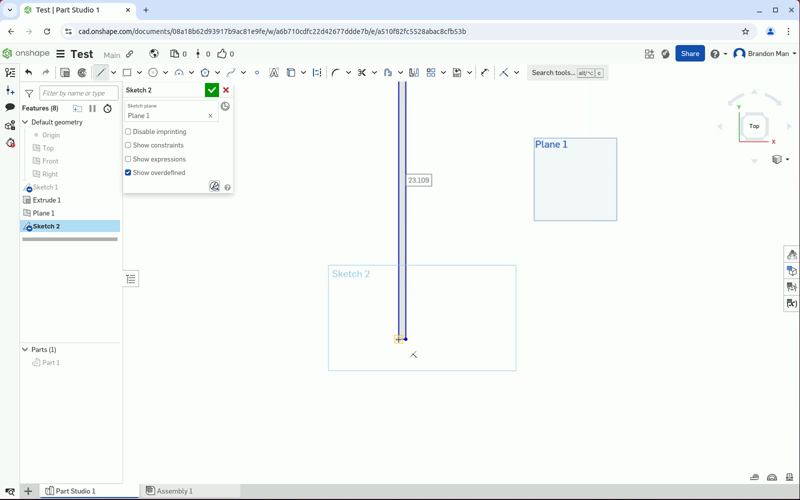
scroll(-6)
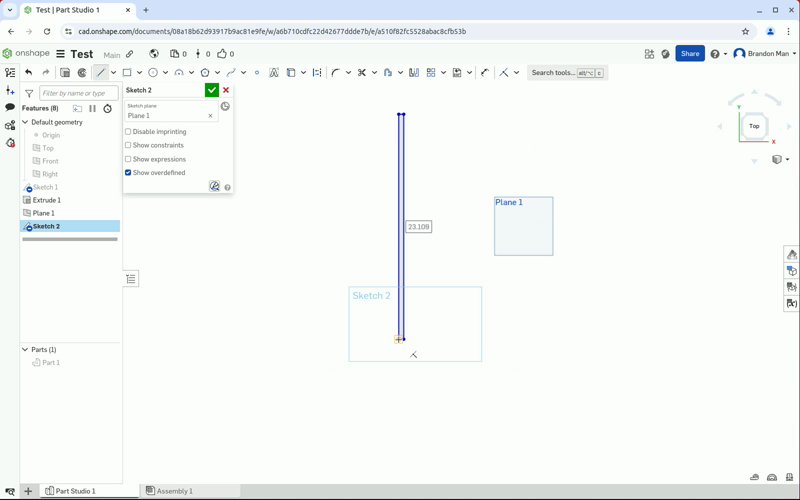
scroll(-6)
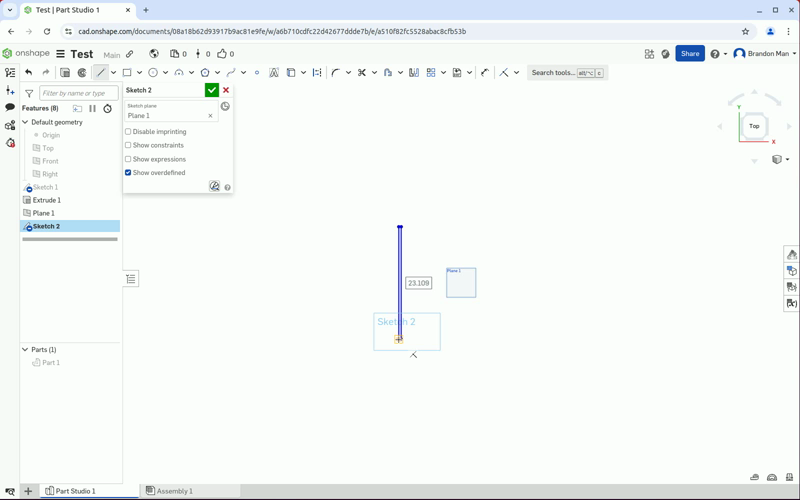
key(esc)
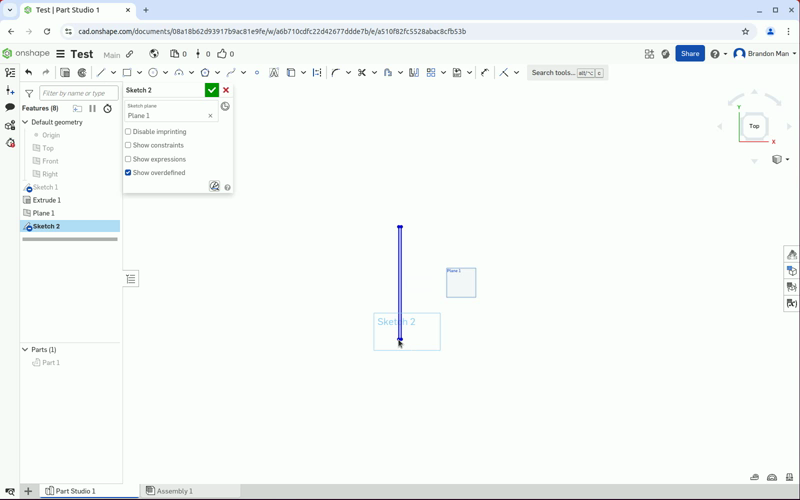
mouse_move(398, 305)
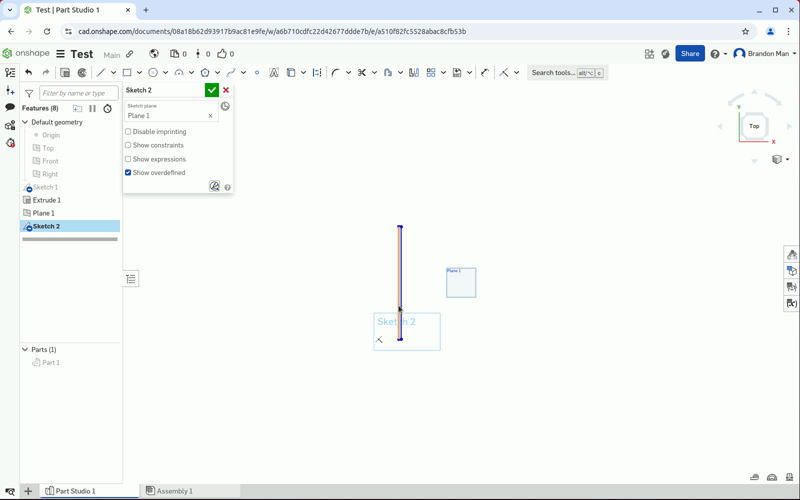
scroll(6)
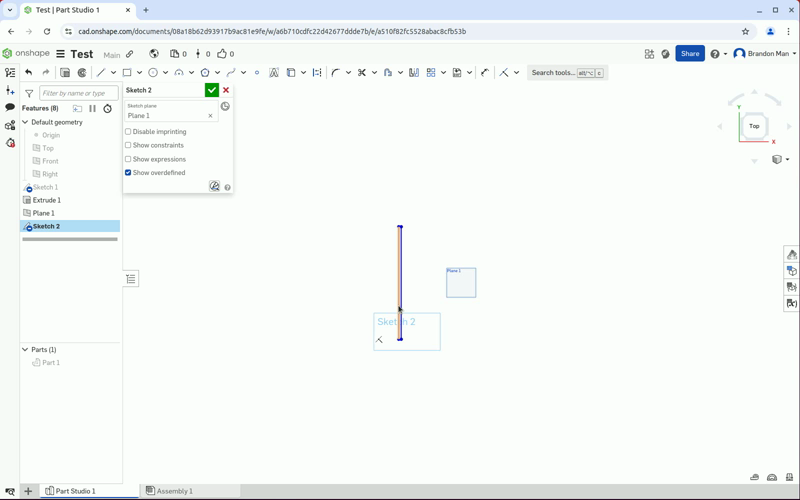
scroll(6)
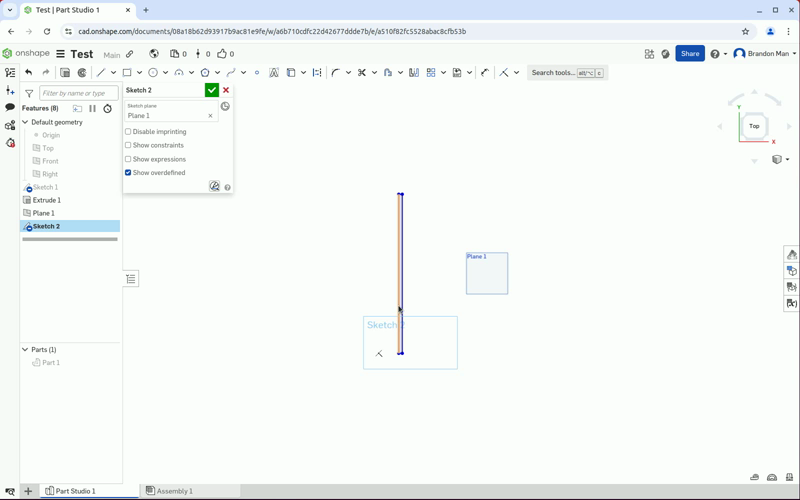
scroll(6)
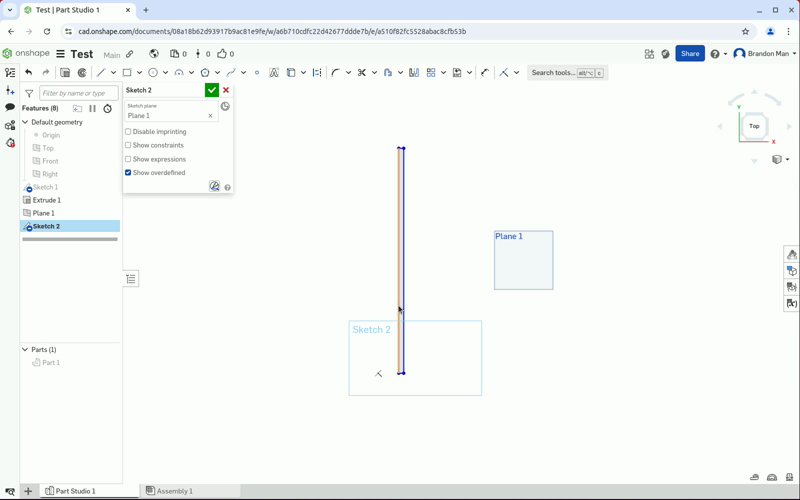
scroll(6)
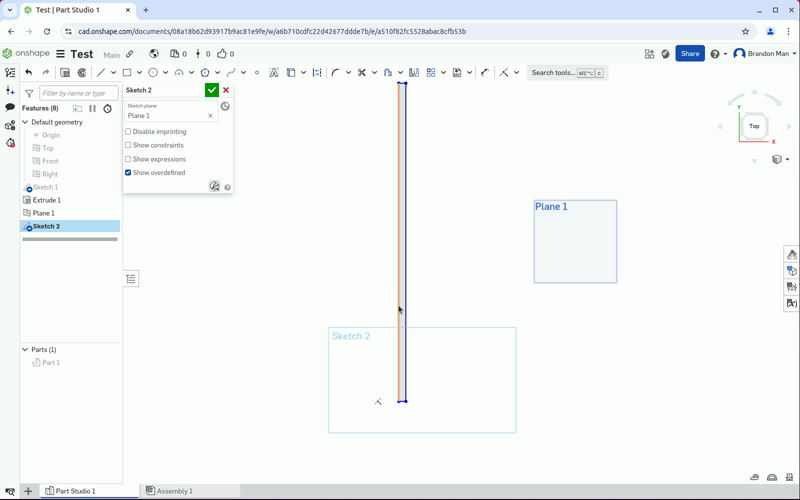
scroll(6)
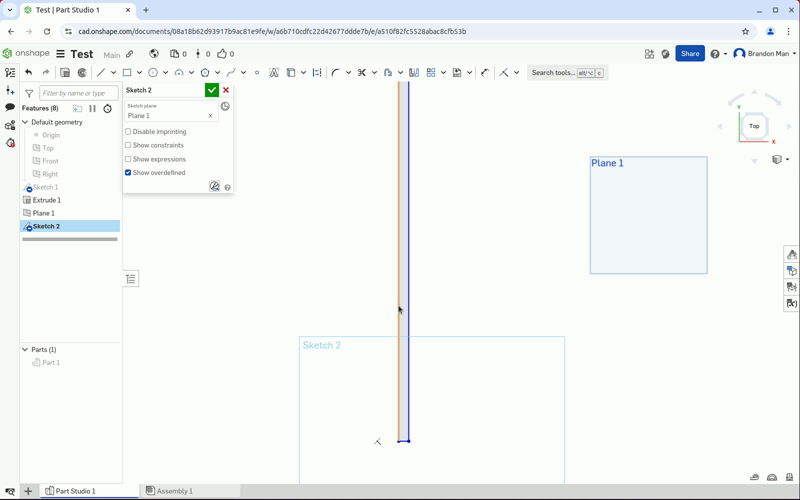
scroll(6)
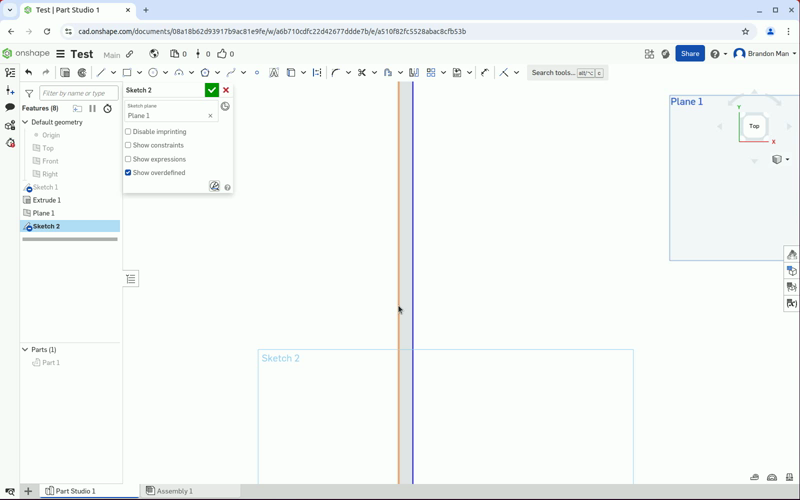
scroll(6)
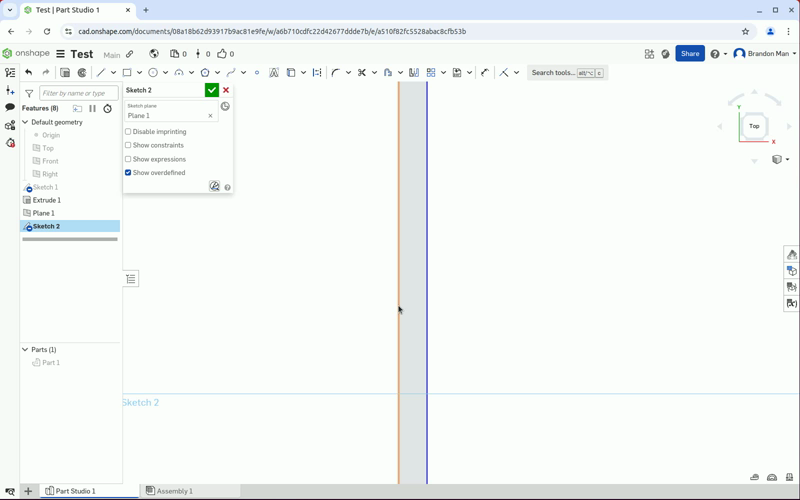
click(398, 305)
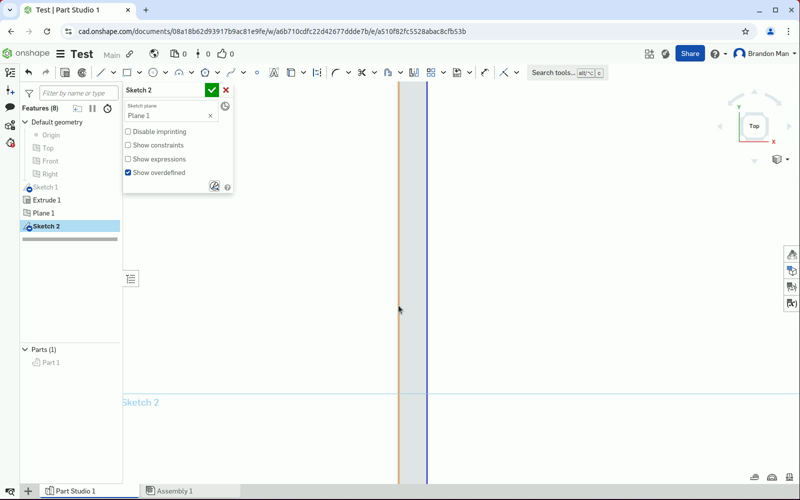
scroll(-6)
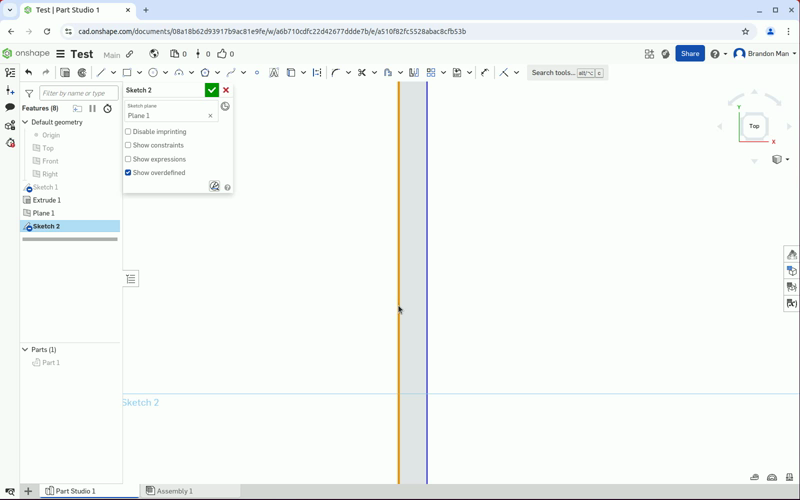
scroll(-6)
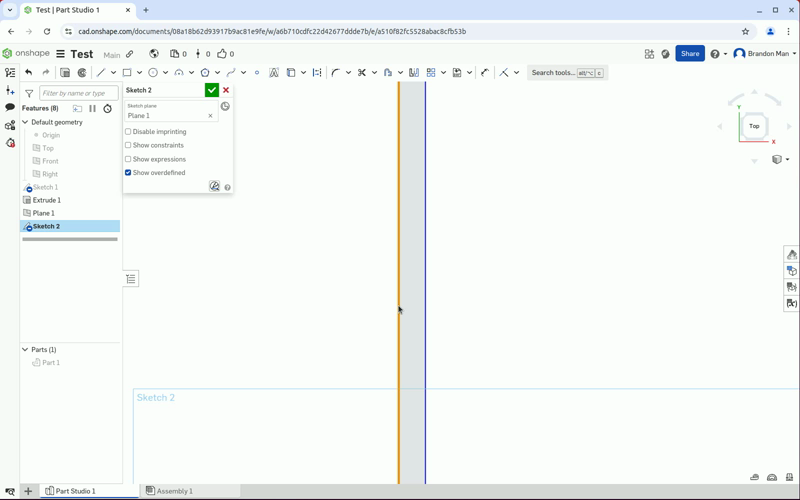
scroll(-6)
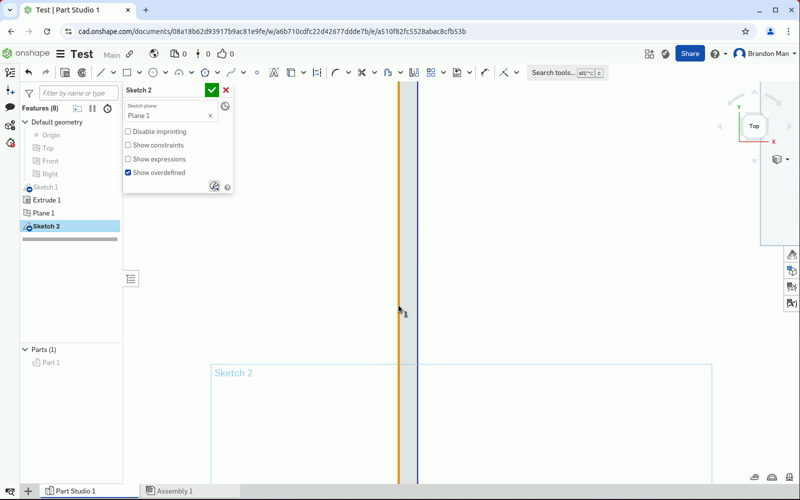
scroll(-6)
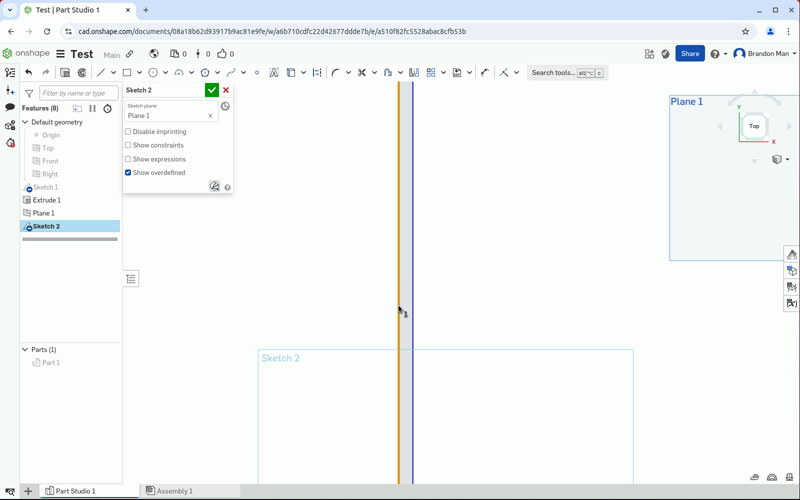
scroll(-6)
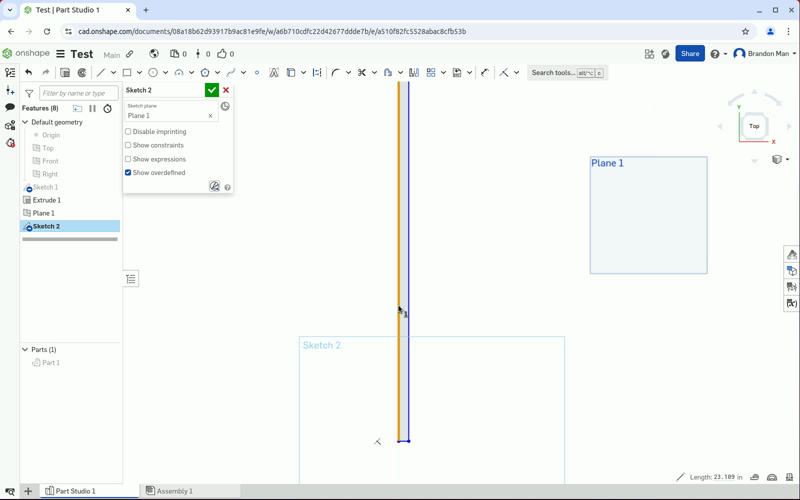
scroll(-6)
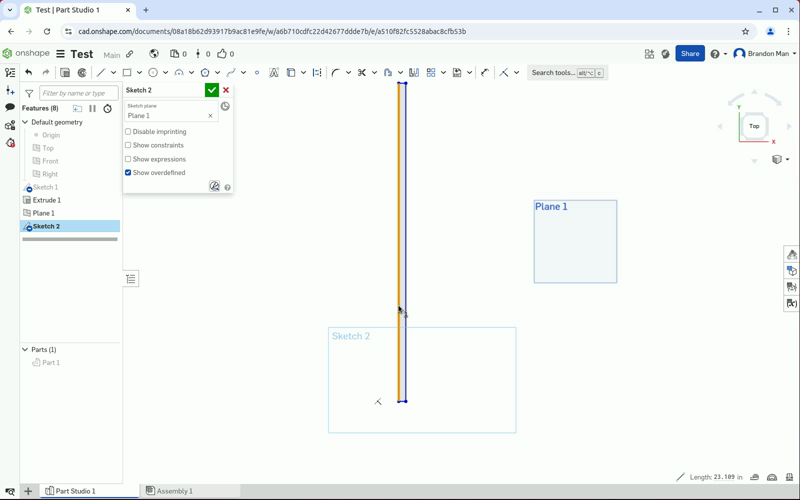
scroll(-6)
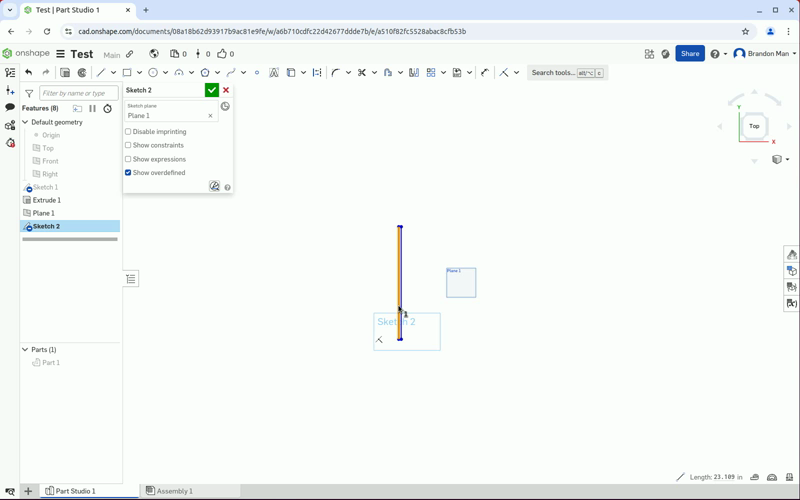
mouse_move(73, 352)
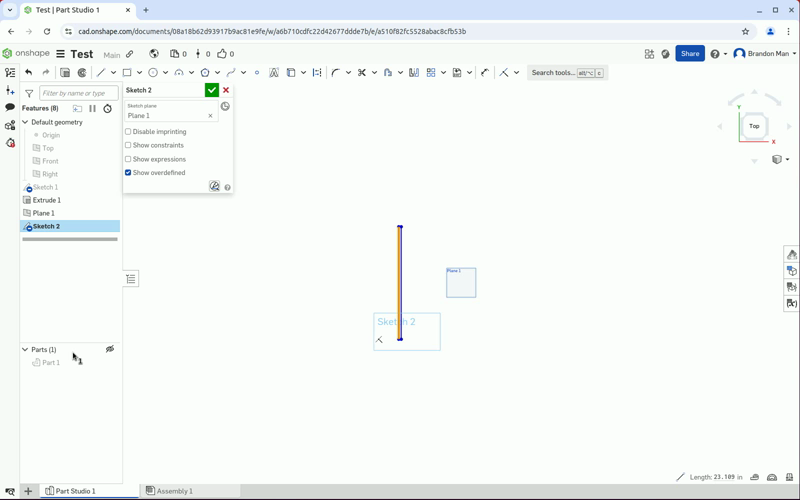
key(shift+y)
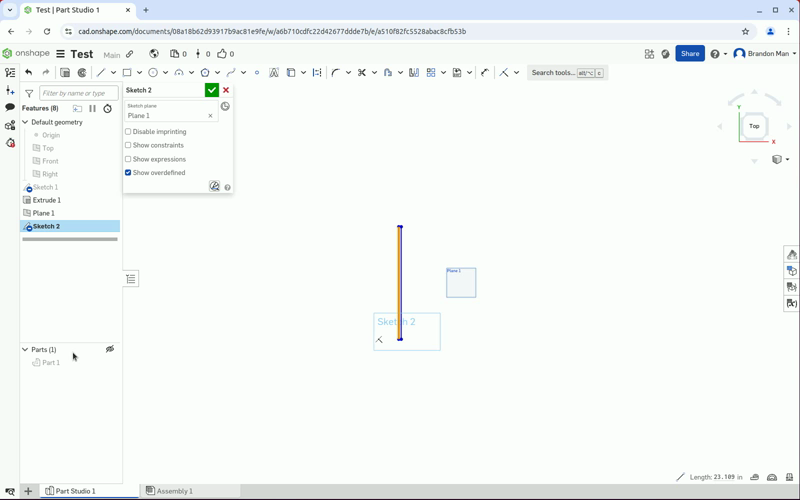
key(shift+e)
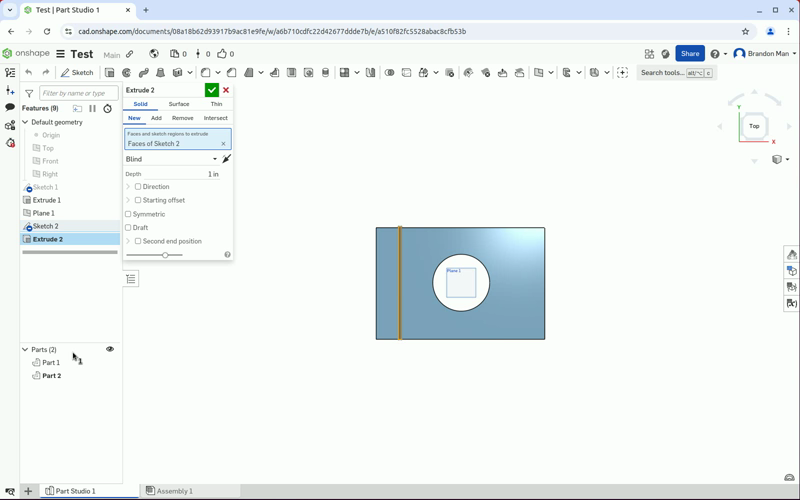
mouse_move(143, 106)
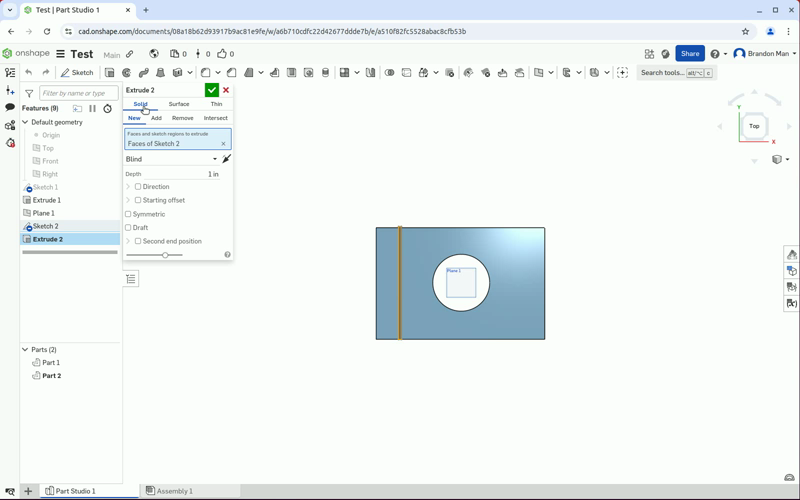
click(143, 106)
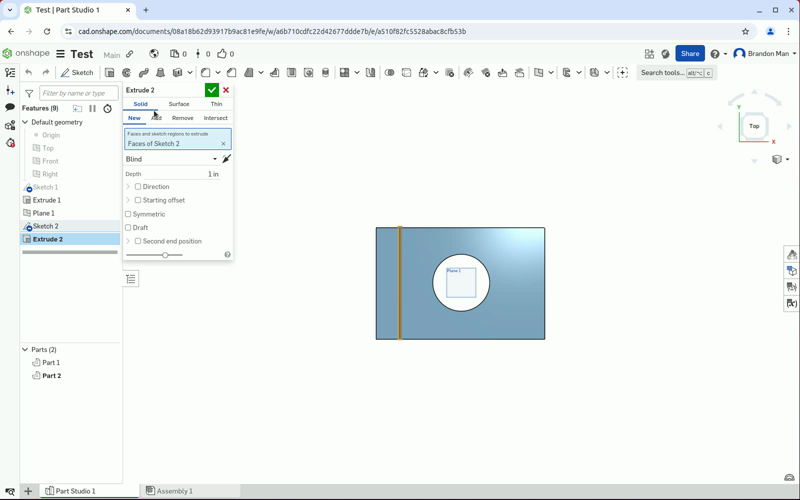
mouse_move(186, 120)
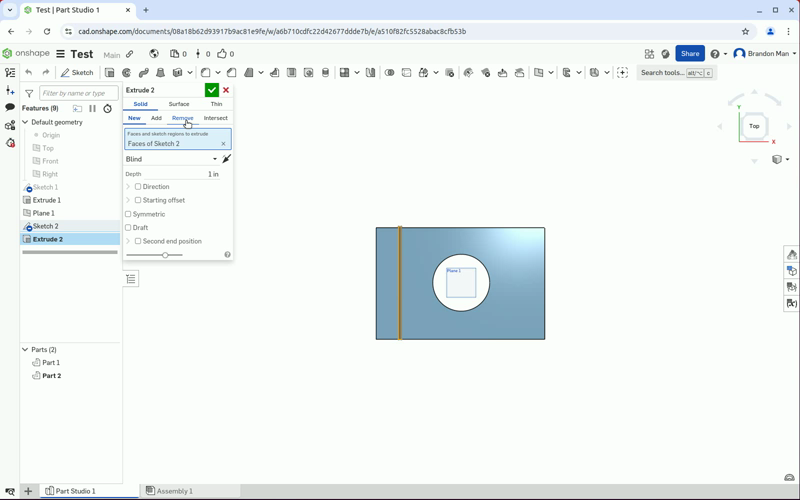
click(186, 120)
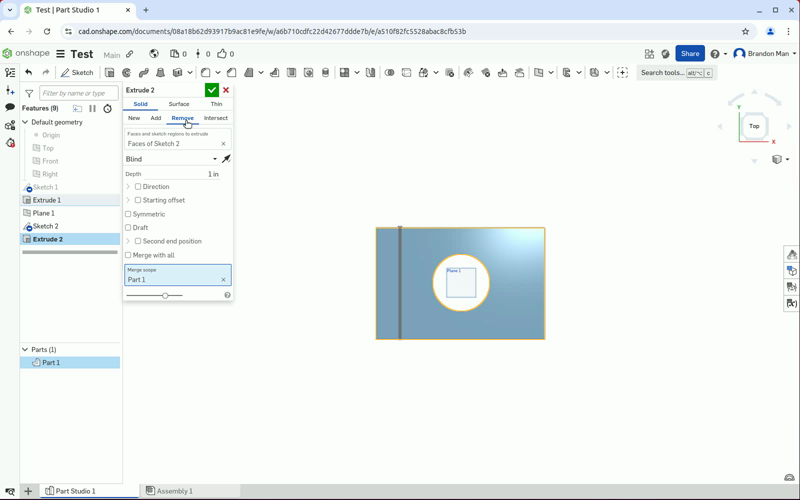
key(tab, 4)
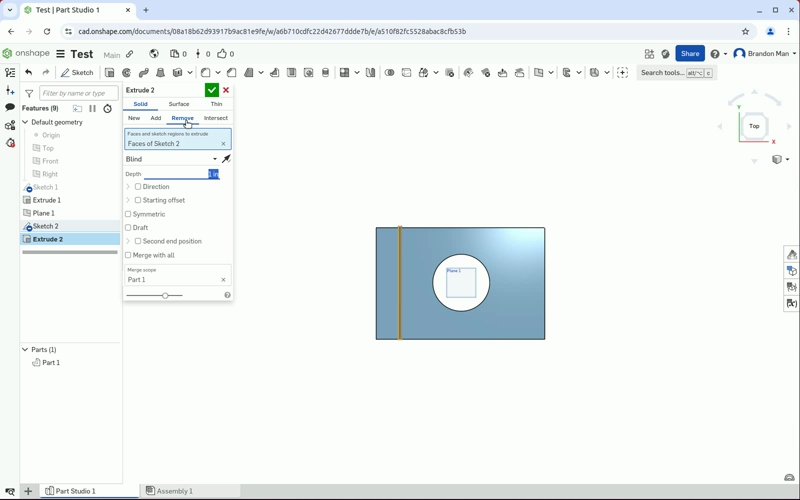
text(2.407)
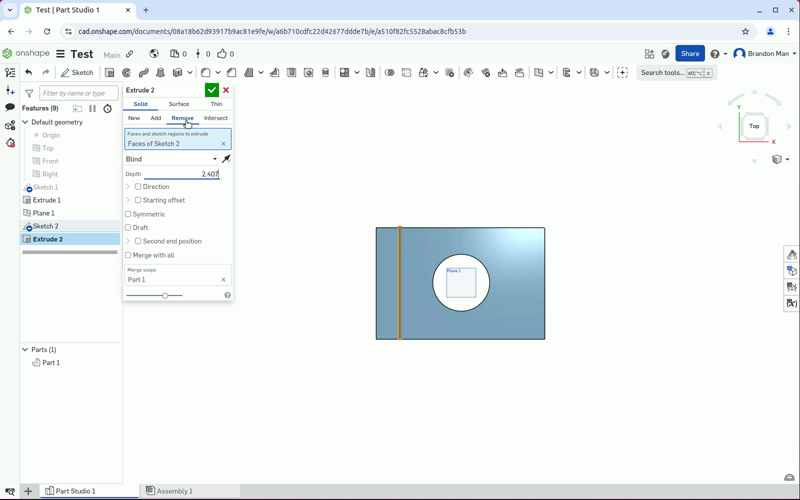
key(tab, 6)
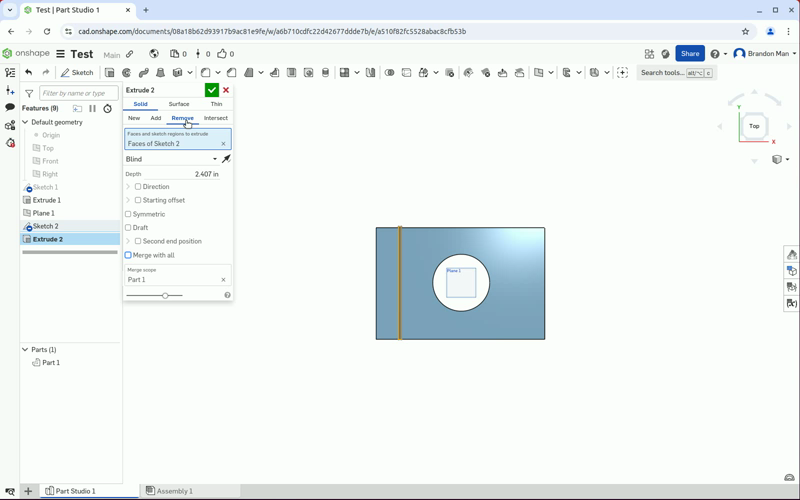
key(space)
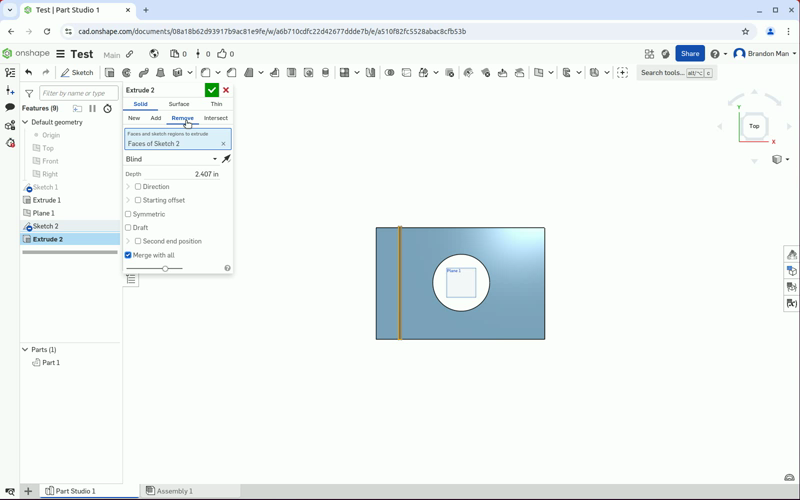
key(enter)
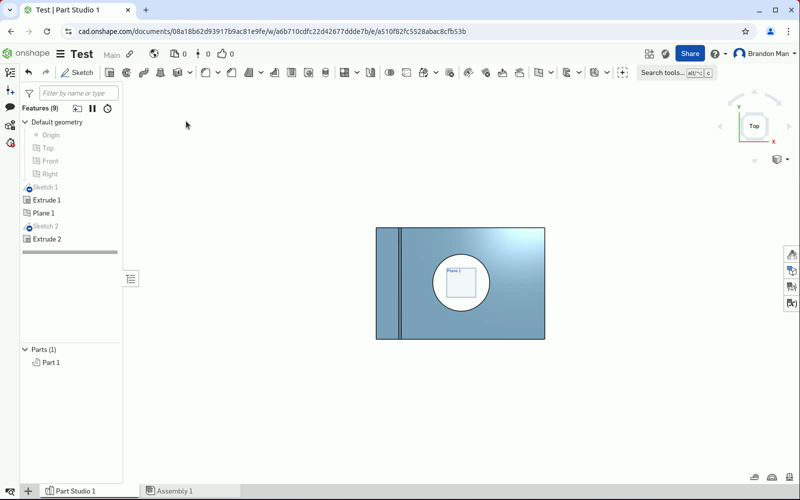
key(shift+h)
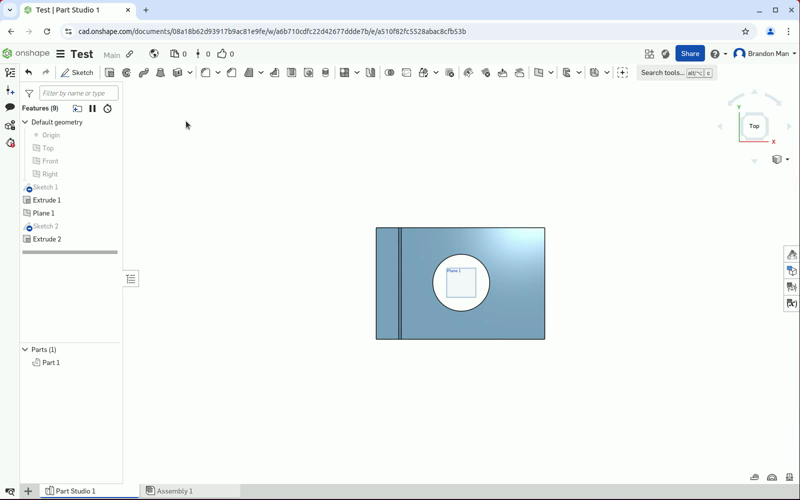
key(shift+h)
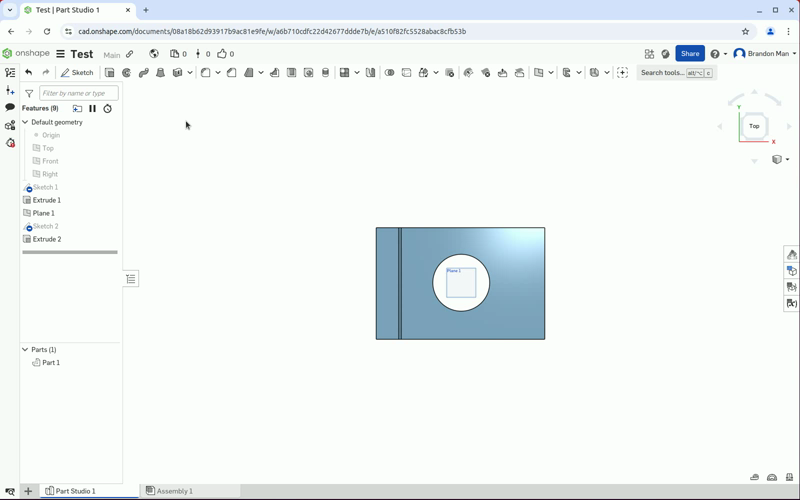
mouse_move(73, 189)
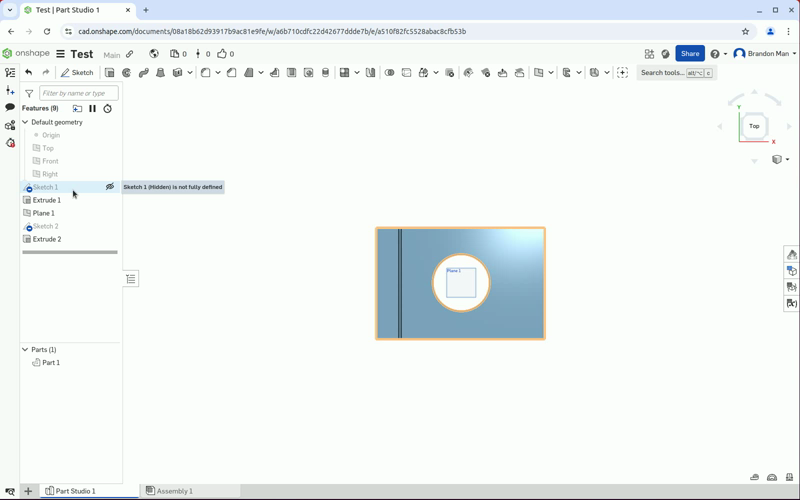
click(73, 189)
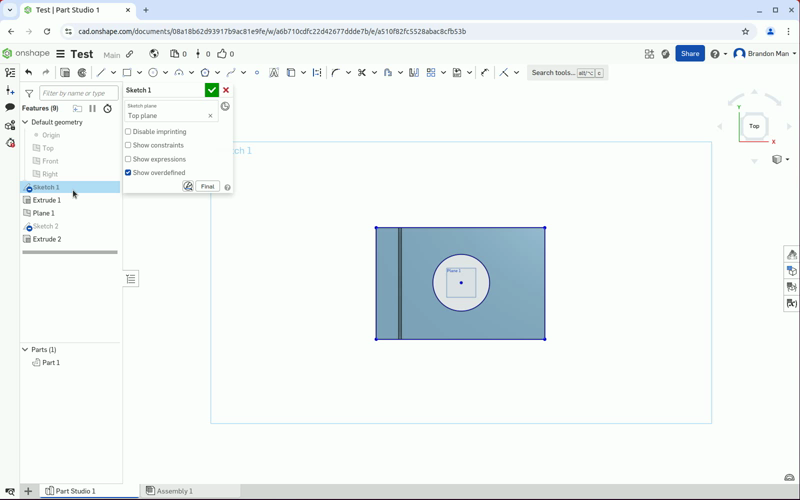
mouse_move(229, 92)
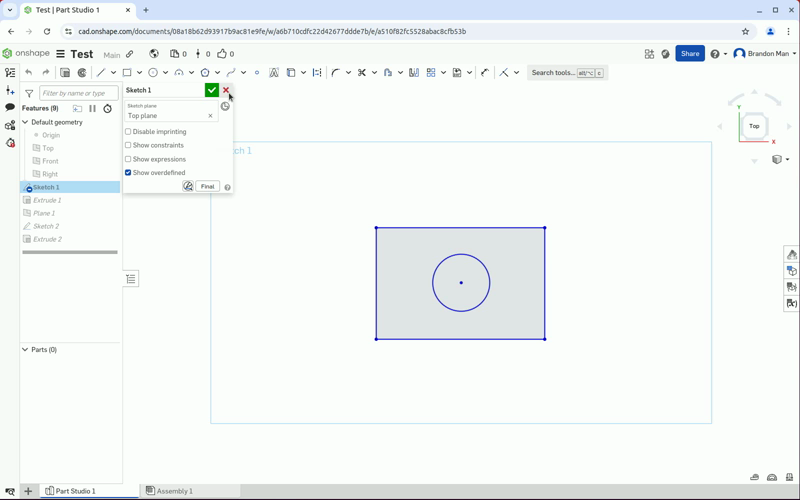
click(229, 92)
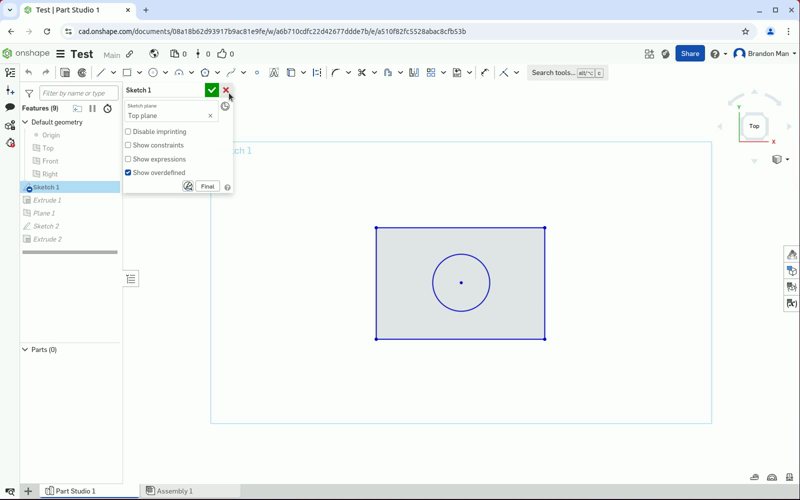
key(shift+s)
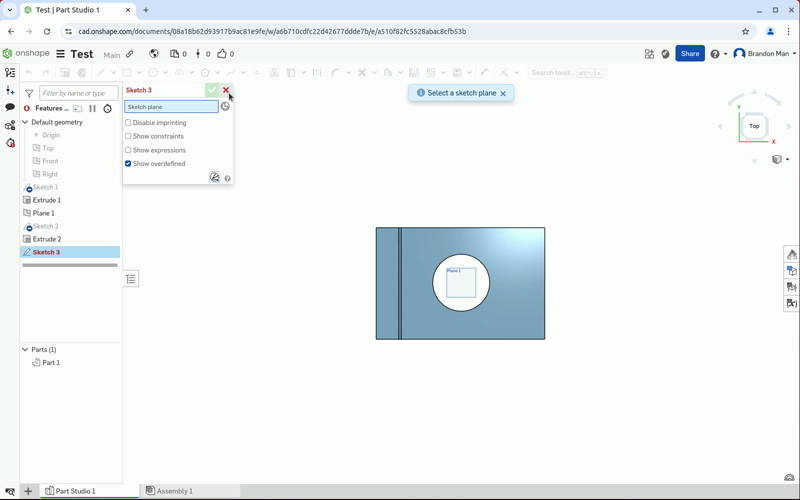
mouse_move(73, 215)
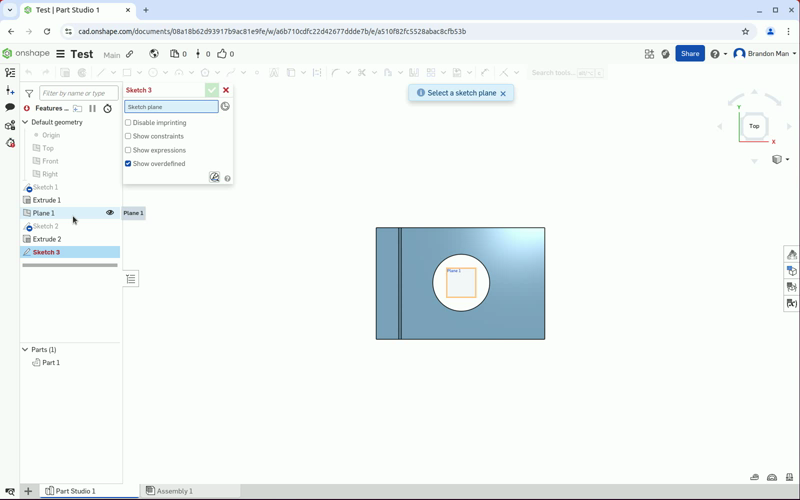
click(73, 215)
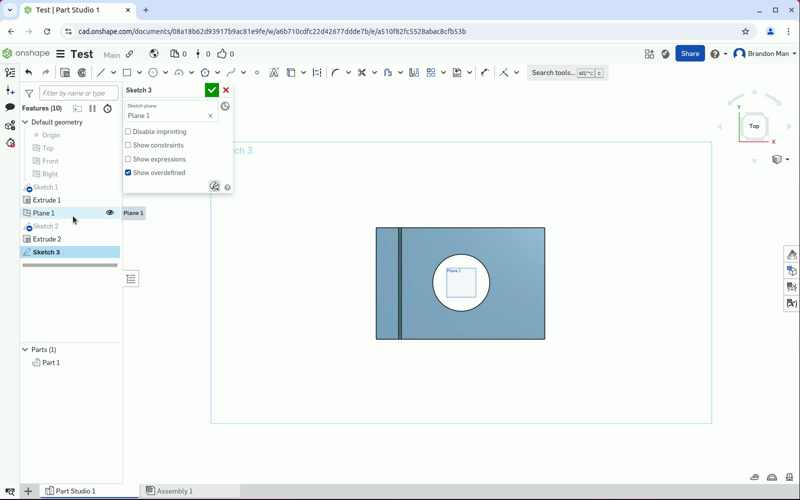
mouse_move(73, 352)
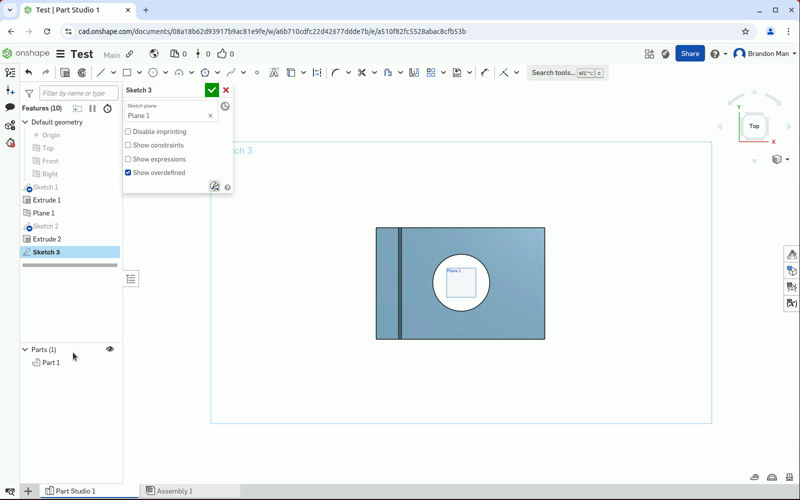
key(y)
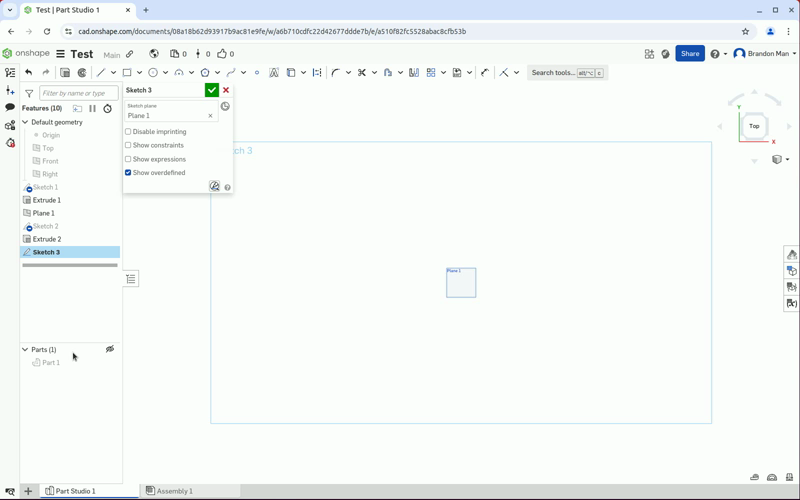
key(l)
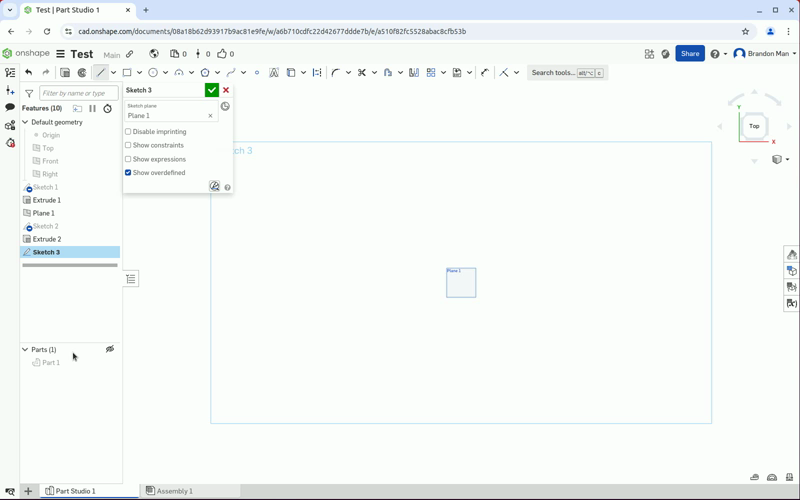
key_down(shift)
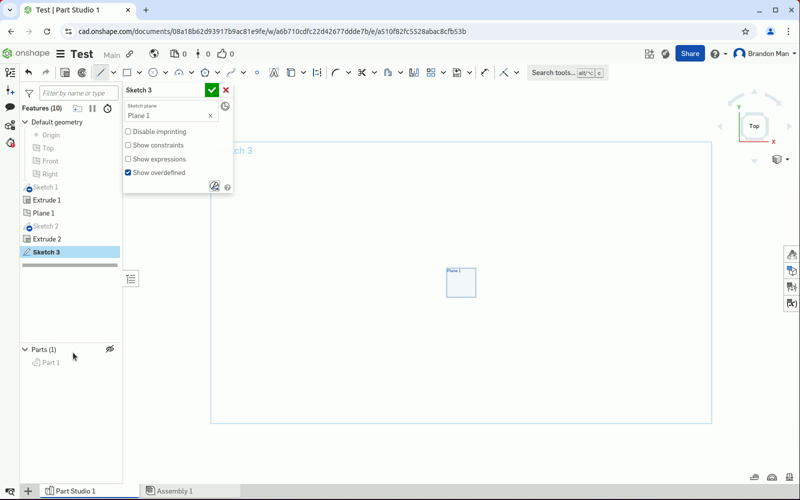
mouse_move(446, 339)
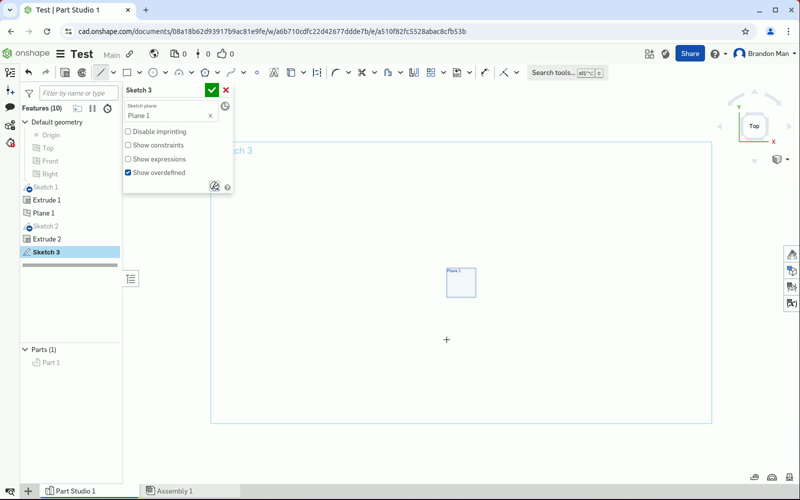
click(446, 339)
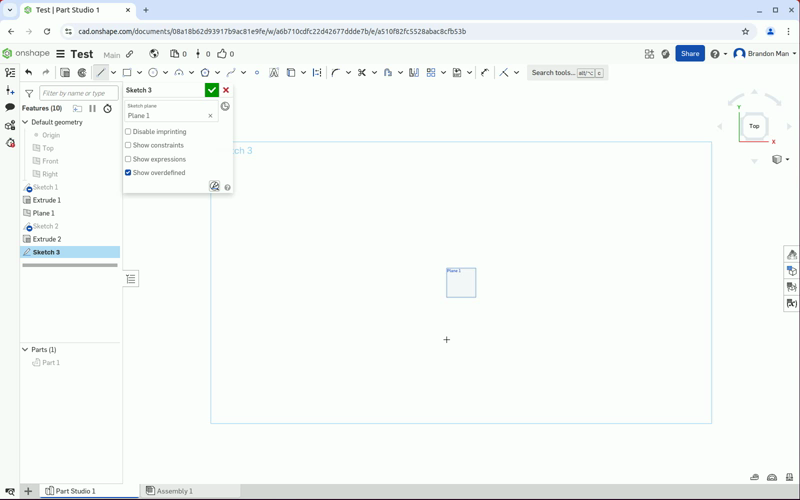
key_up(shift)
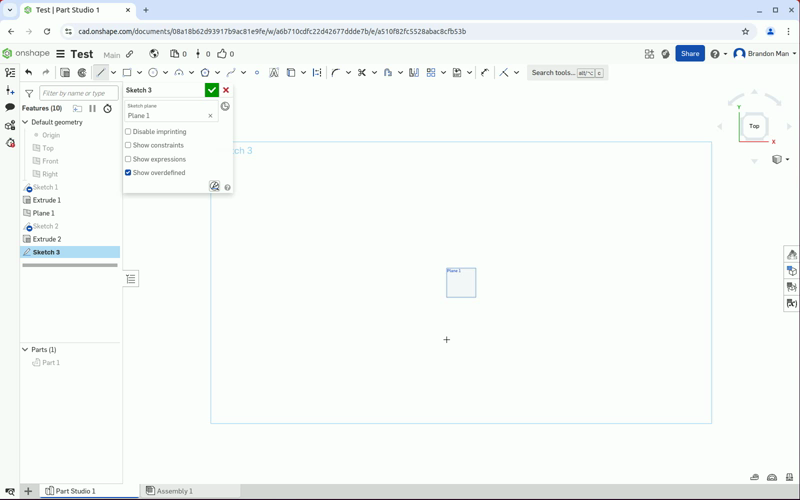
key_down(shift)
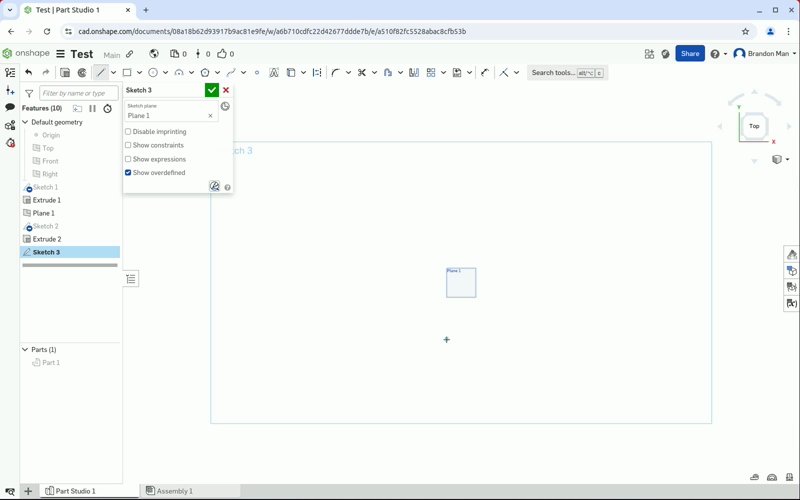
mouse_move(476, 339)
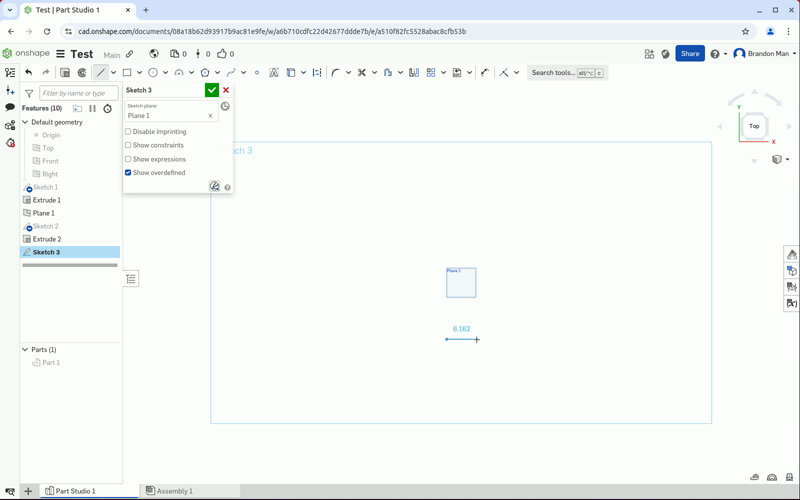
mouse_move(475, 339)
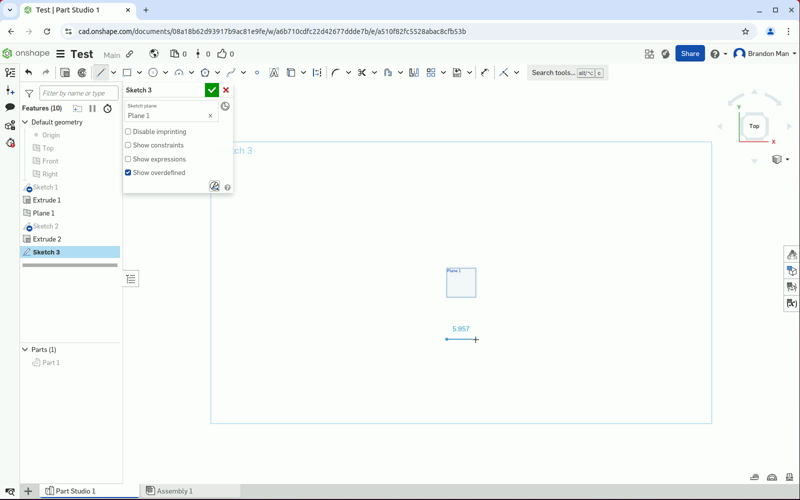
click(475, 339)
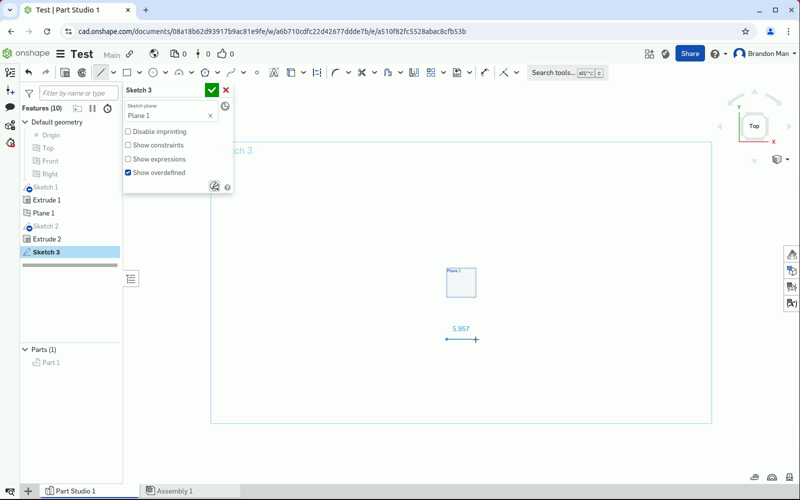
key_up(shift)
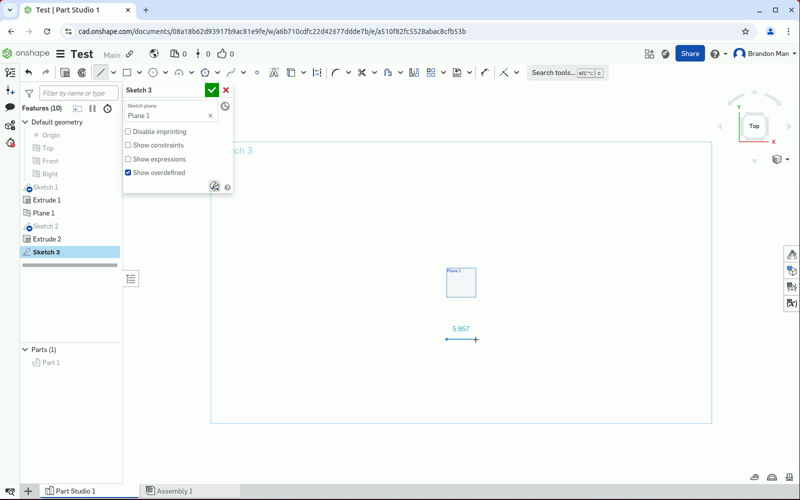
key_down(shift)
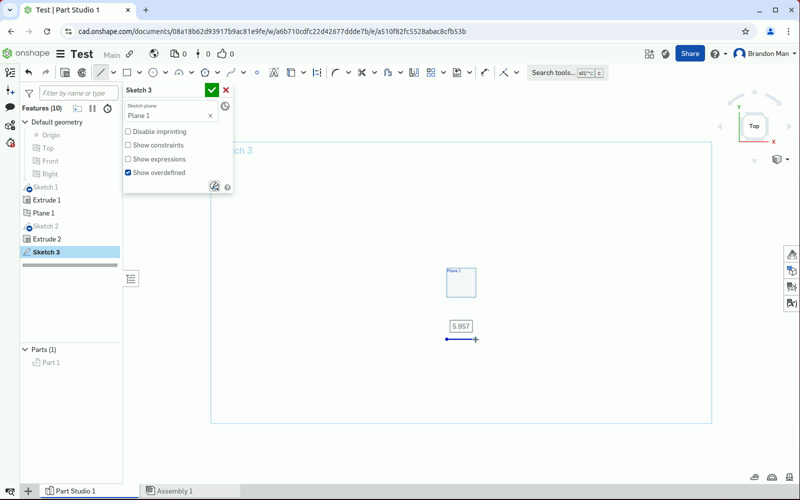
mouse_move(505, 339)
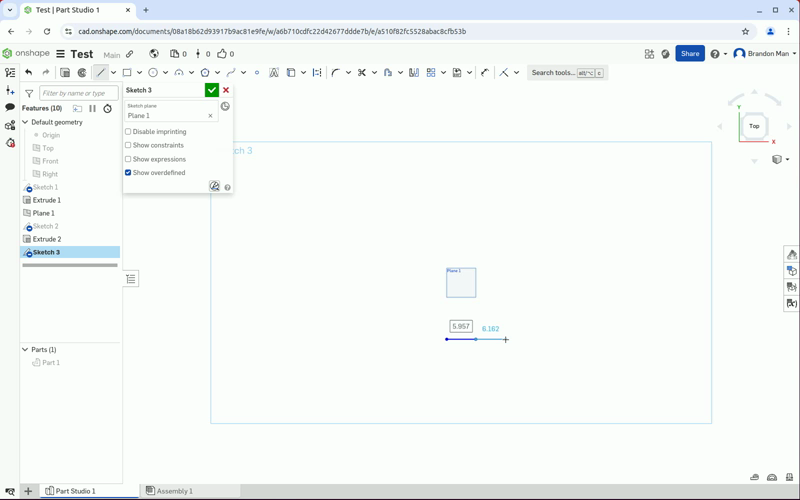
mouse_move(475, 306)
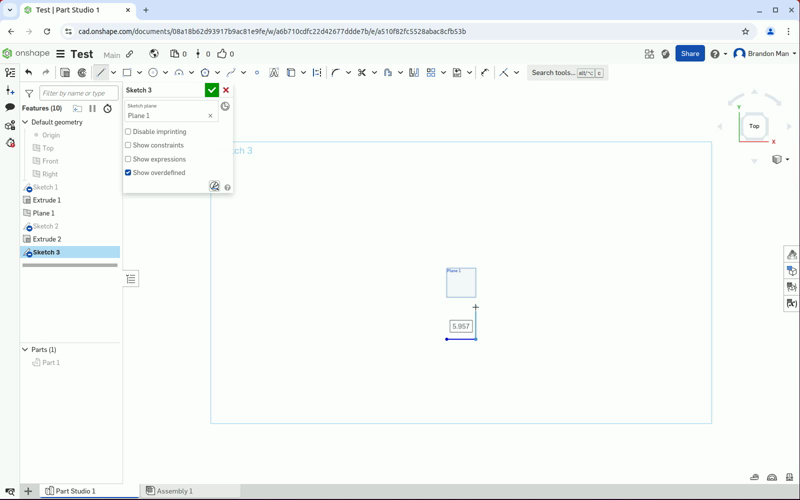
click(475, 306)
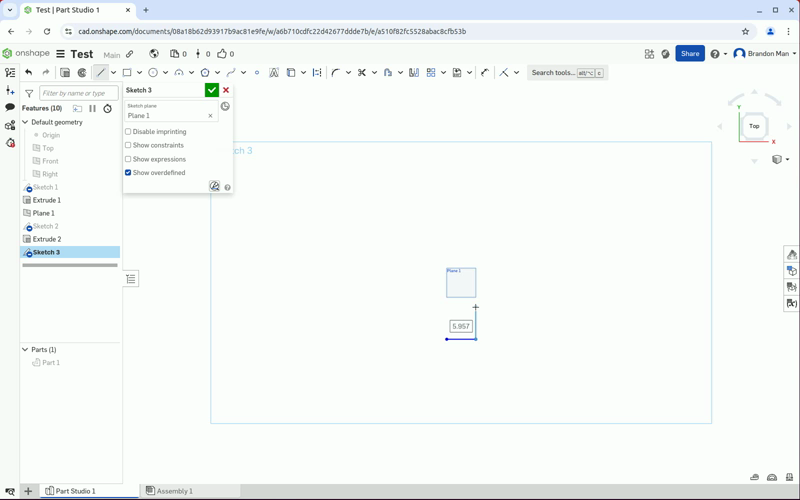
key_up(shift)
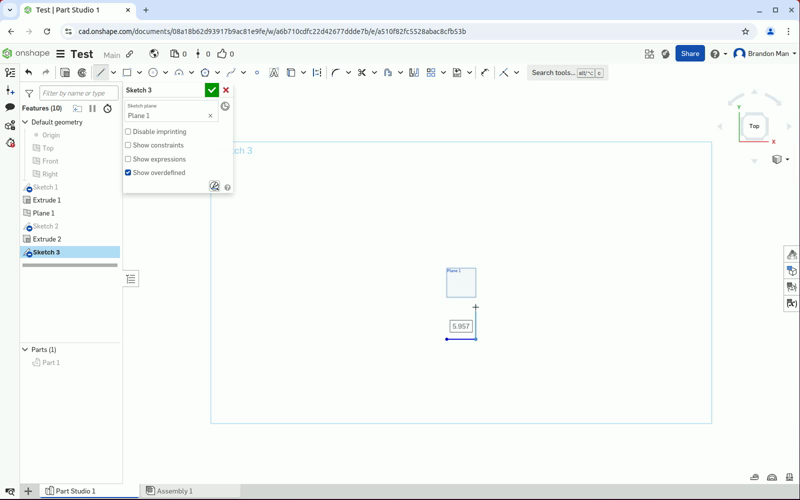
key(esc)
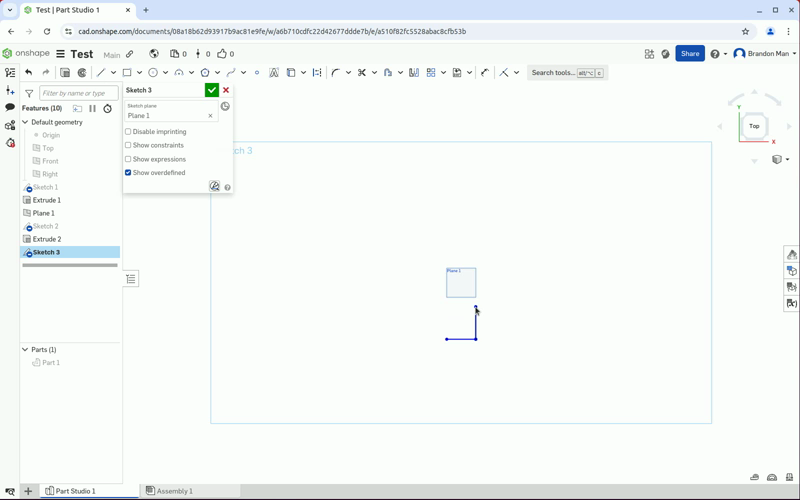
key(a)
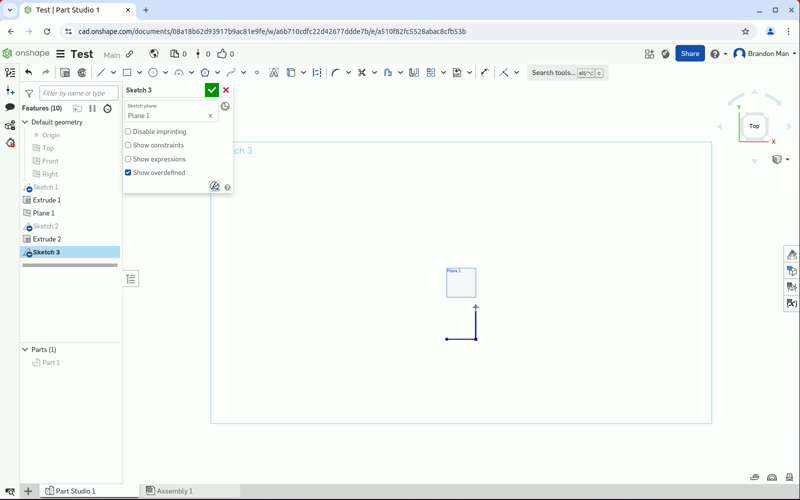
mouse_move(475, 306)
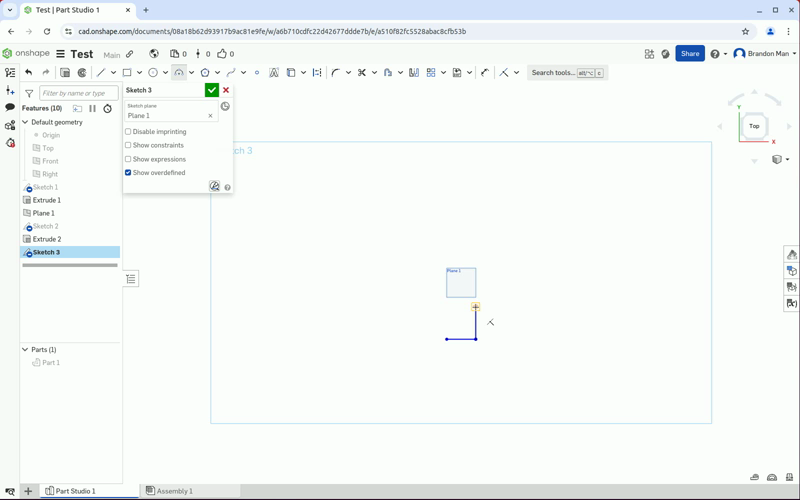
click(475, 306)
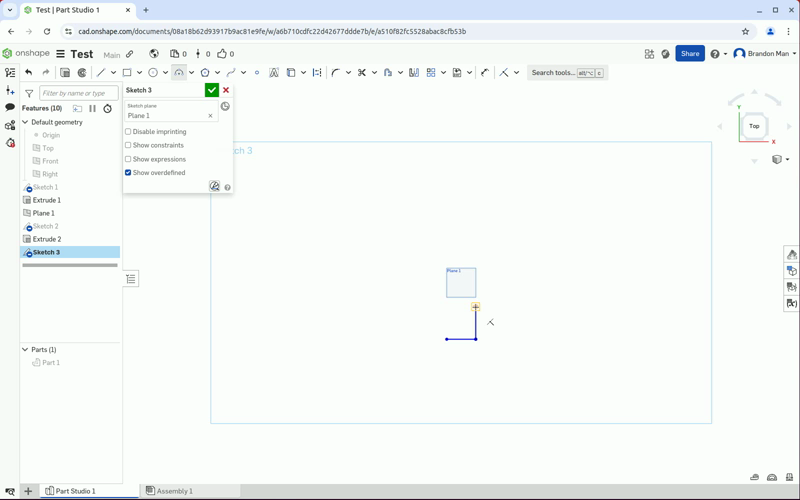
key_down(shift)
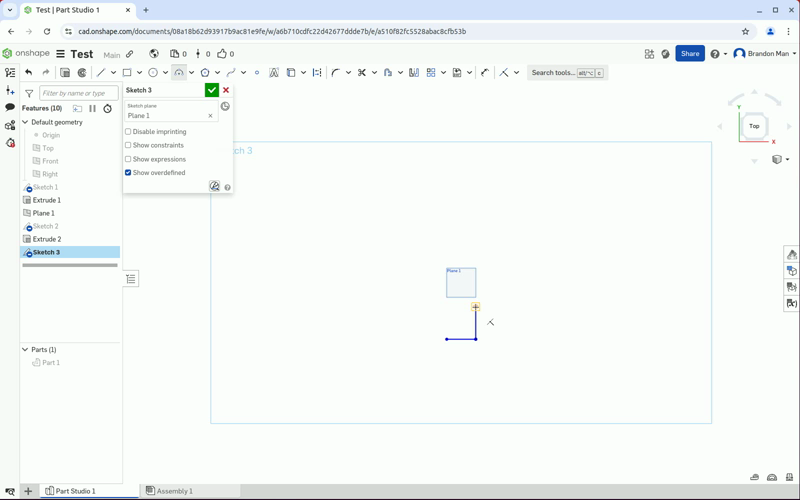
mouse_move(446, 306)
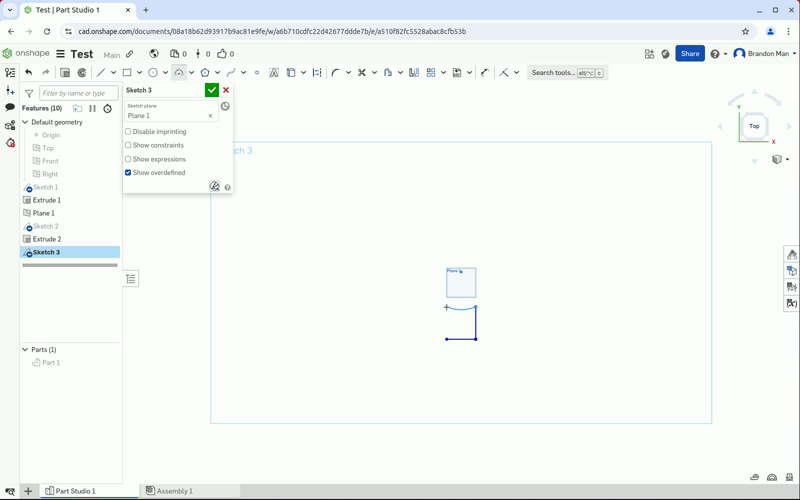
click(446, 306)
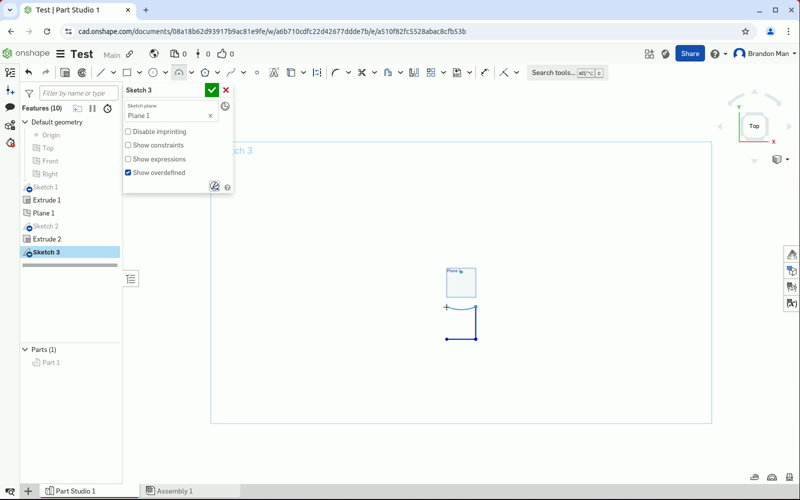
mouse_move(461, 310)
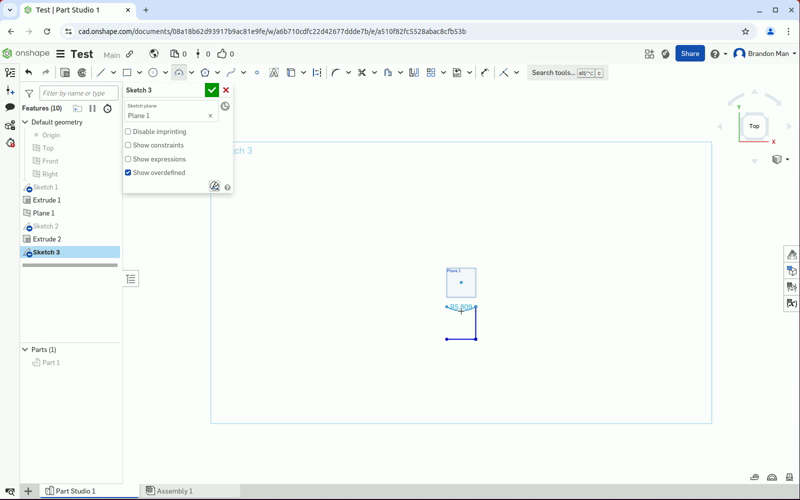
click(461, 310)
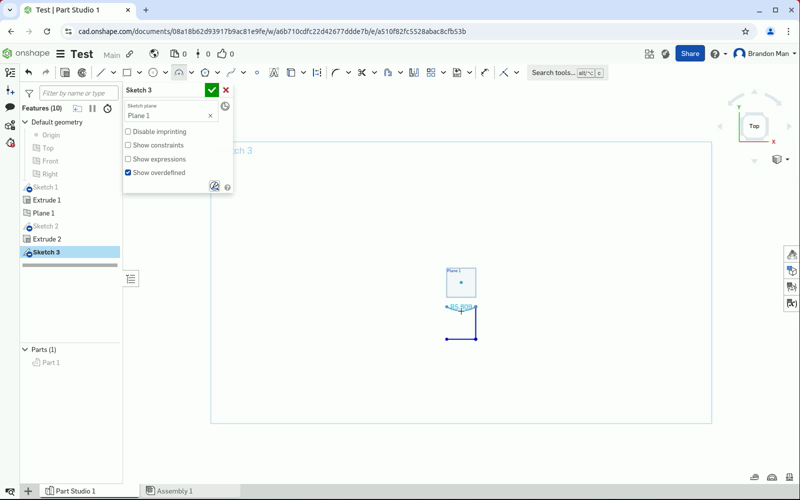
key_up(shift)
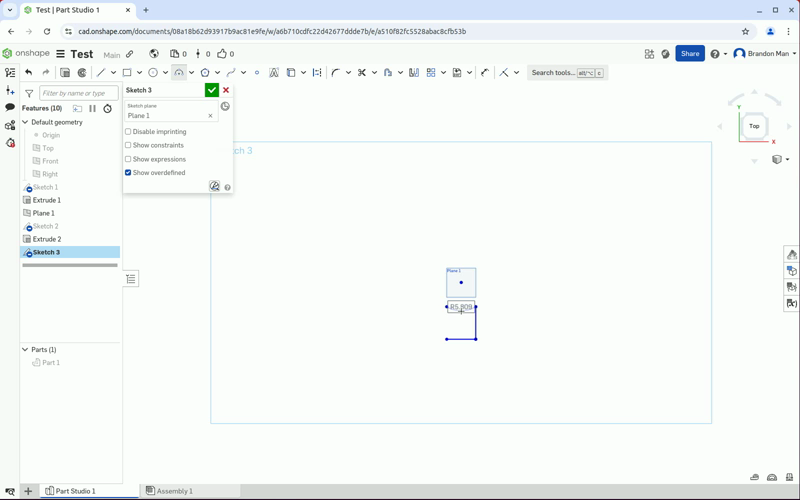
key(esc)
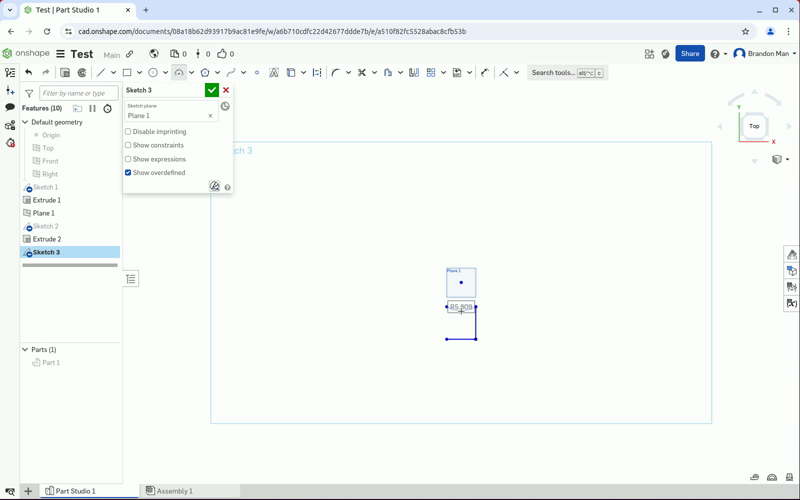
key(l)
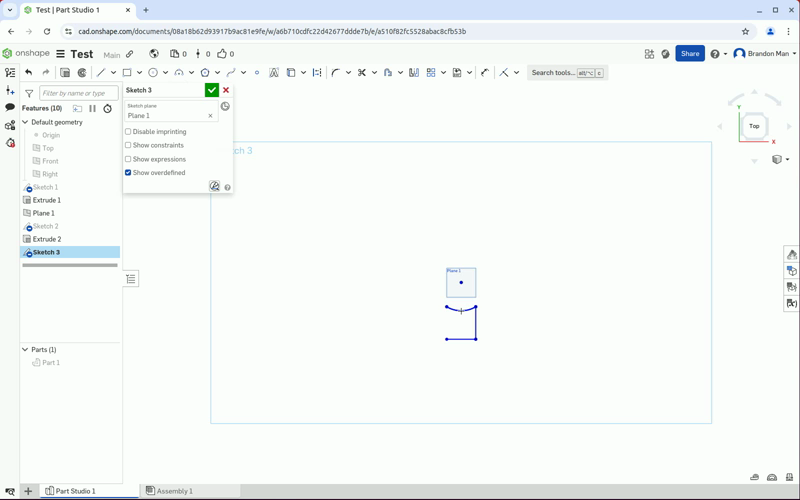
mouse_move(446, 306)
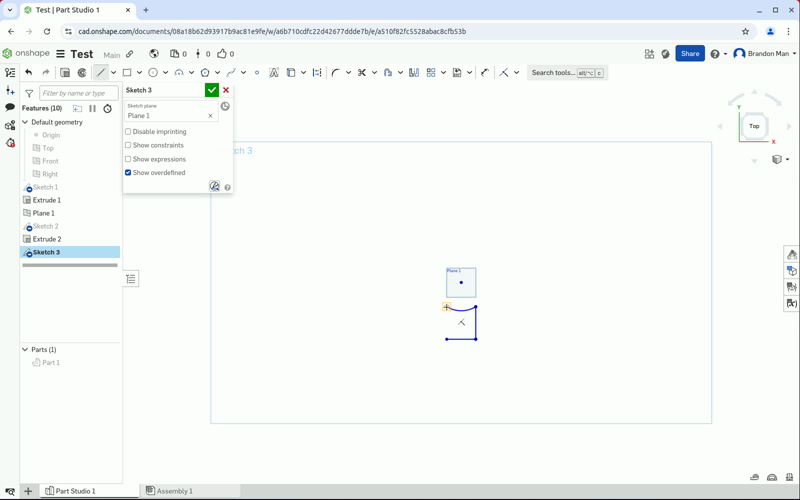
click(446, 306)
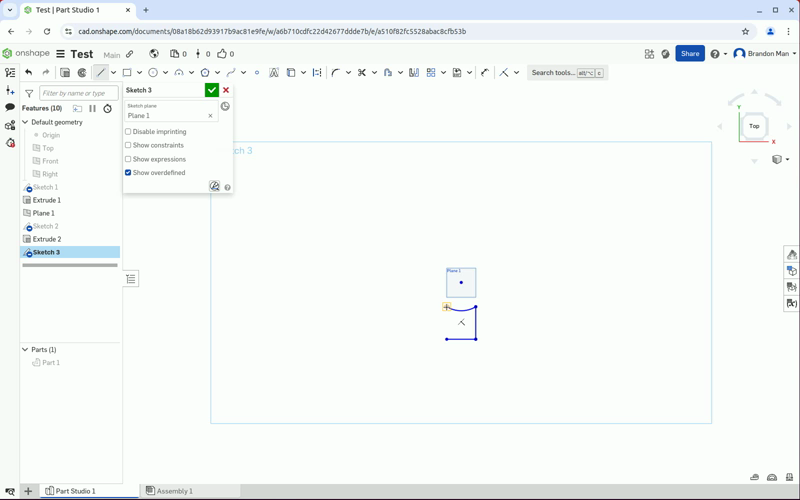
mouse_move(476, 306)
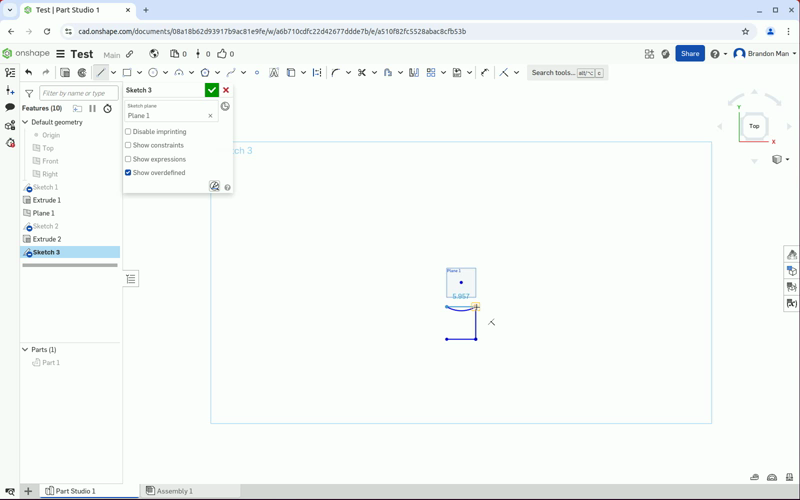
key_down(shift)
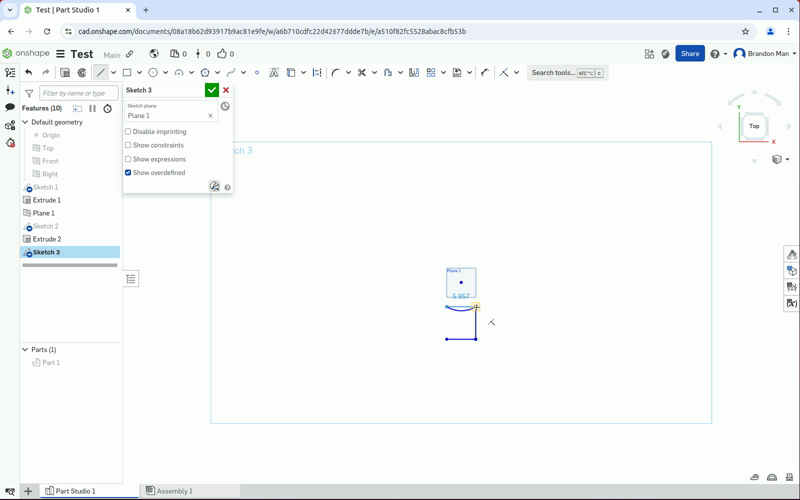
mouse_move(446, 339)
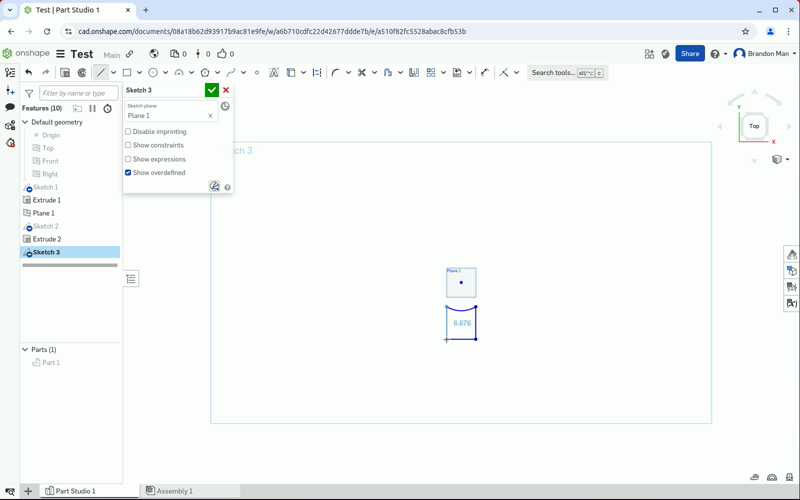
key_up(shift)
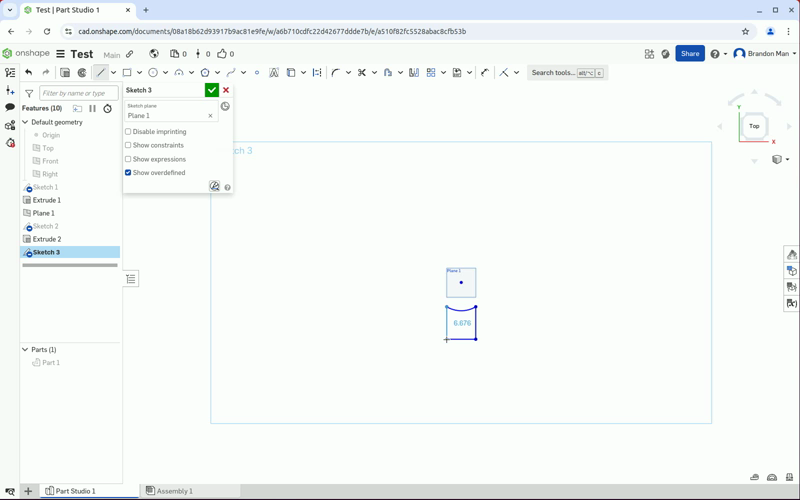
click(446, 339)
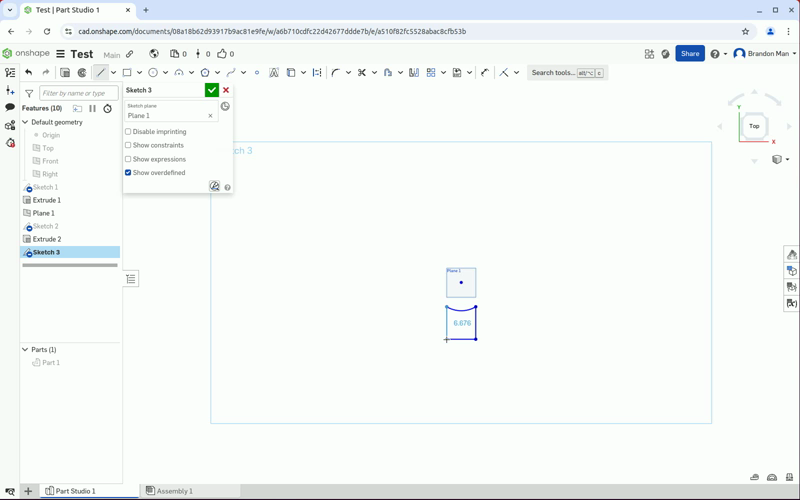
key(esc)
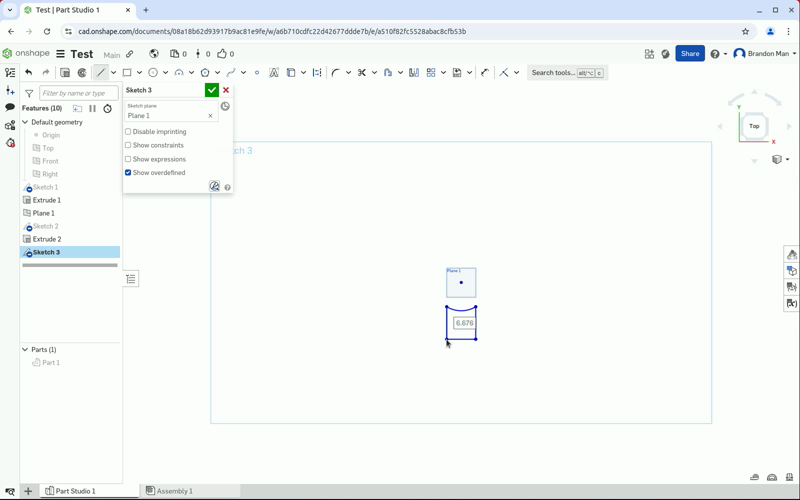
mouse_move(455, 321)
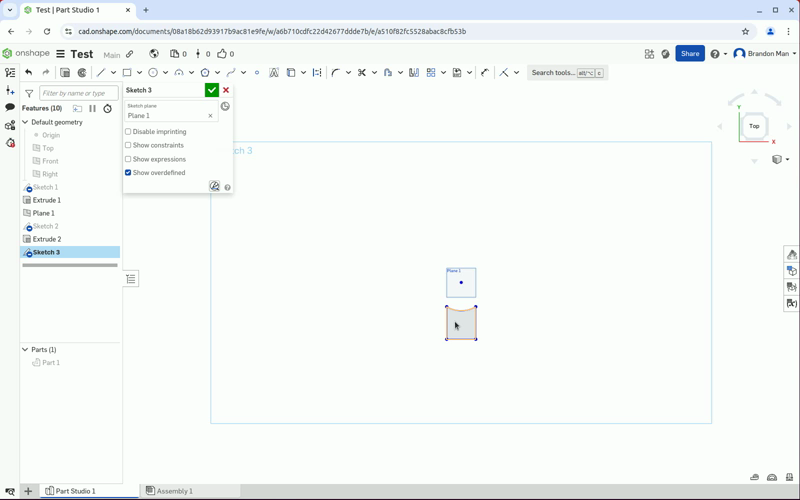
scroll(6)
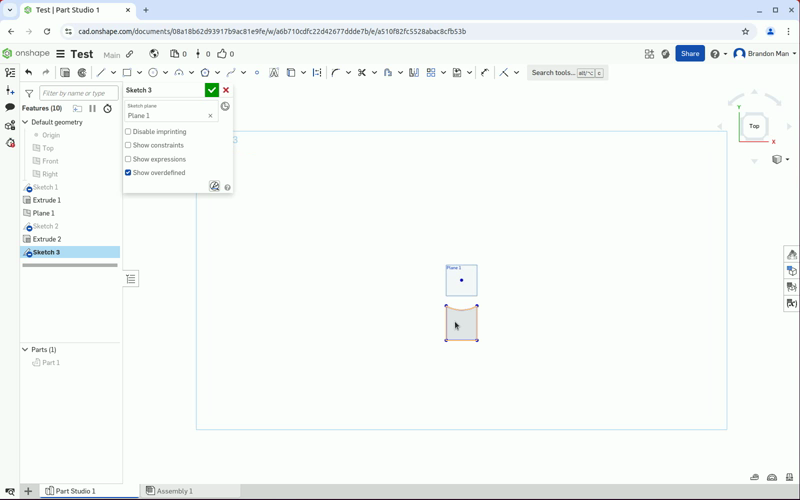
scroll(6)
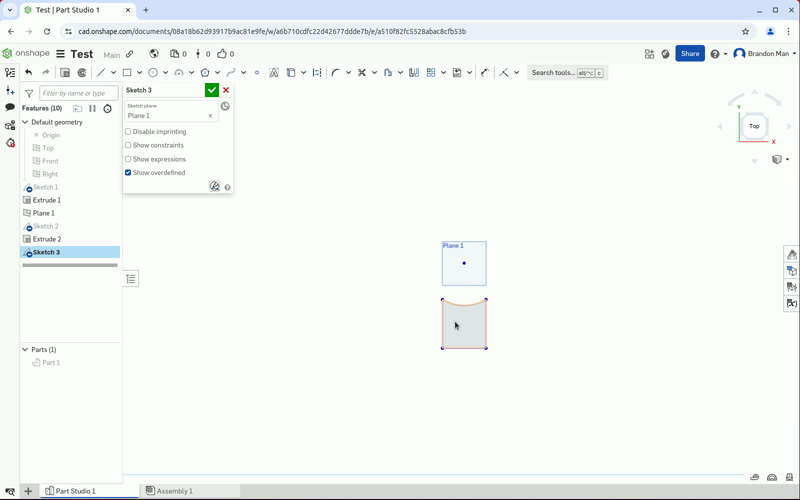
scroll(6)
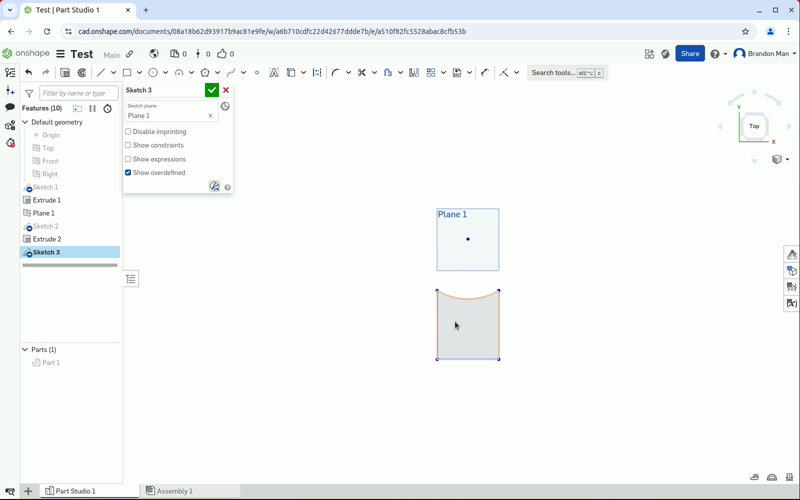
scroll(6)
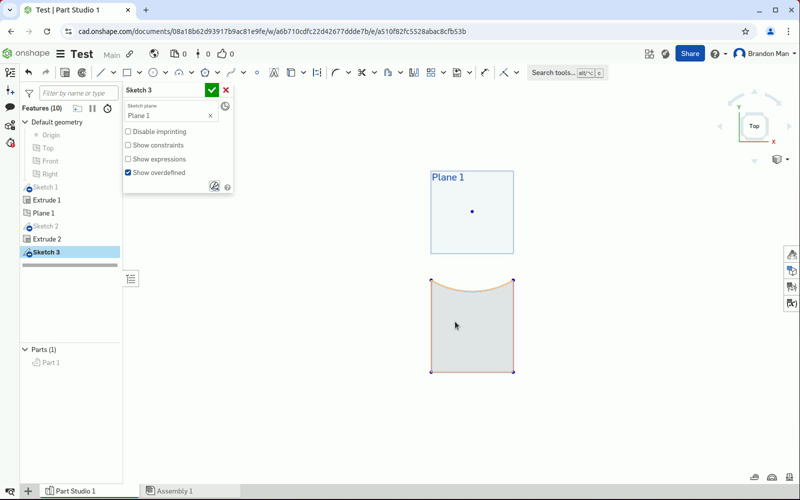
scroll(6)
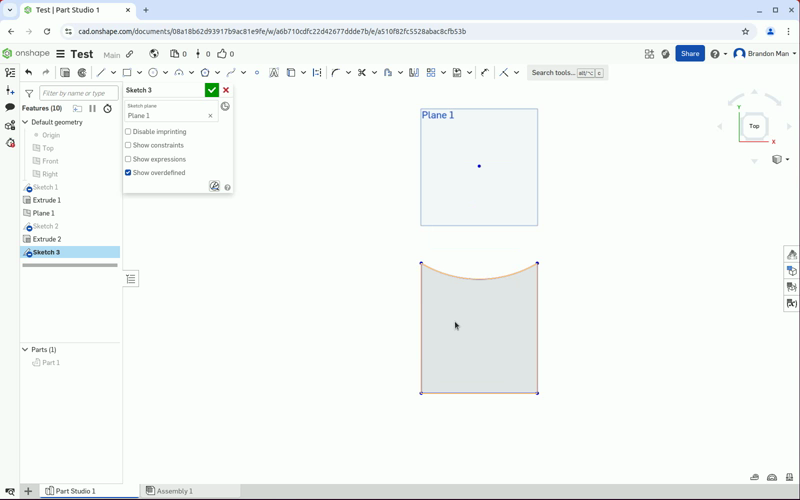
scroll(6)
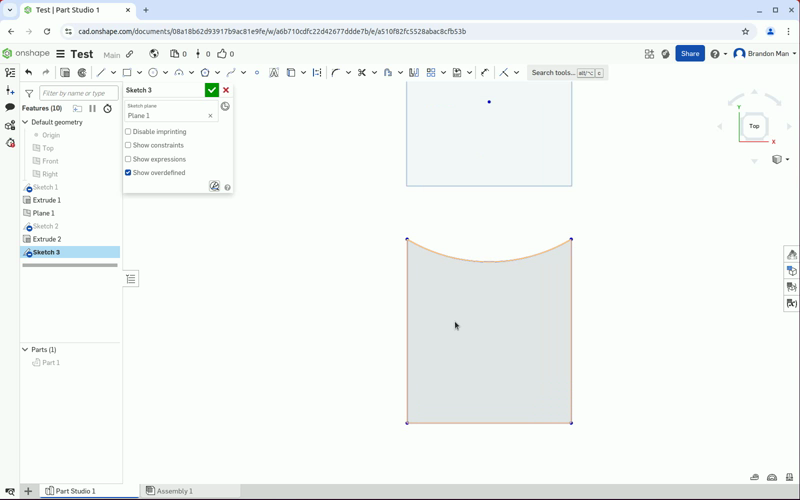
scroll(6)
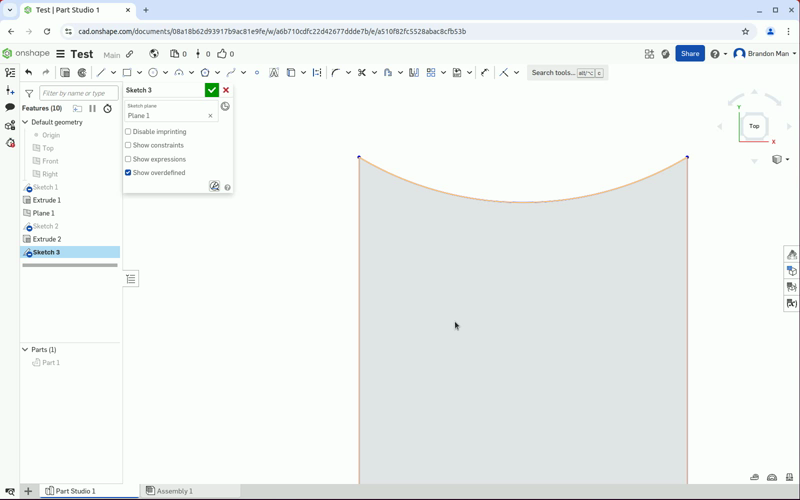
click(455, 321)
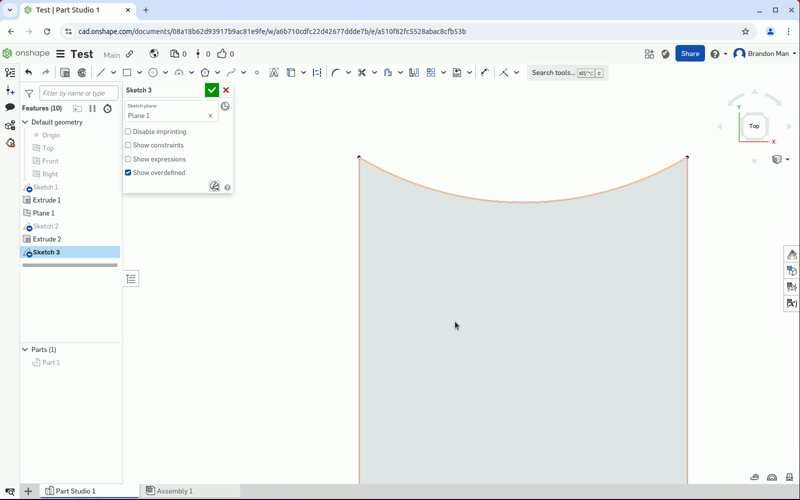
scroll(-6)
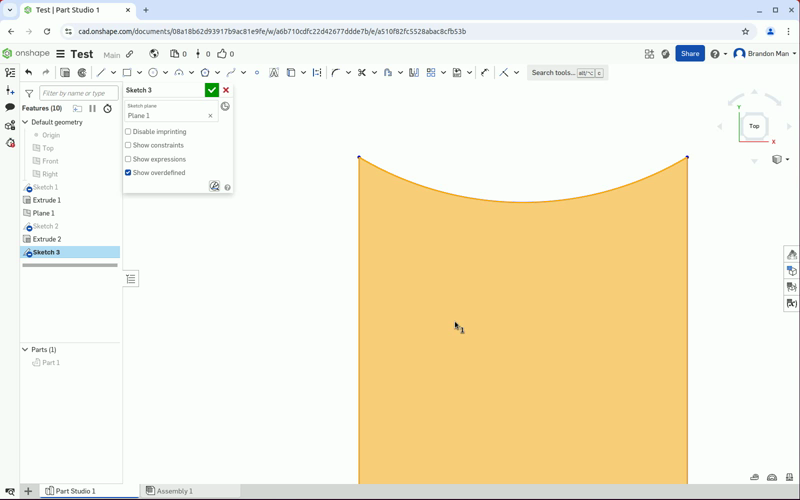
scroll(-6)
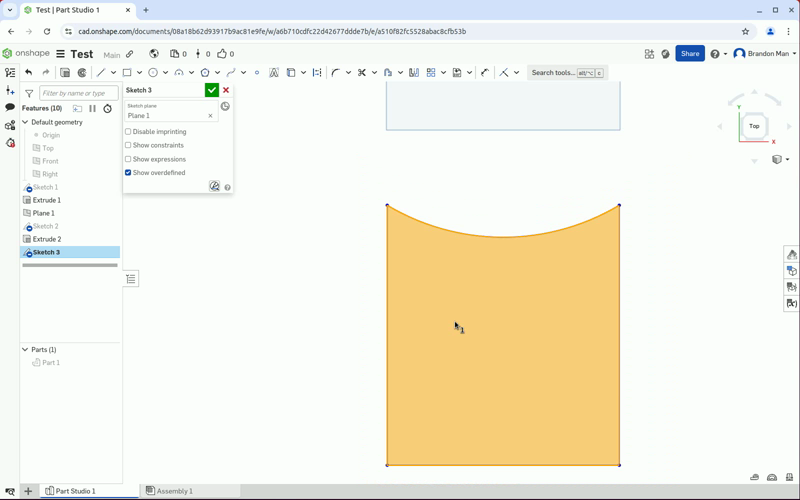
scroll(-6)
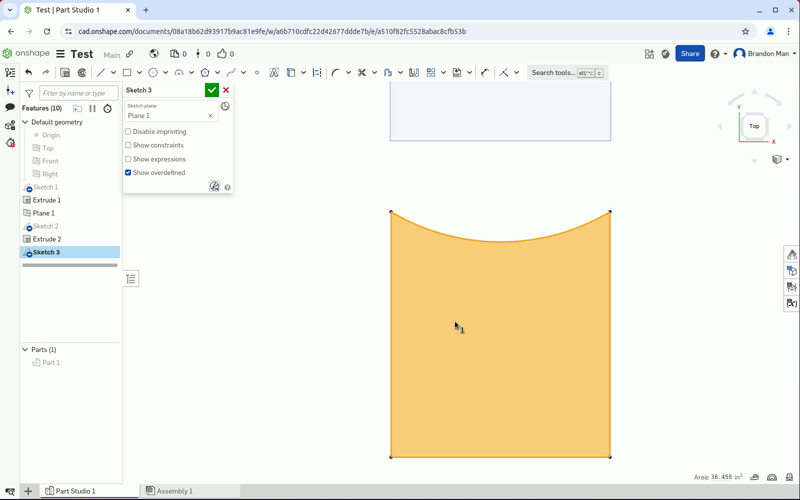
scroll(-6)
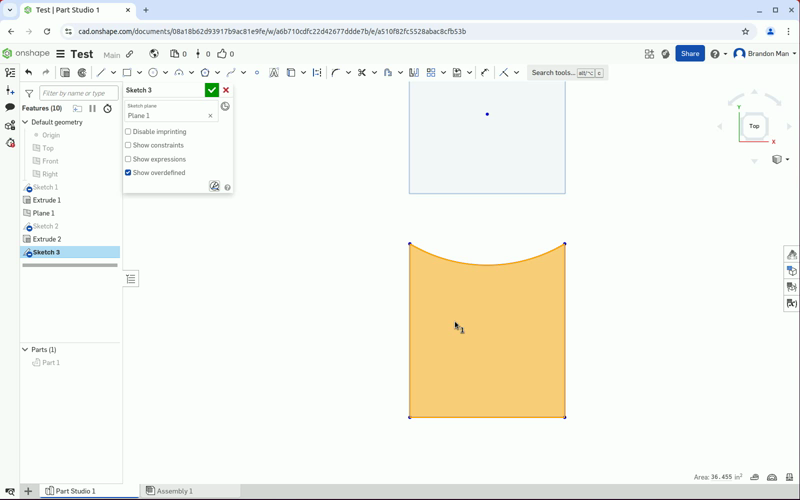
scroll(-6)
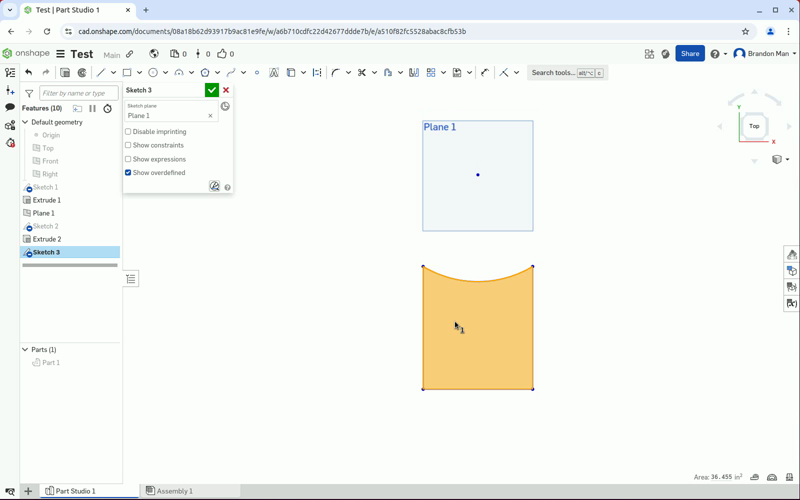
scroll(-6)
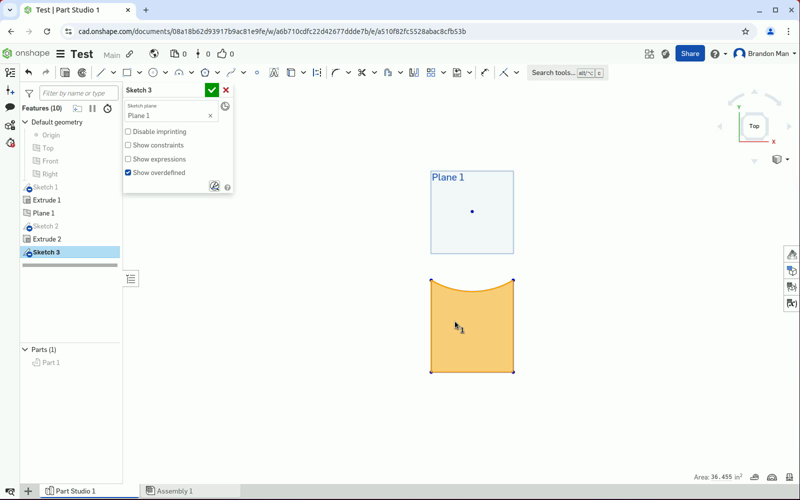
scroll(-6)
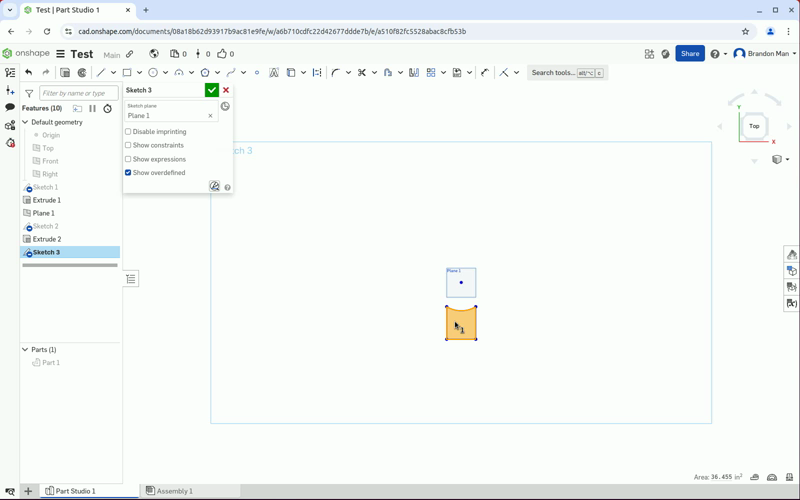
mouse_move(73, 352)
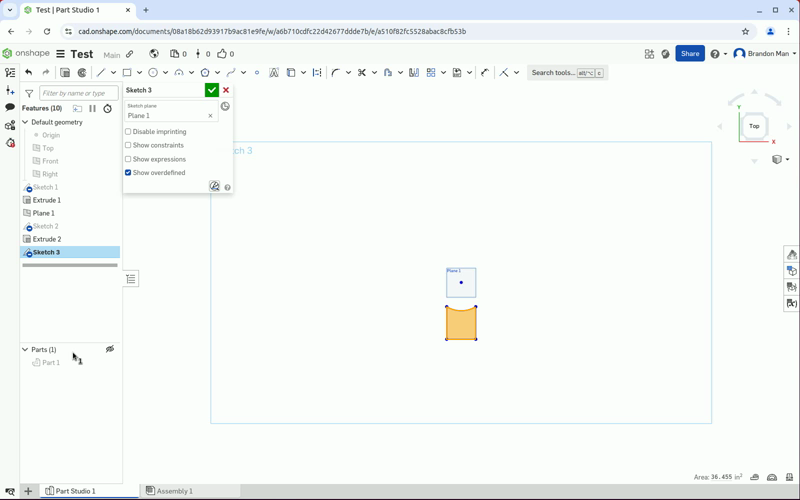
key(shift+y)
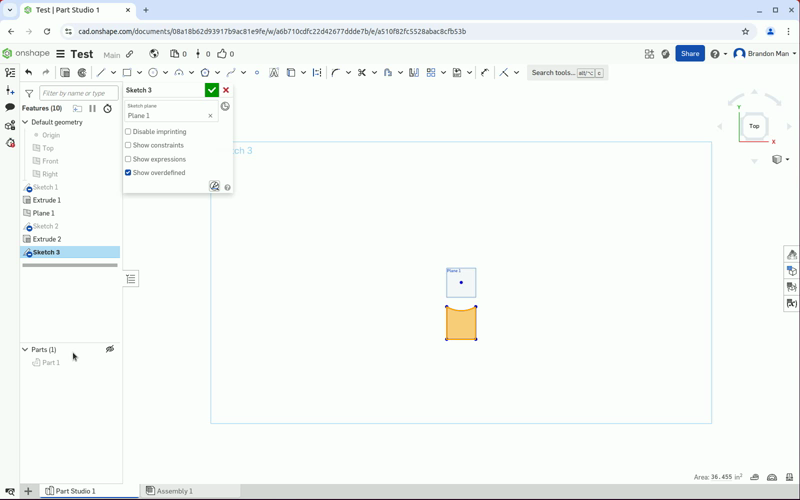
key(shift+e)
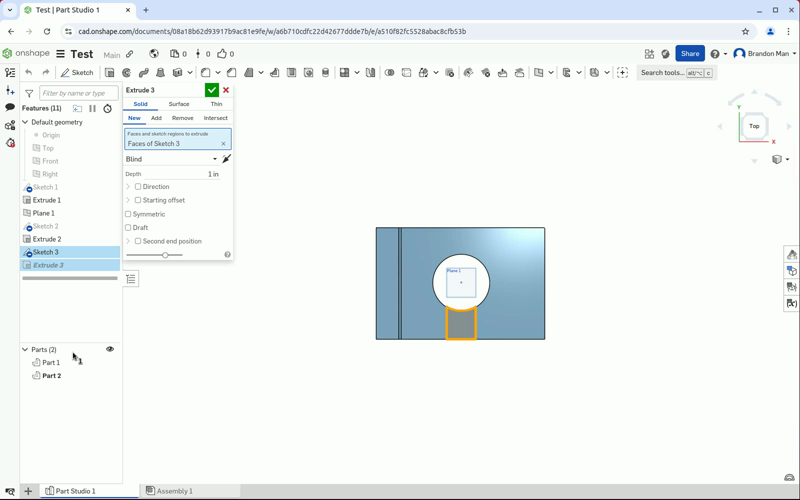
mouse_move(143, 106)
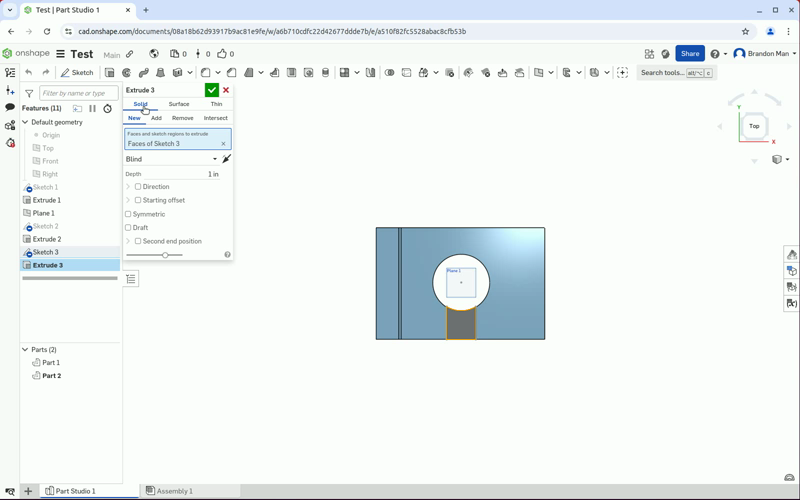
click(143, 106)
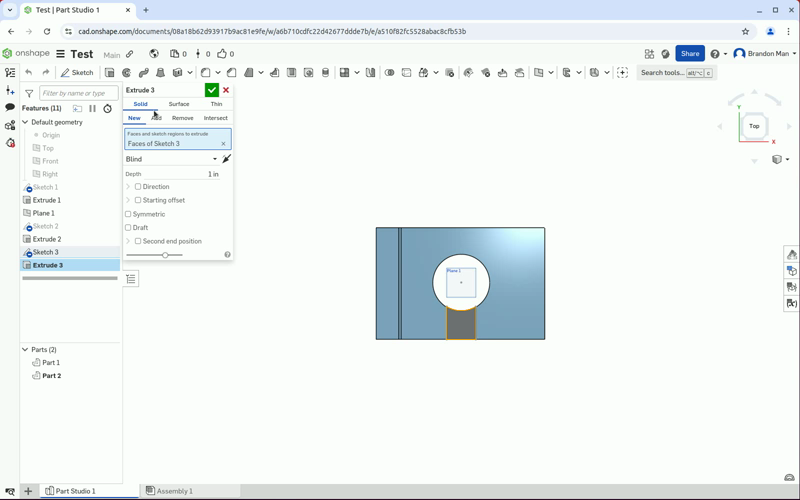
mouse_move(186, 120)
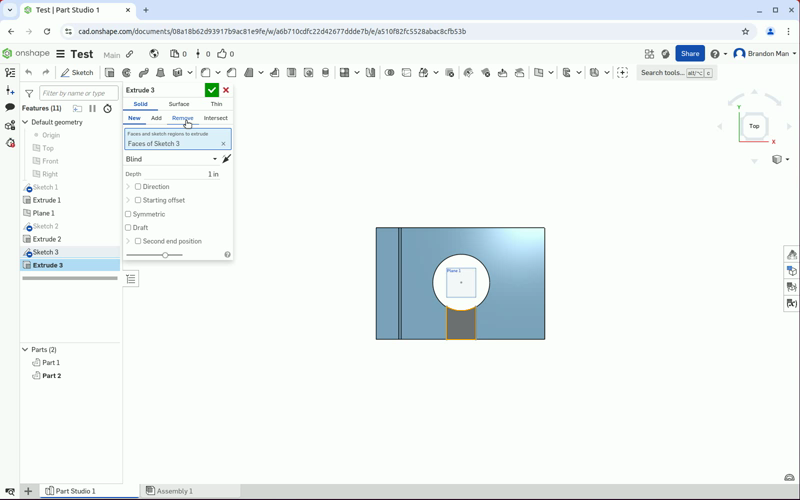
click(186, 120)
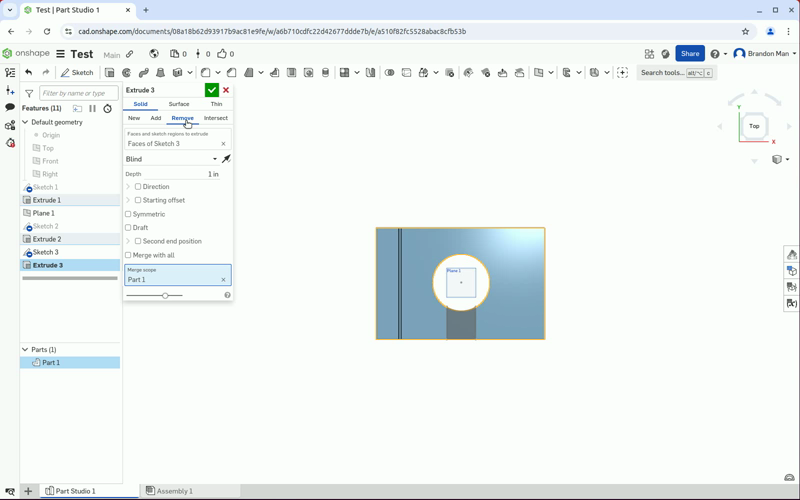
key(tab, 4)
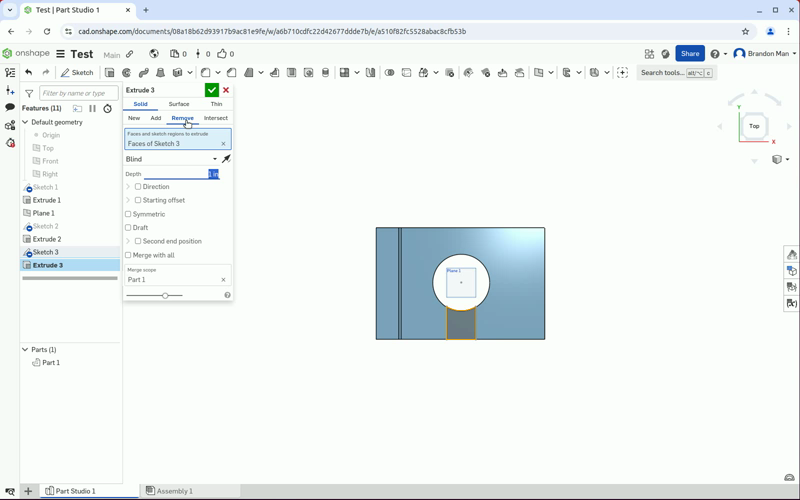
text(2.407)
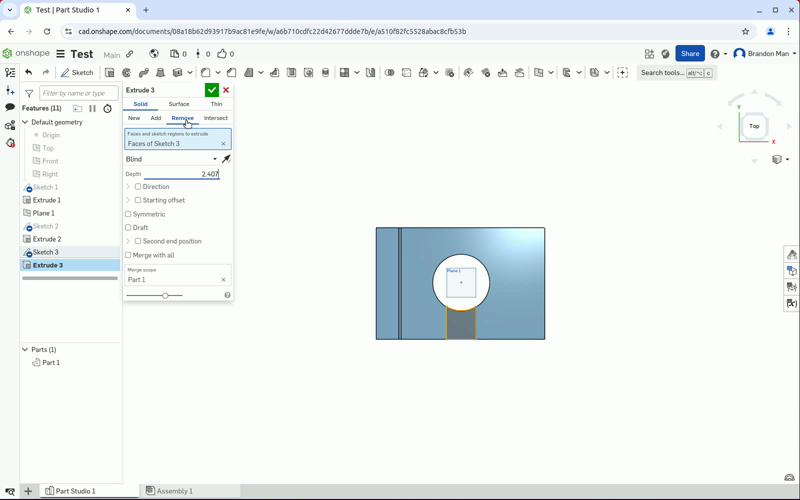
key(tab, 6)
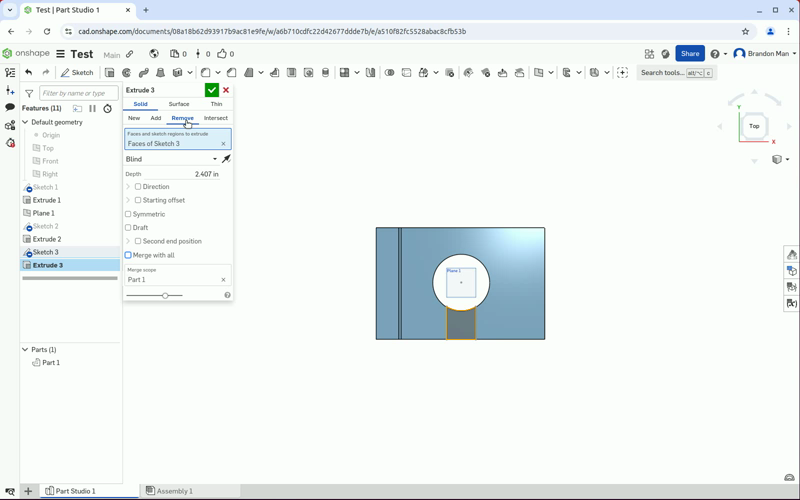
key(space)
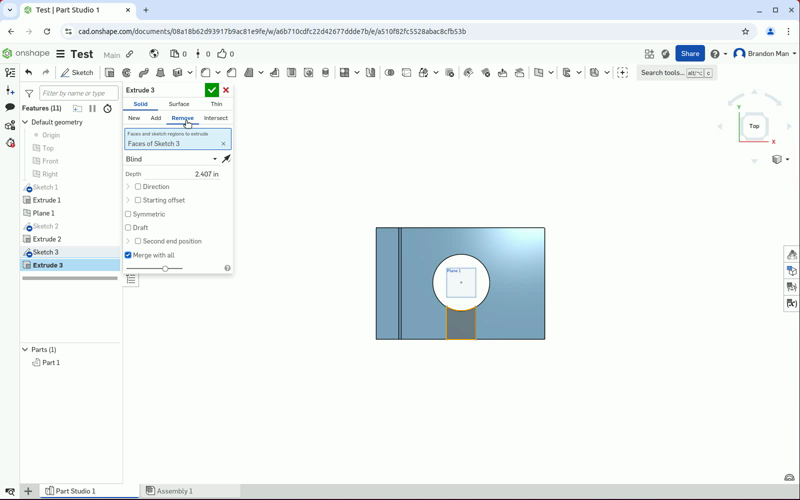
key(enter)
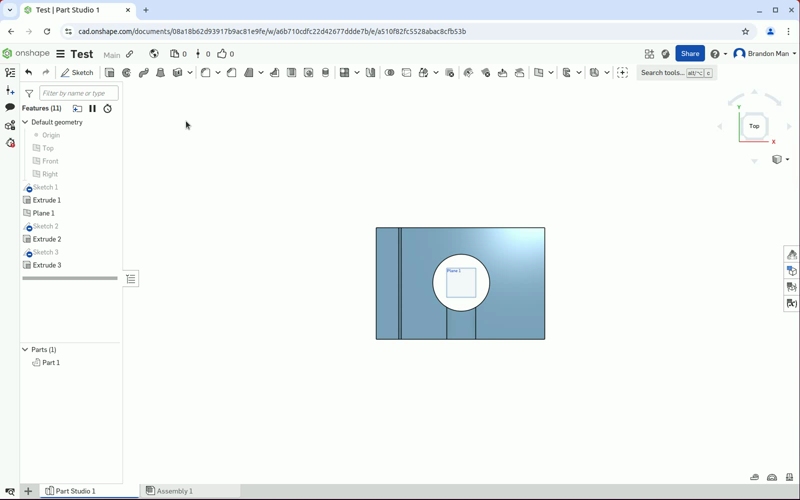
key(shift+h)
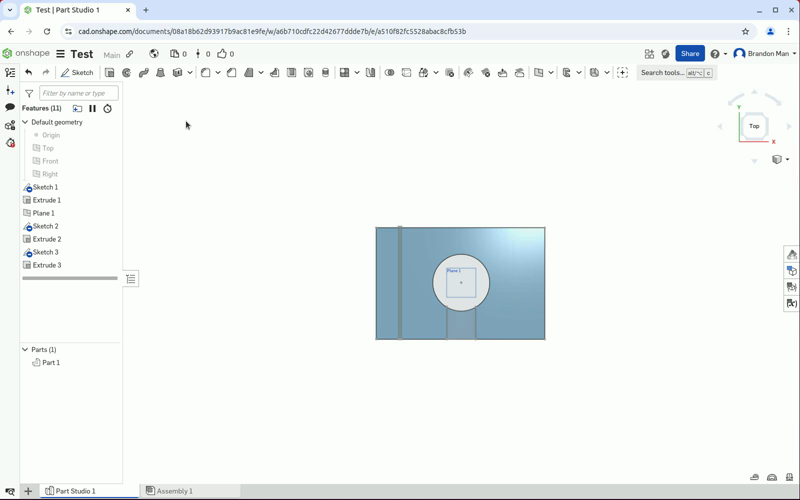
key(shift+h)
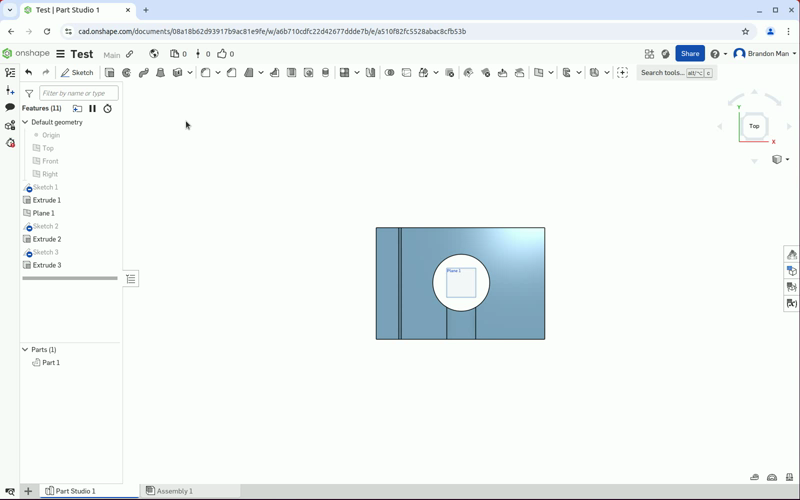
mouse_move(73, 189)
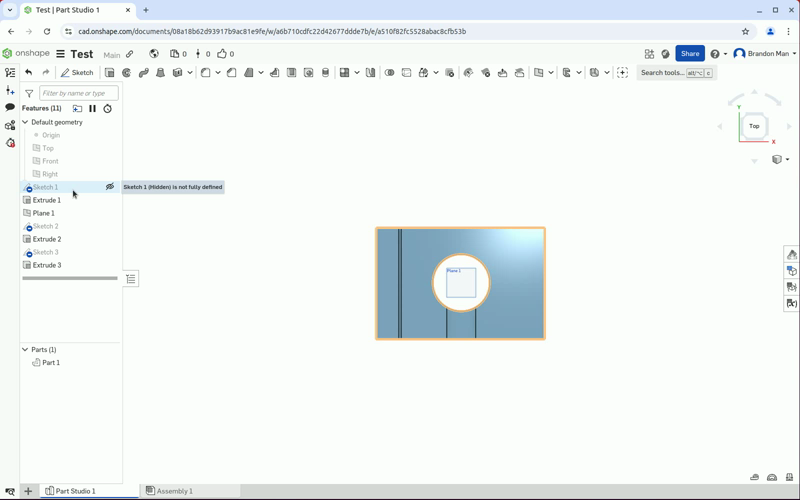
click(73, 189)
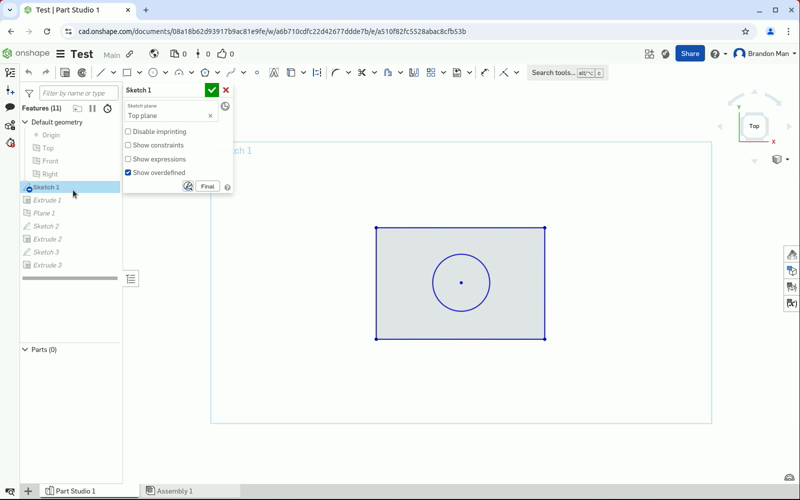
mouse_move(229, 92)
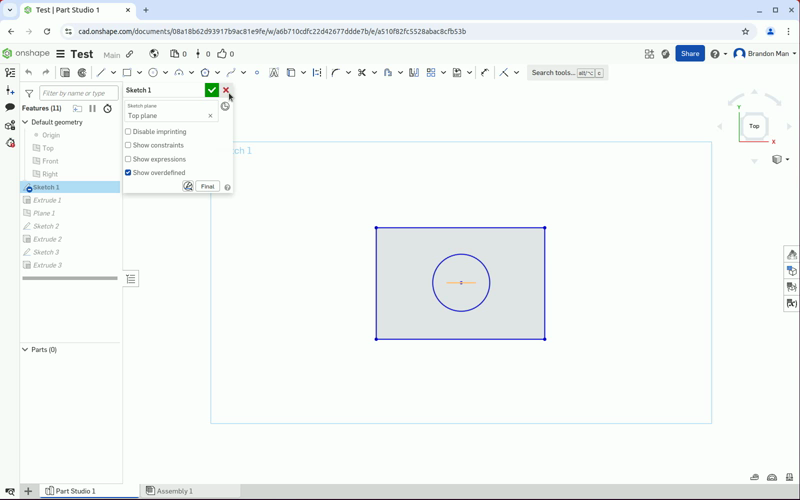
click(229, 92)
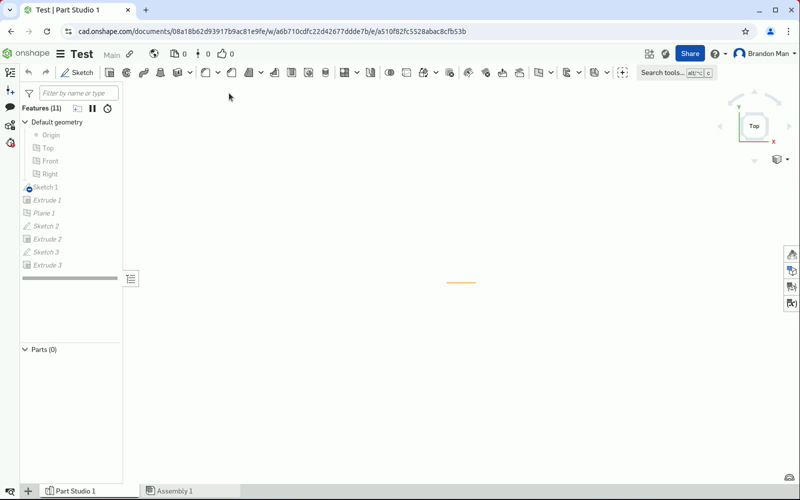
key(shift+s)
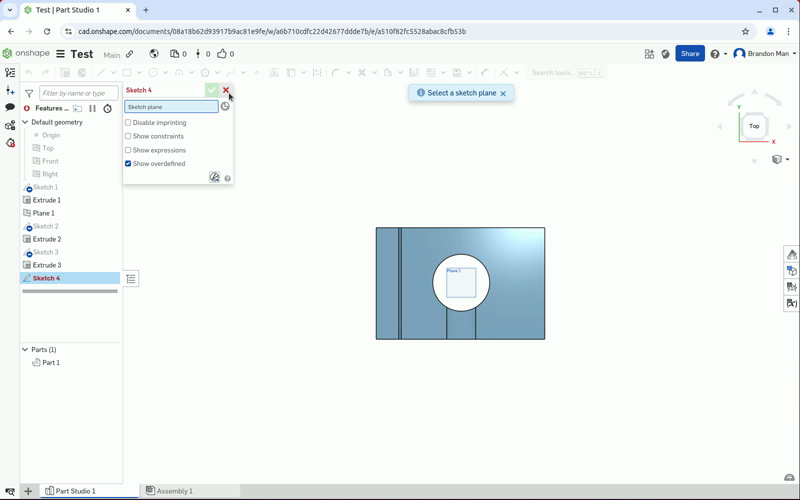
mouse_move(73, 215)
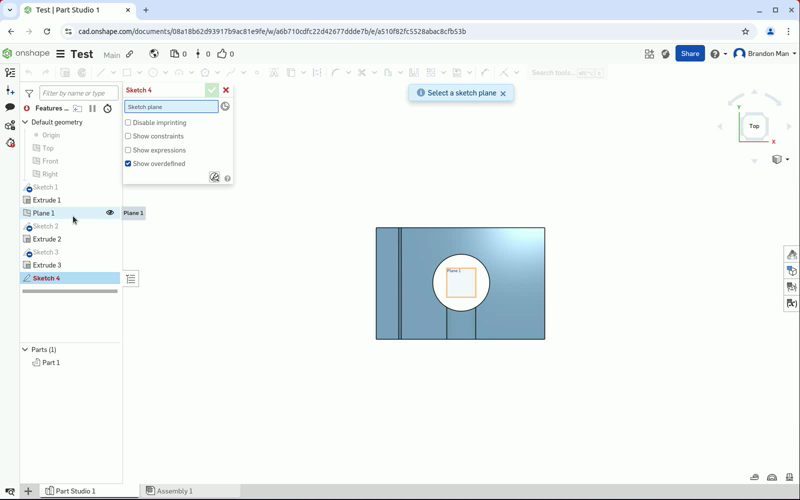
click(73, 215)
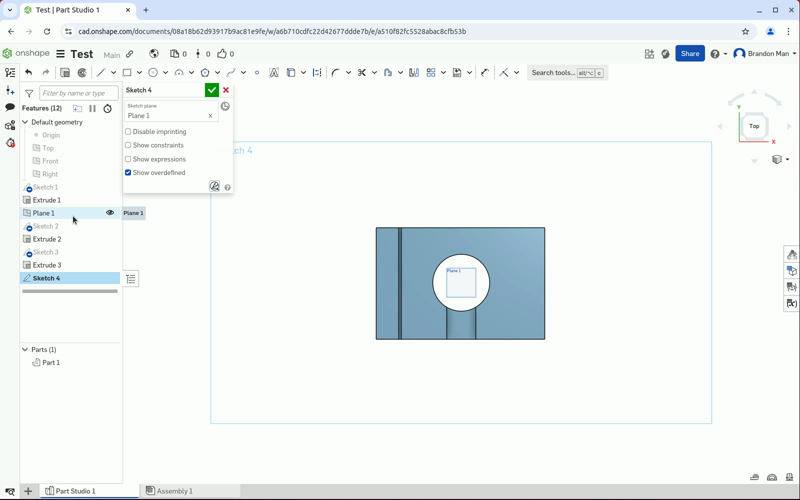
mouse_move(73, 352)
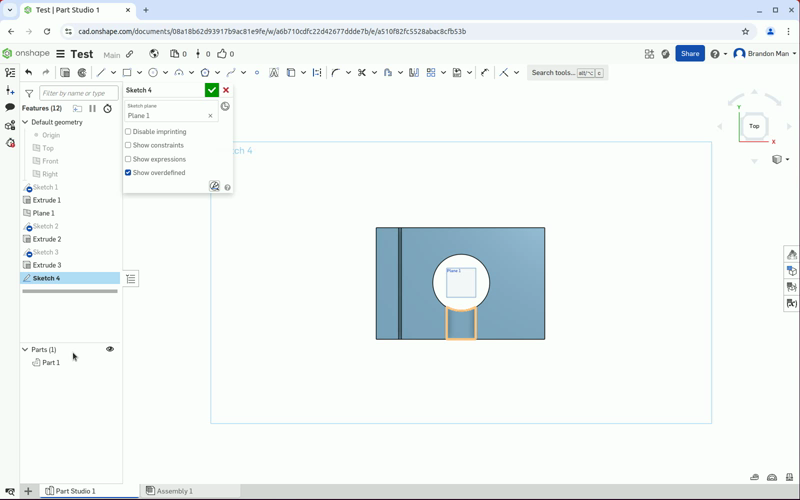
key(y)
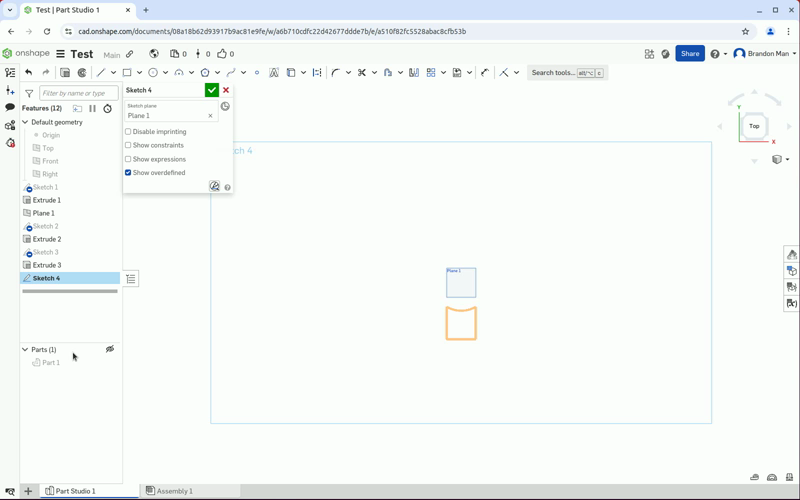
key(a)
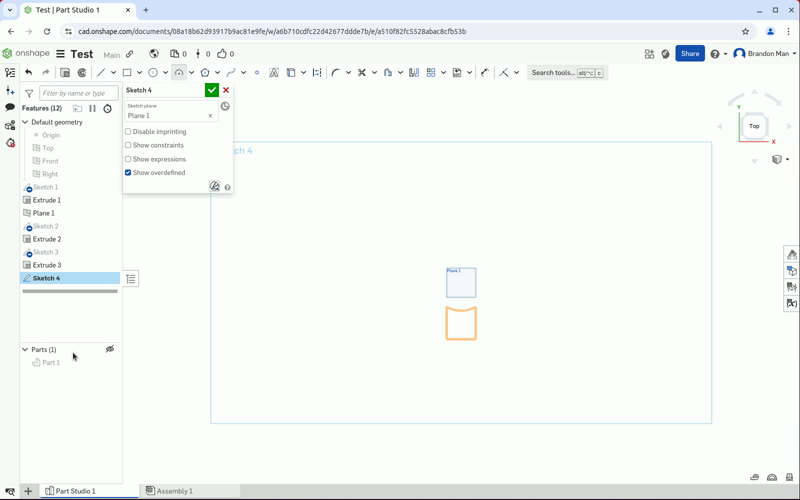
key_down(shift)
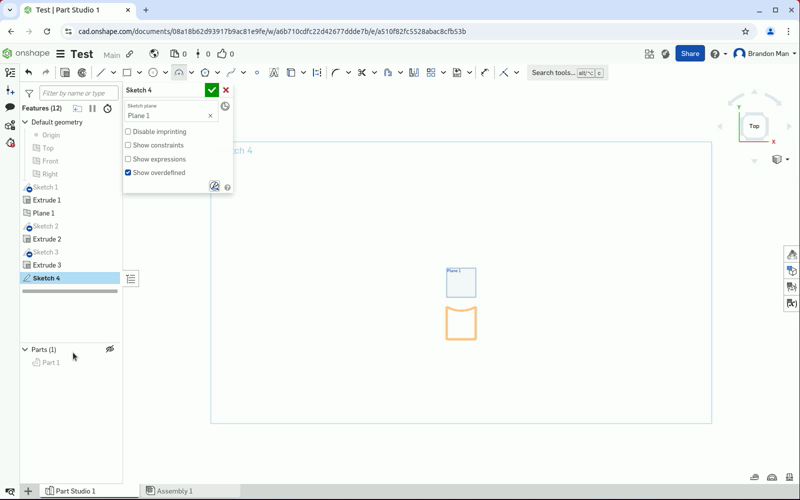
mouse_move(446, 258)
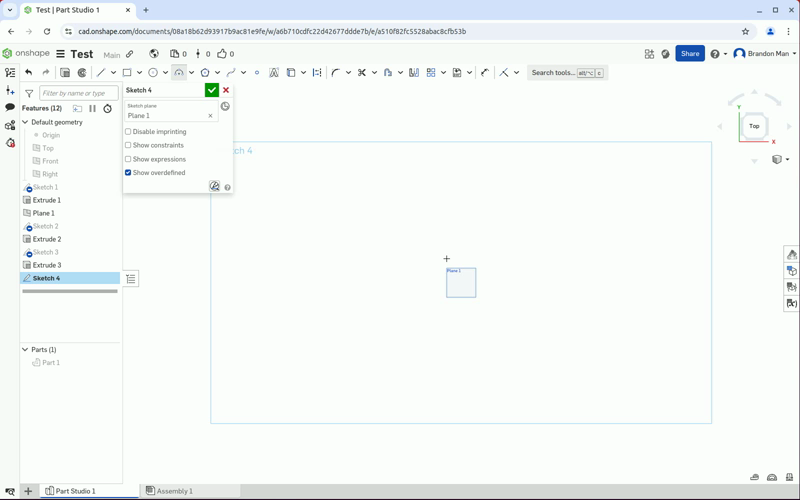
click(446, 258)
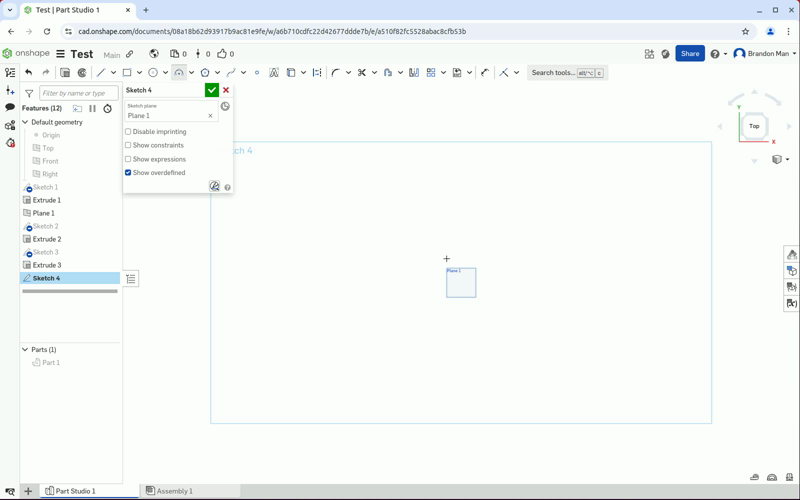
key_up(shift)
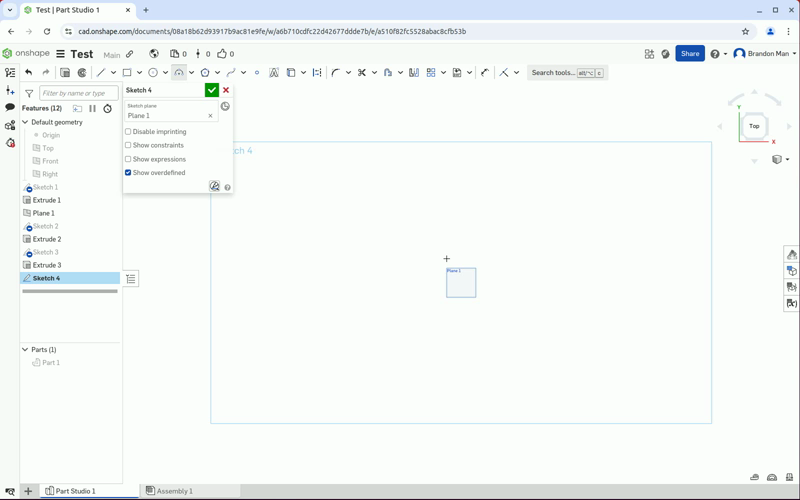
key_down(shift)
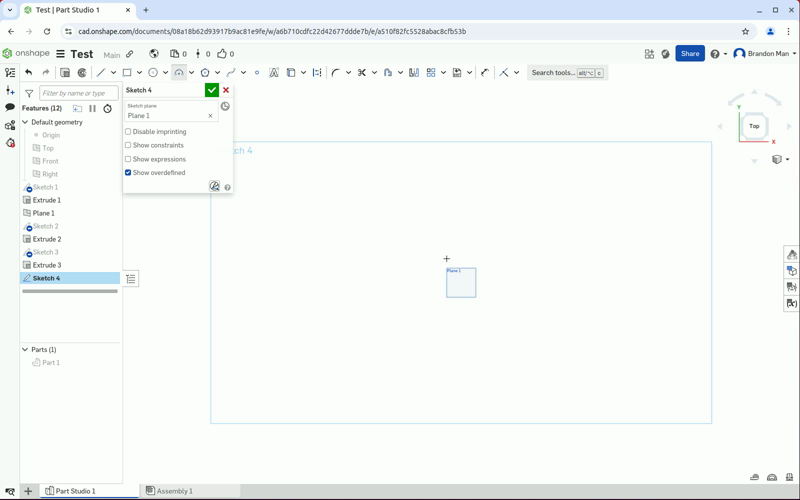
mouse_move(475, 258)
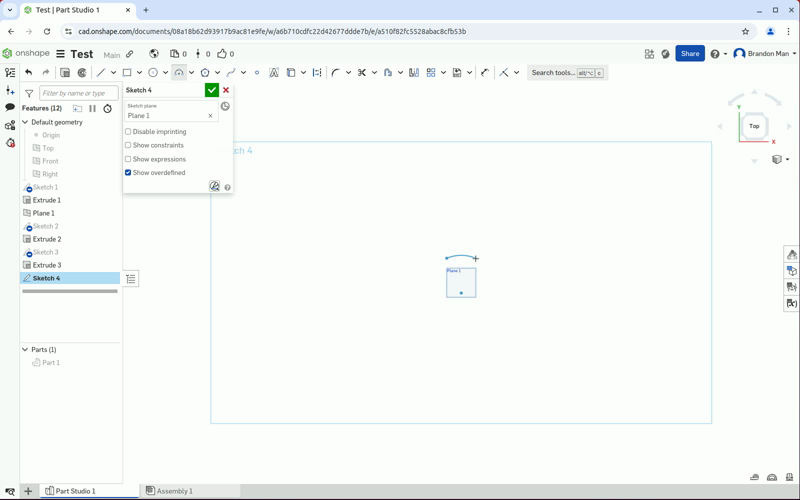
click(475, 258)
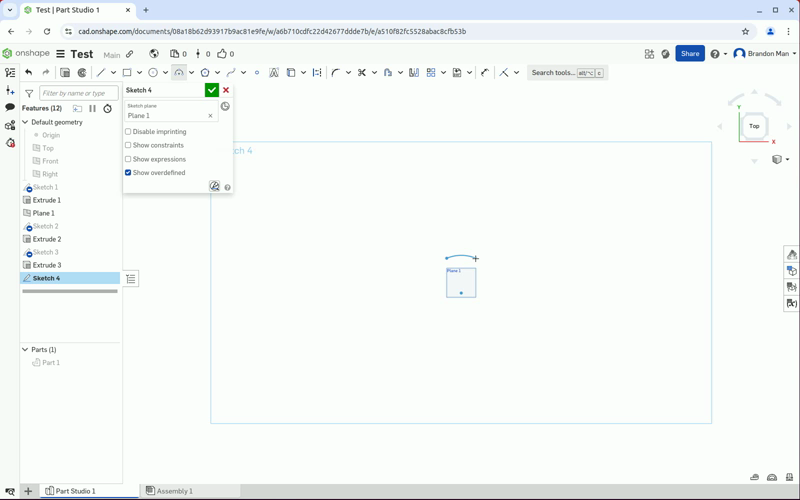
mouse_move(461, 254)
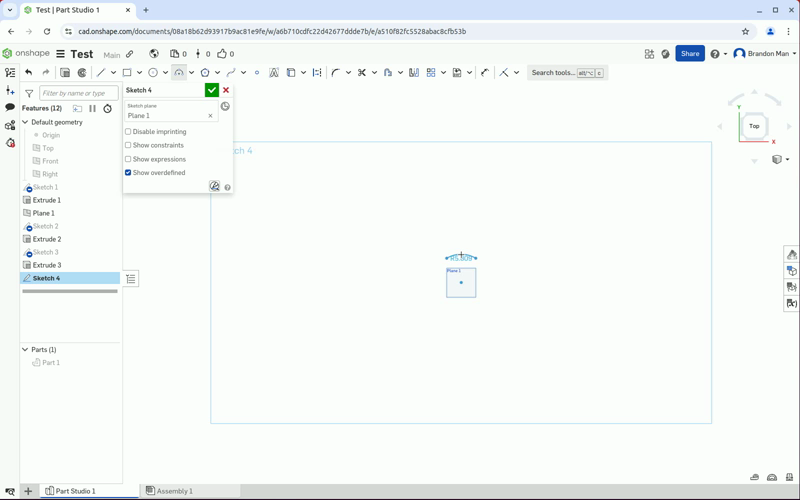
click(461, 254)
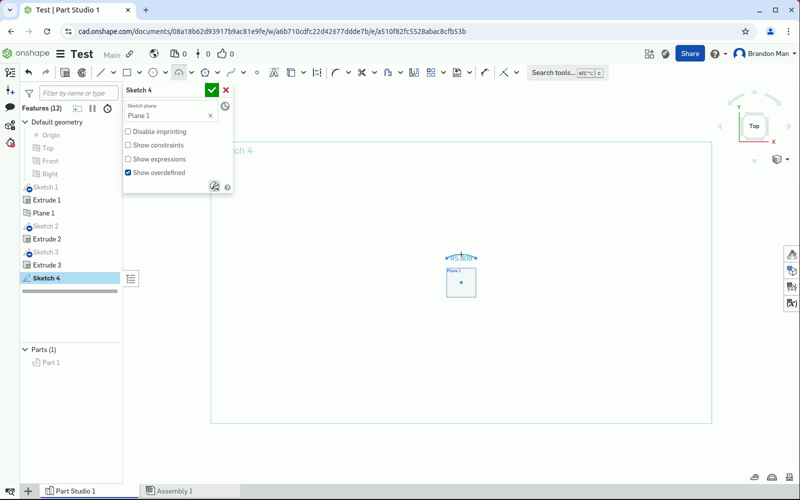
key_up(shift)
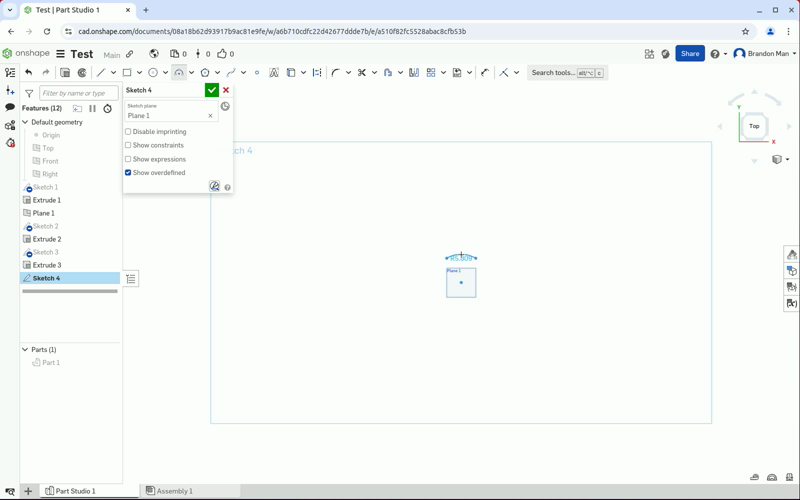
key(esc)
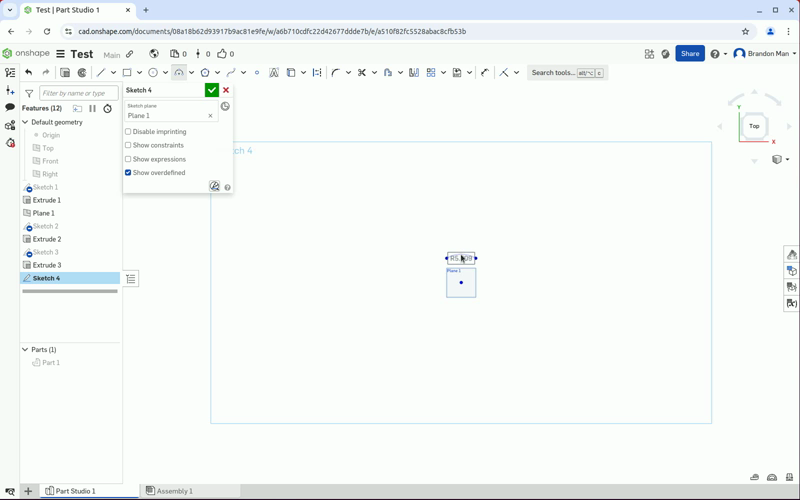
key(l)
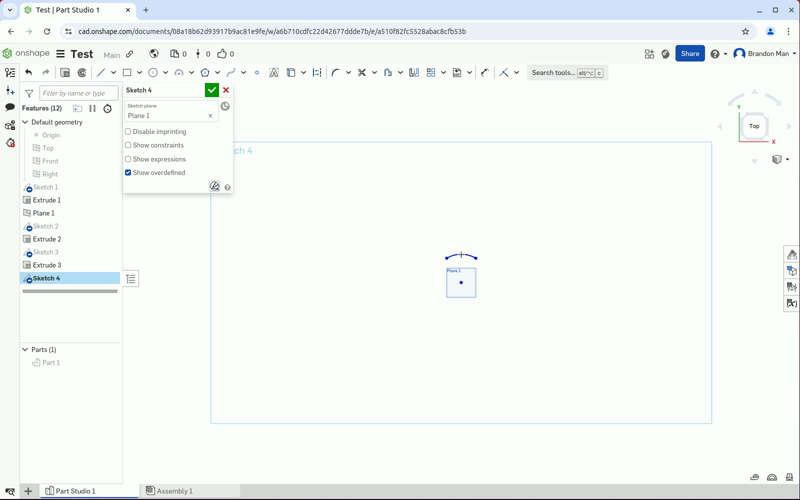
mouse_move(475, 258)
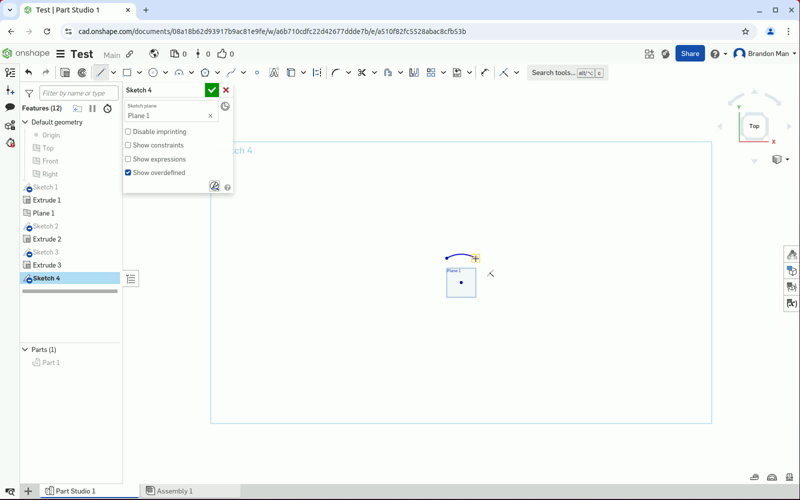
click(475, 258)
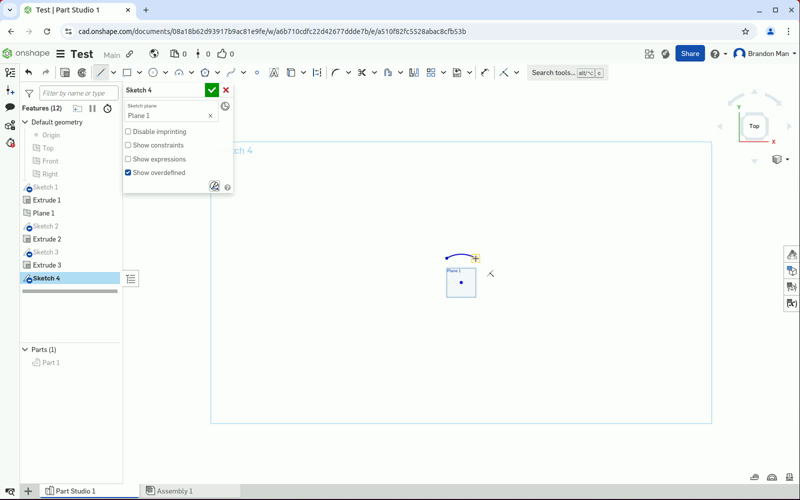
key_down(shift)
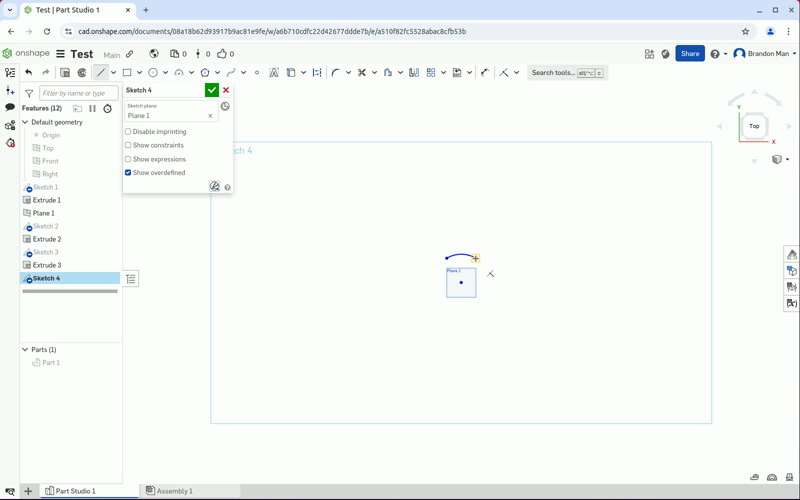
mouse_move(505, 258)
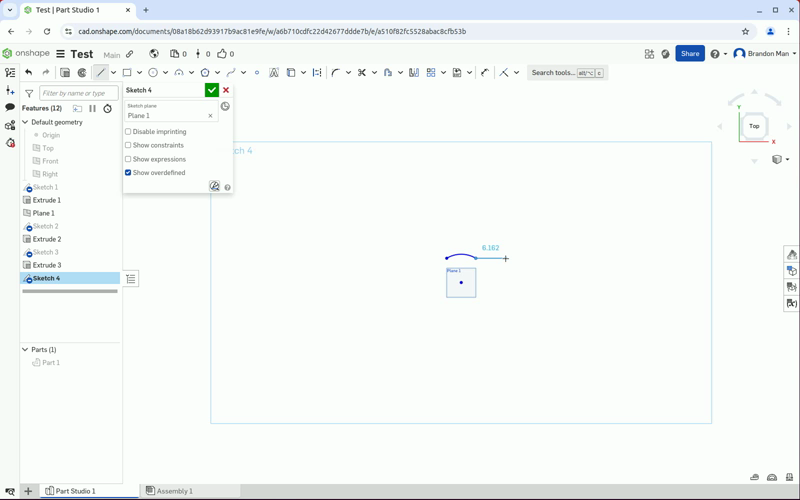
mouse_move(475, 225)
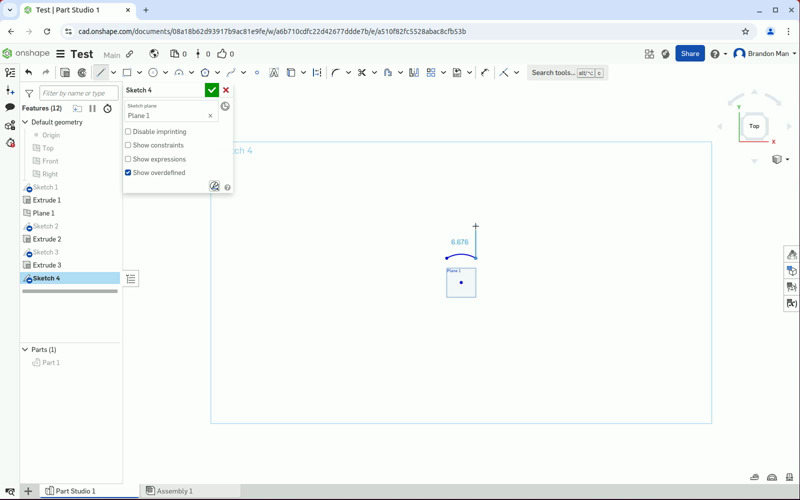
click(475, 225)
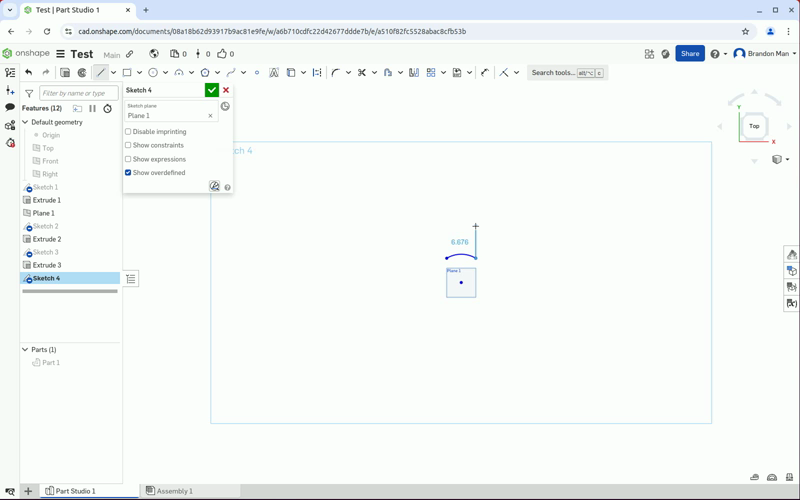
key_up(shift)
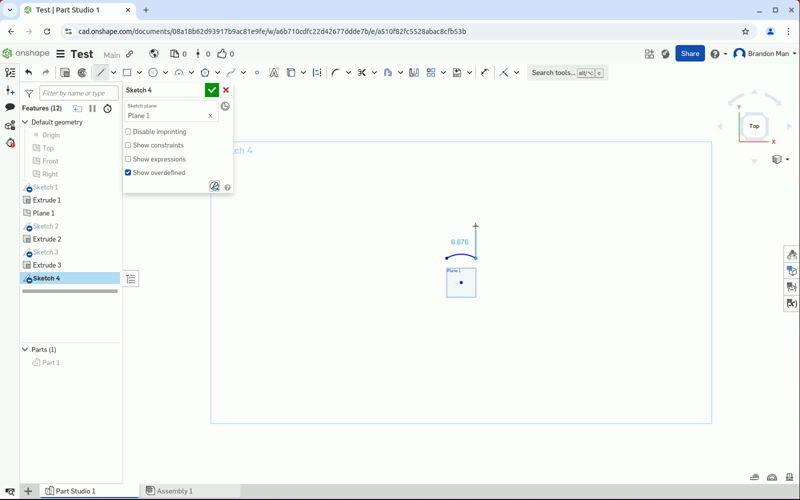
key_down(shift)
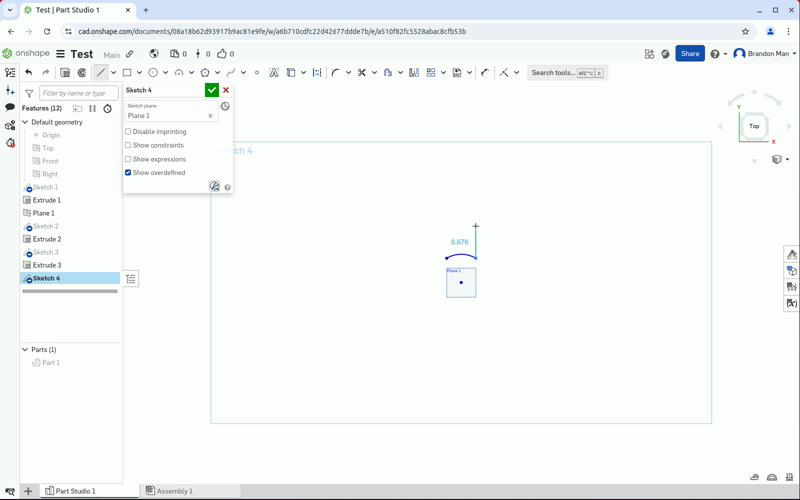
mouse_move(505, 225)
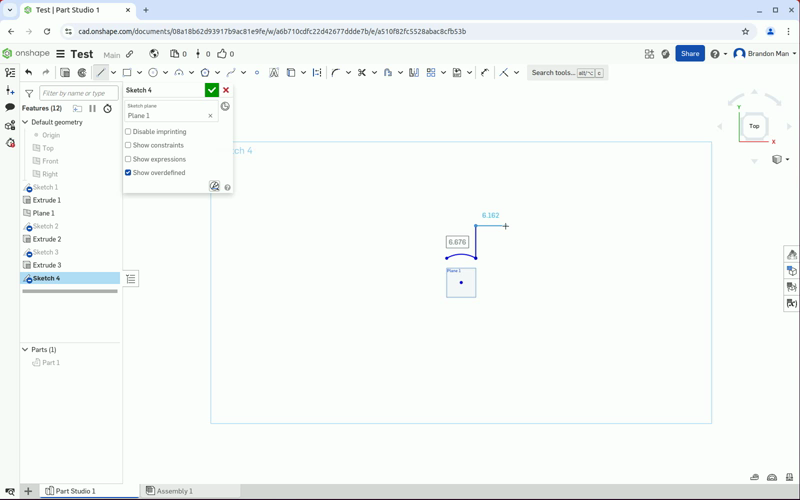
mouse_move(446, 225)
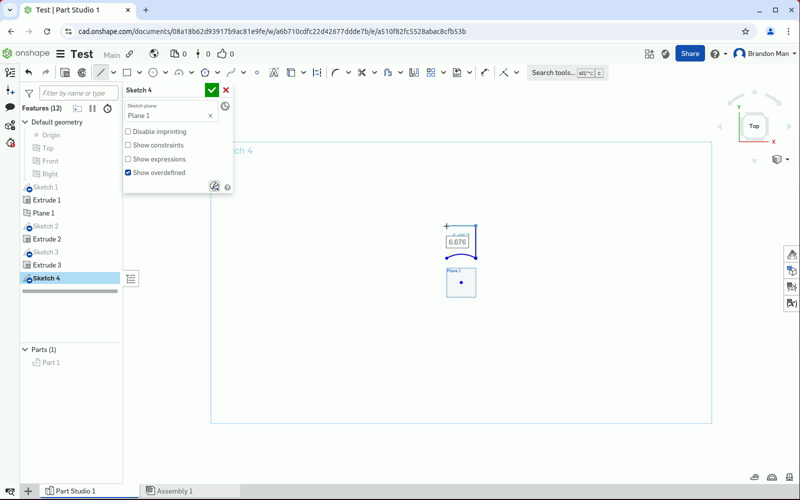
click(446, 225)
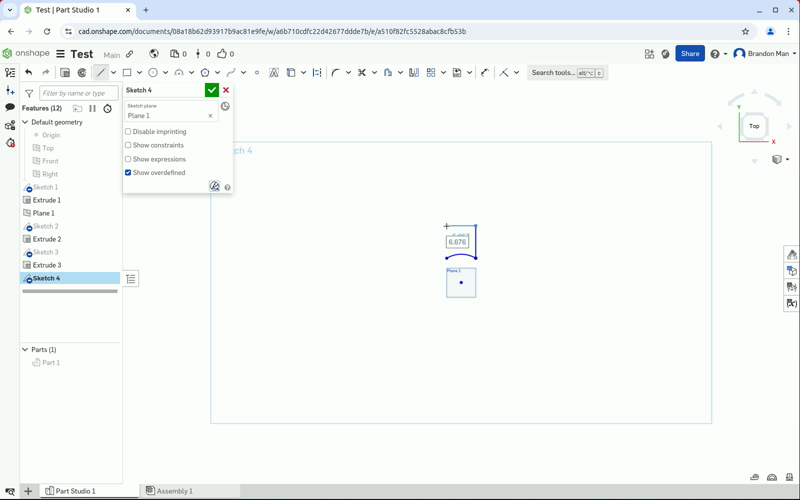
key_up(shift)
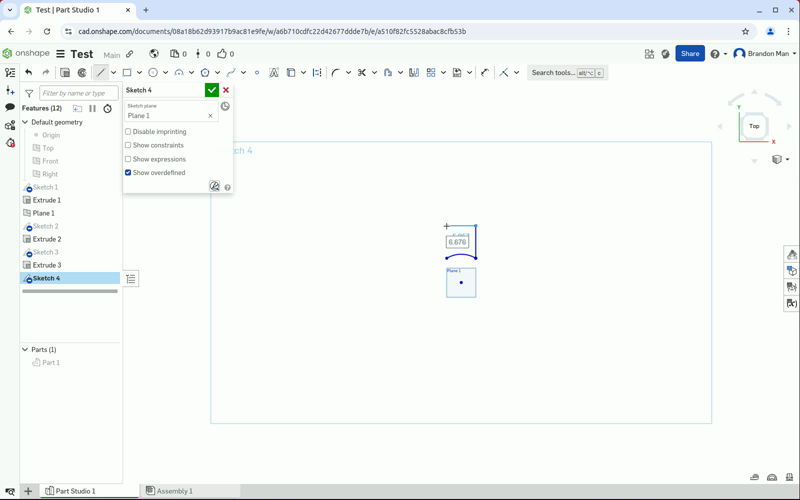
mouse_move(476, 225)
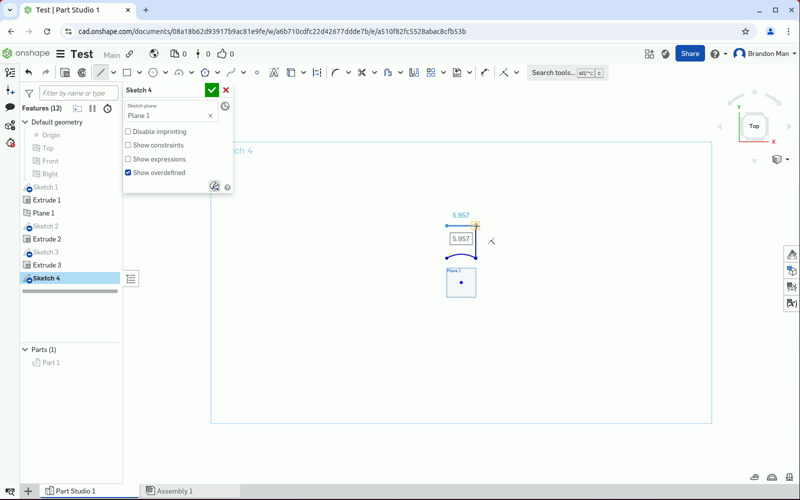
key_down(shift)
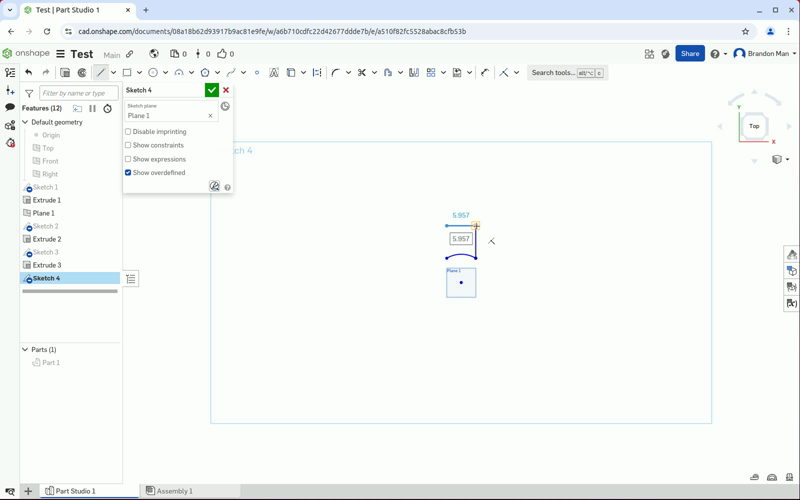
mouse_move(446, 258)
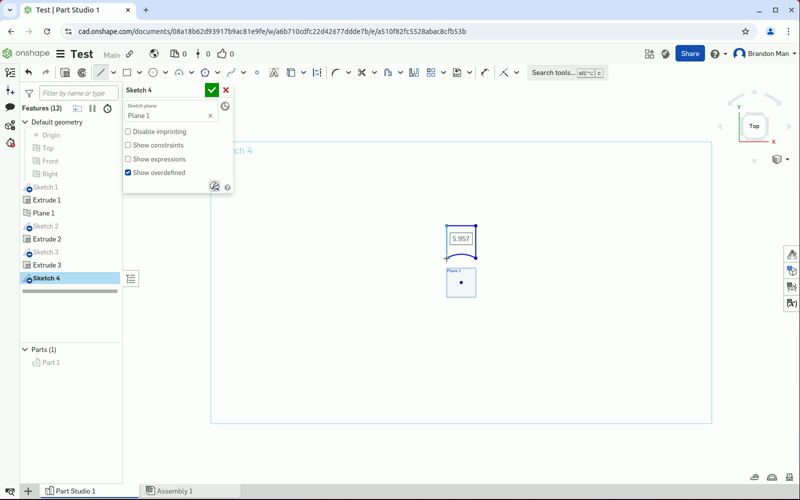
key_up(shift)
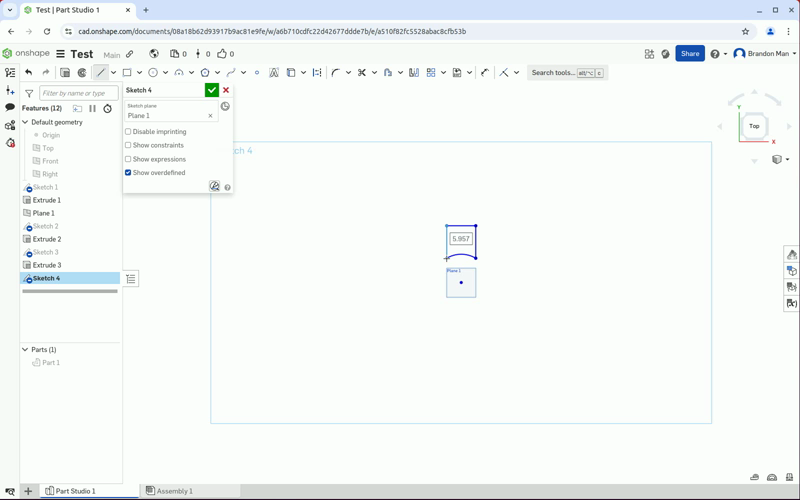
click(446, 258)
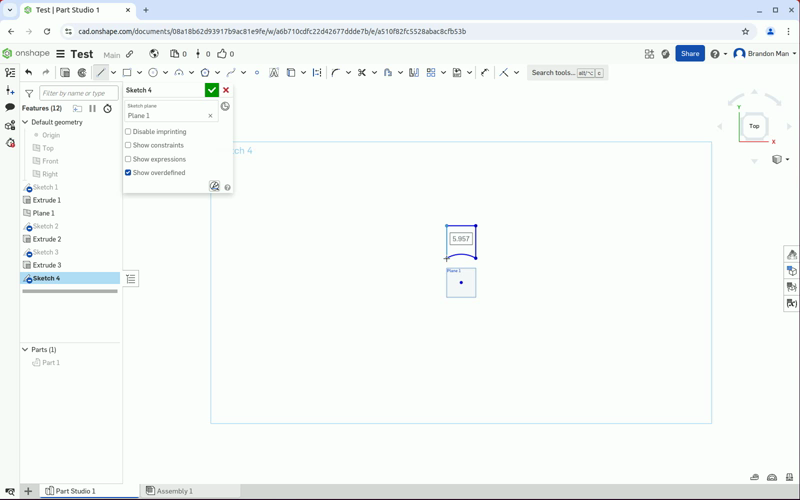
key(esc)
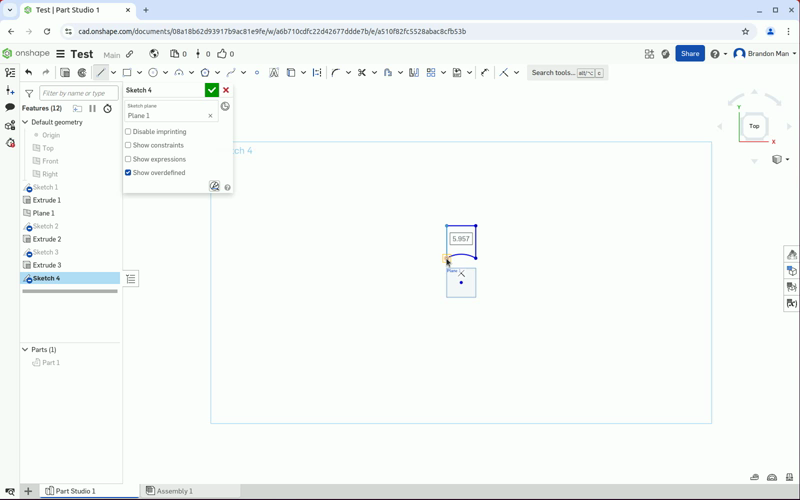
mouse_move(450, 253)
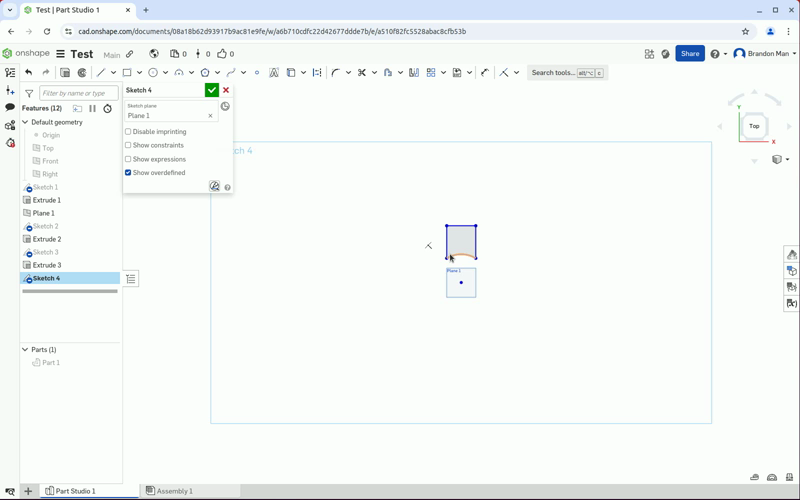
scroll(6)
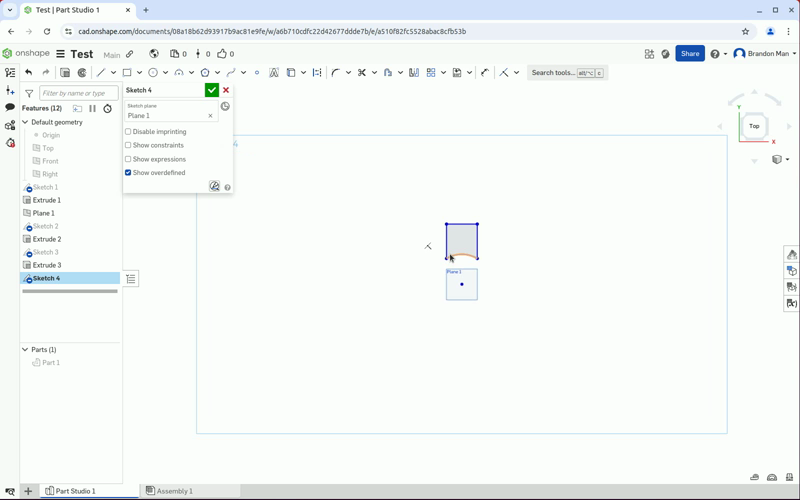
scroll(6)
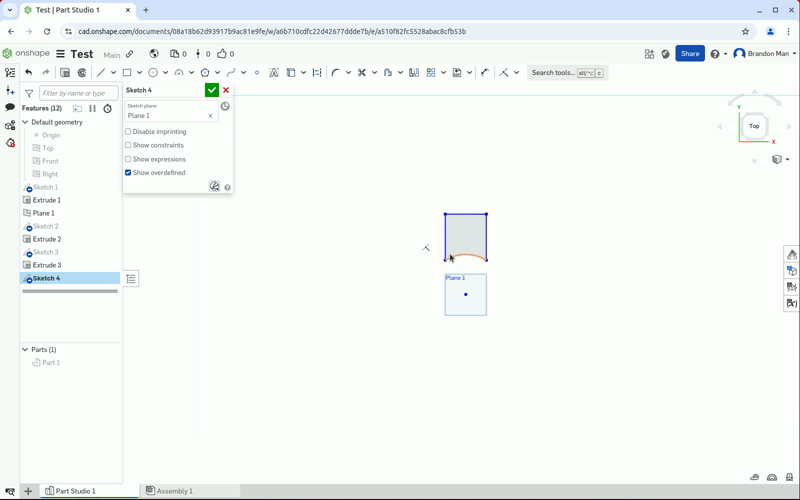
scroll(6)
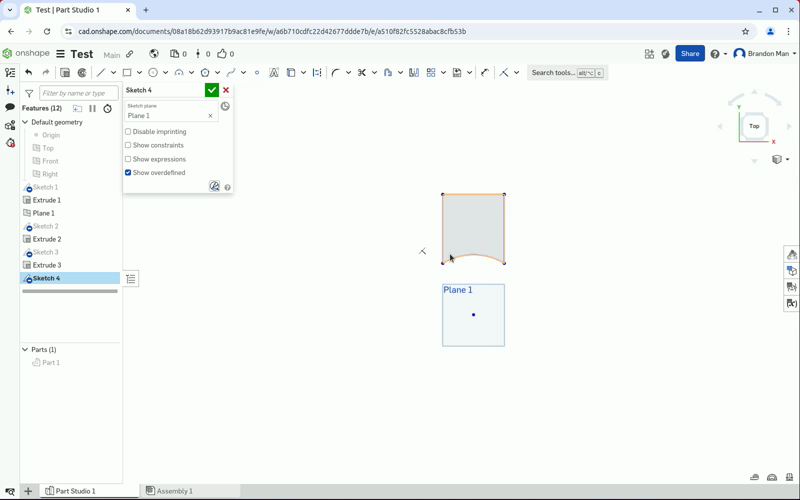
scroll(6)
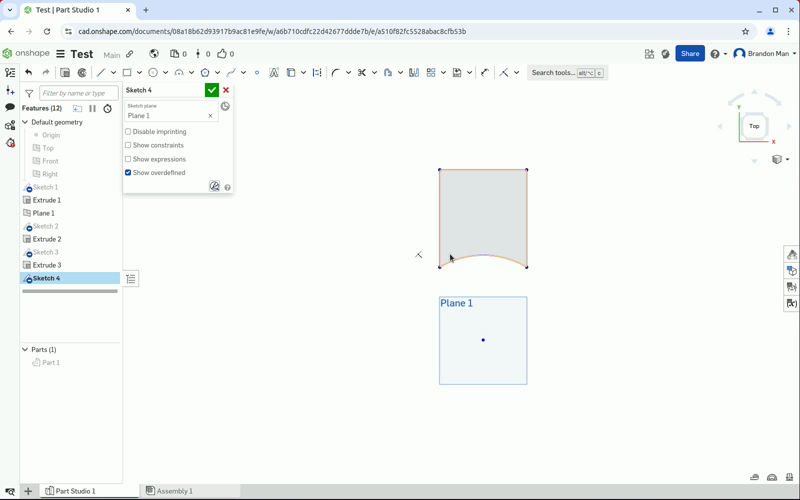
scroll(6)
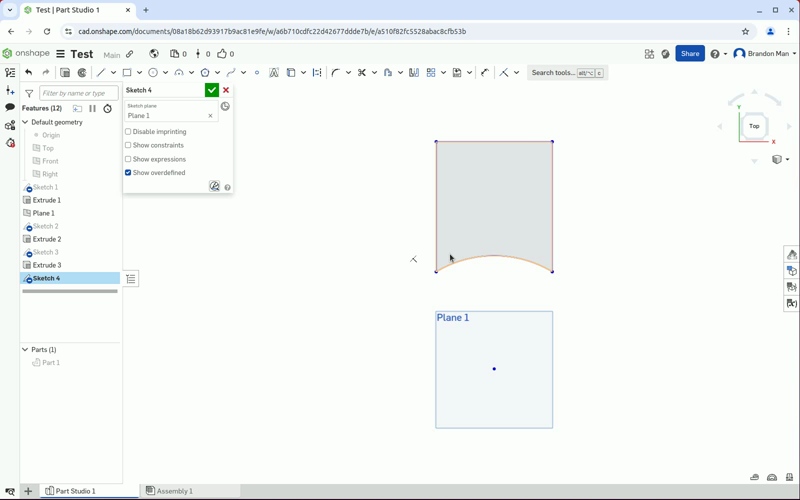
scroll(6)
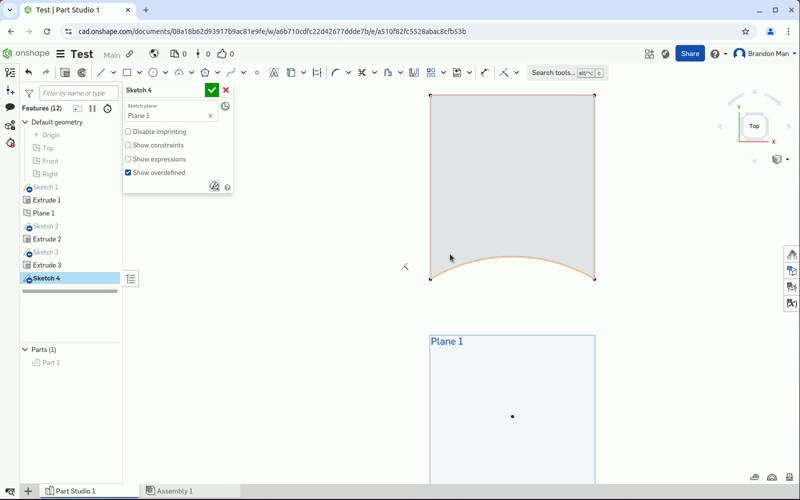
scroll(6)
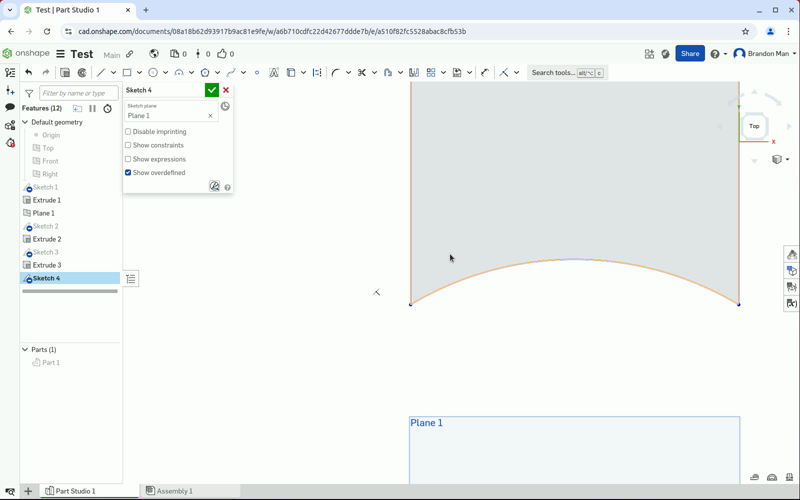
click(450, 253)
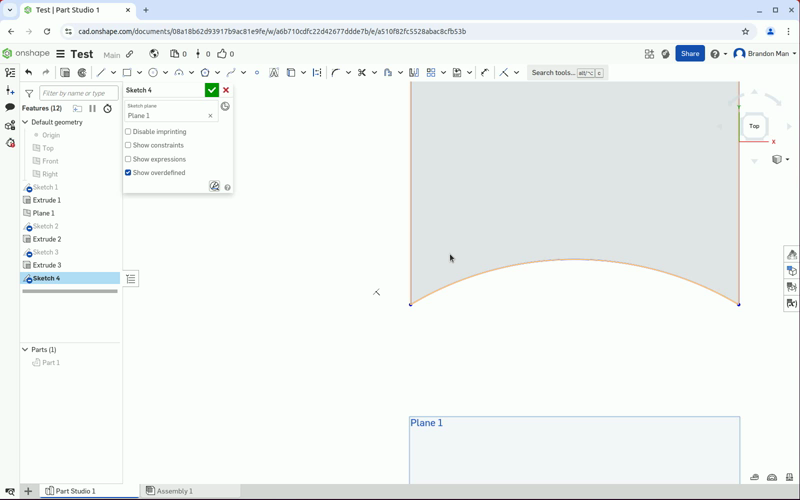
scroll(-6)
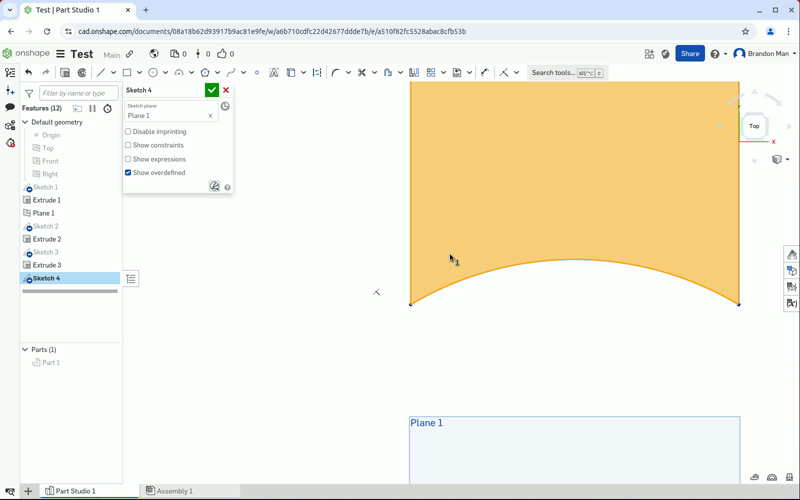
scroll(-6)
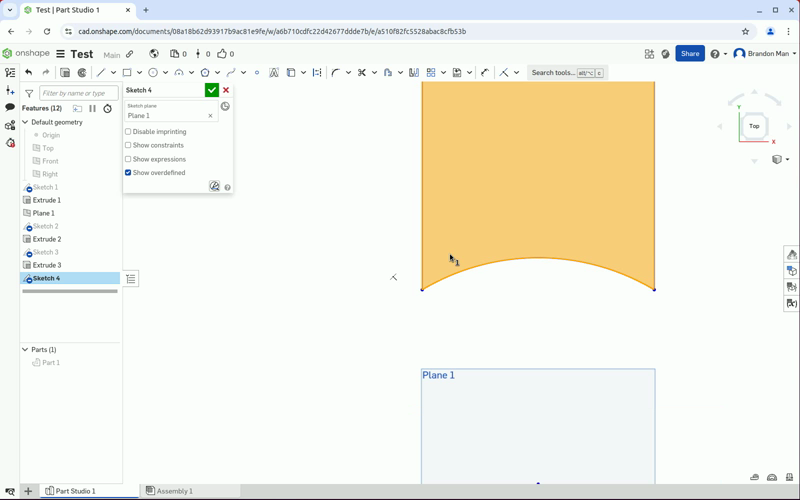
scroll(-6)
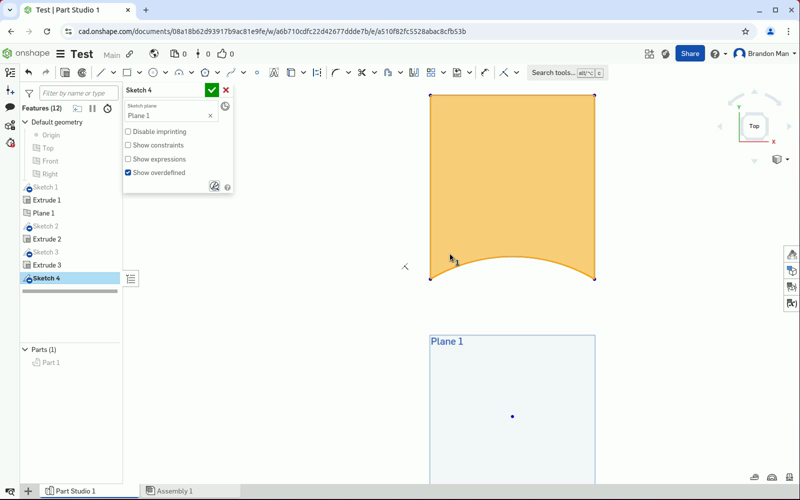
scroll(-6)
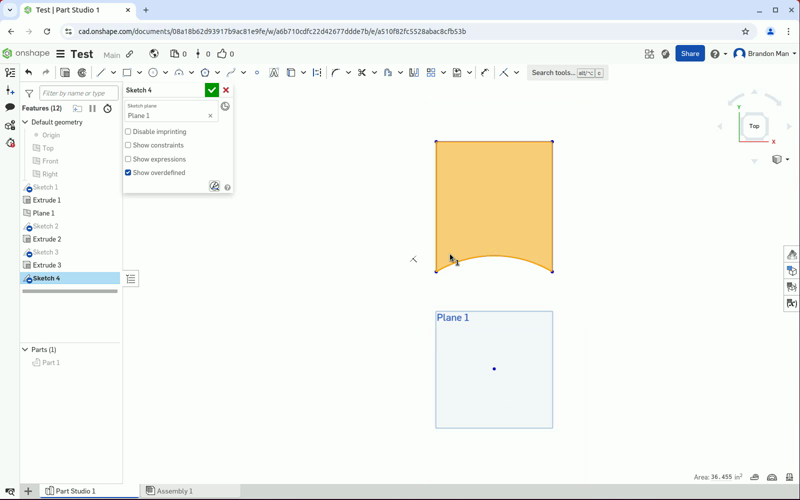
scroll(-6)
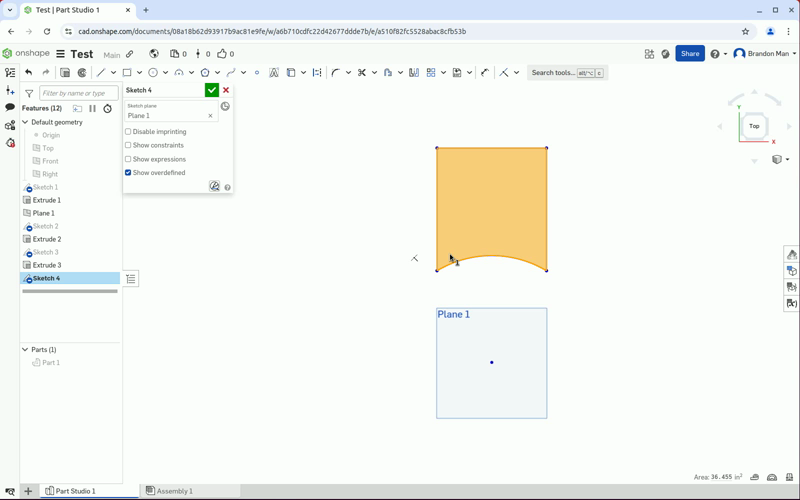
scroll(-6)
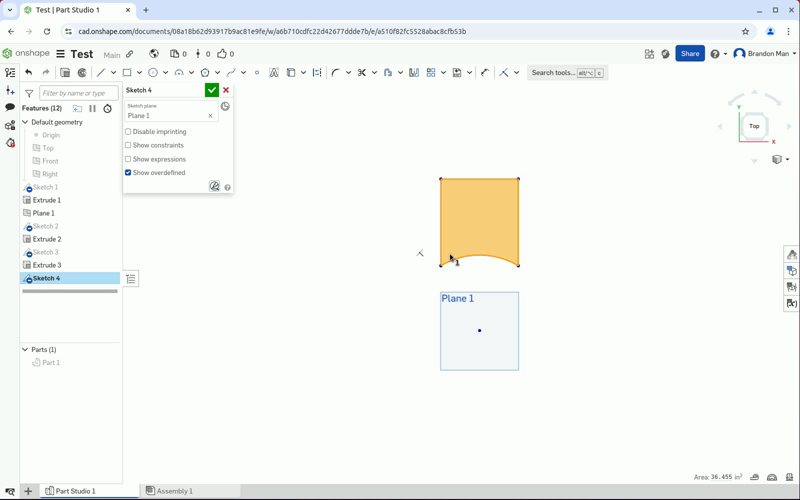
scroll(-6)
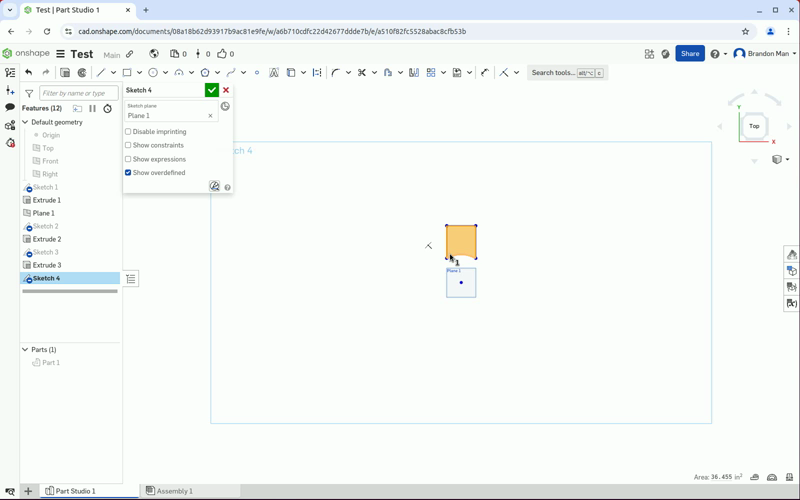
mouse_move(73, 352)
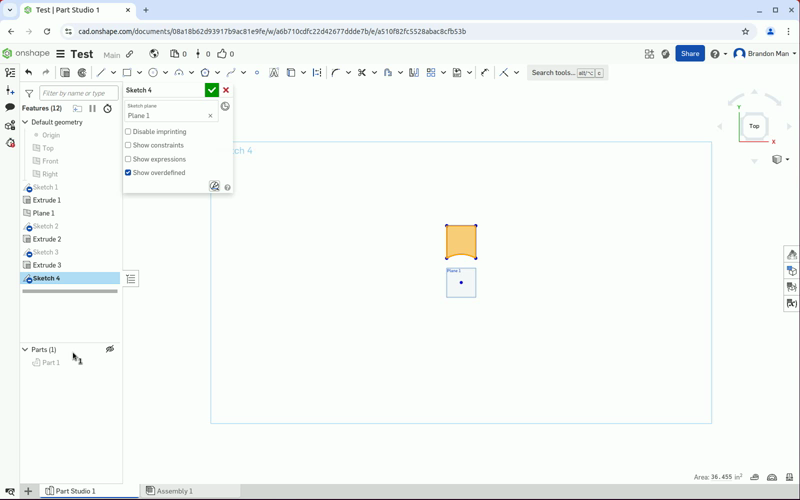
key(shift+y)
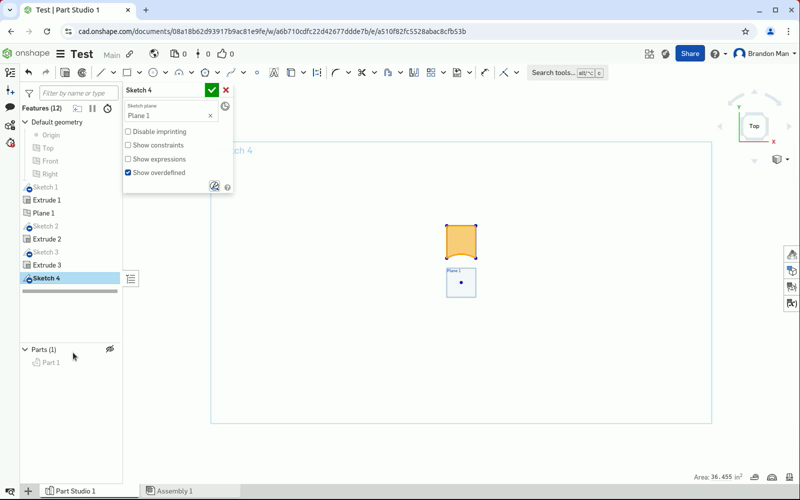
key(shift+e)
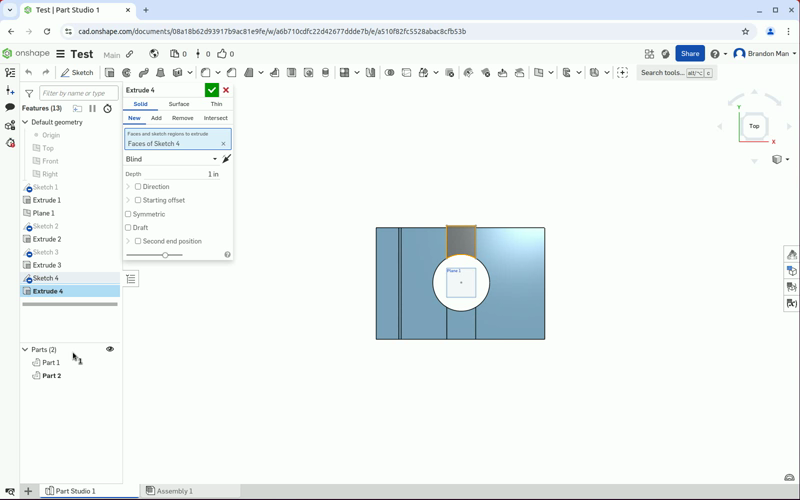
mouse_move(143, 106)
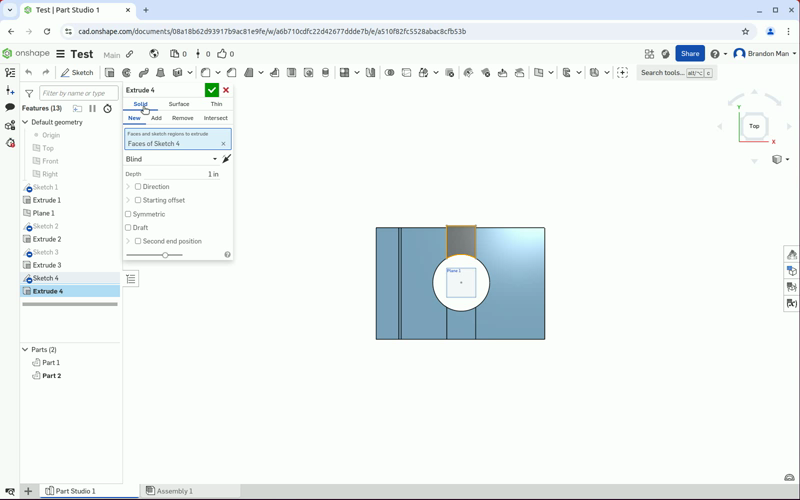
click(143, 106)
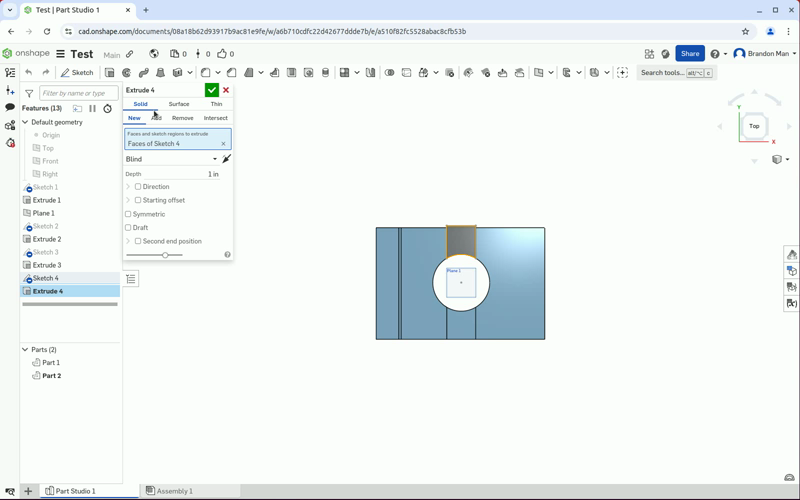
mouse_move(186, 120)
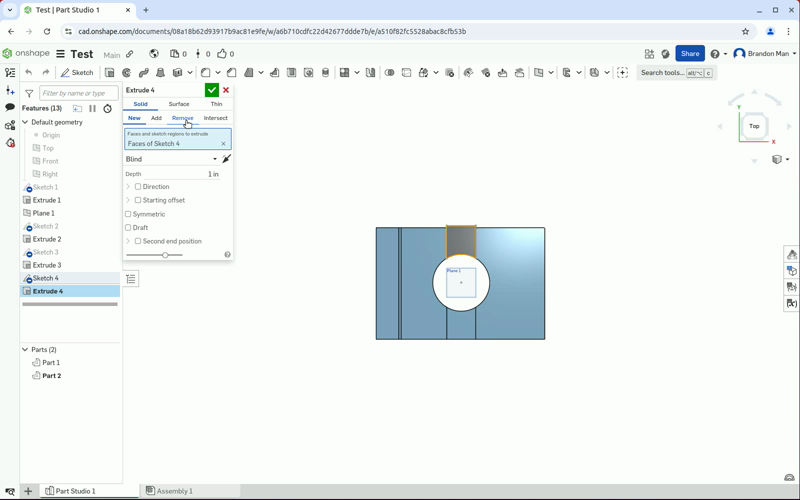
click(186, 120)
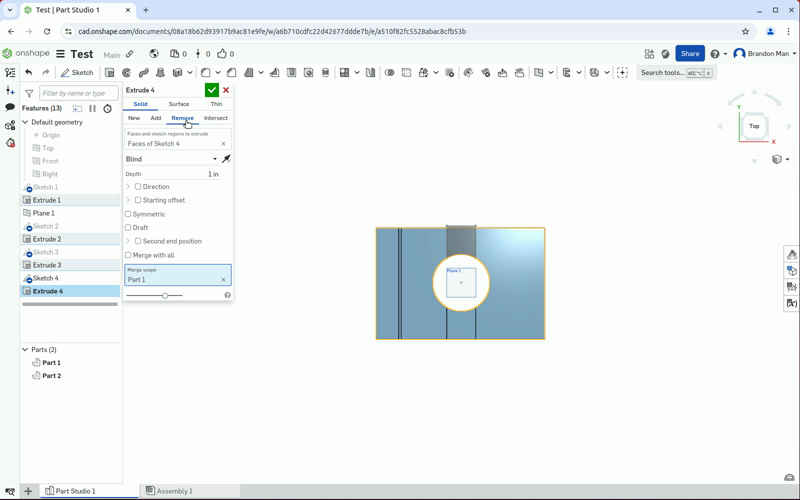
key(tab, 4)
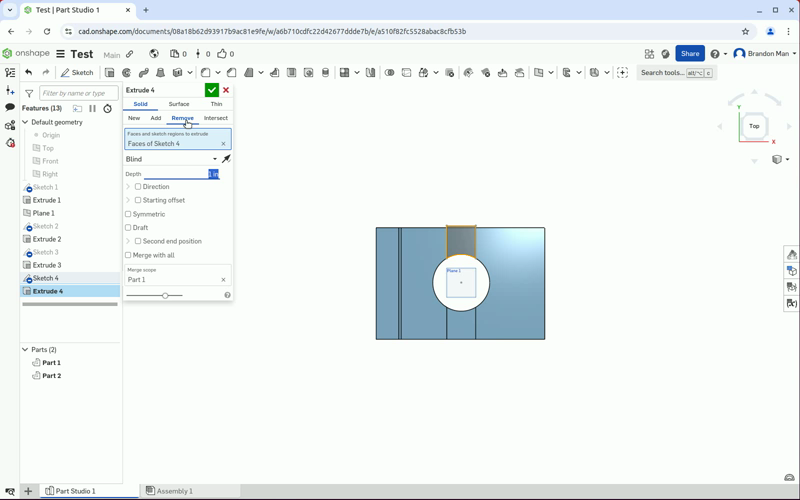
text(2.407)
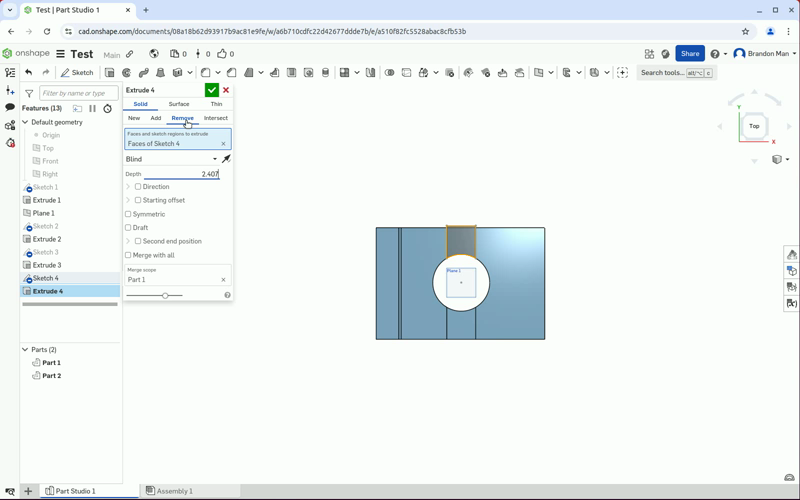
key(tab, 6)
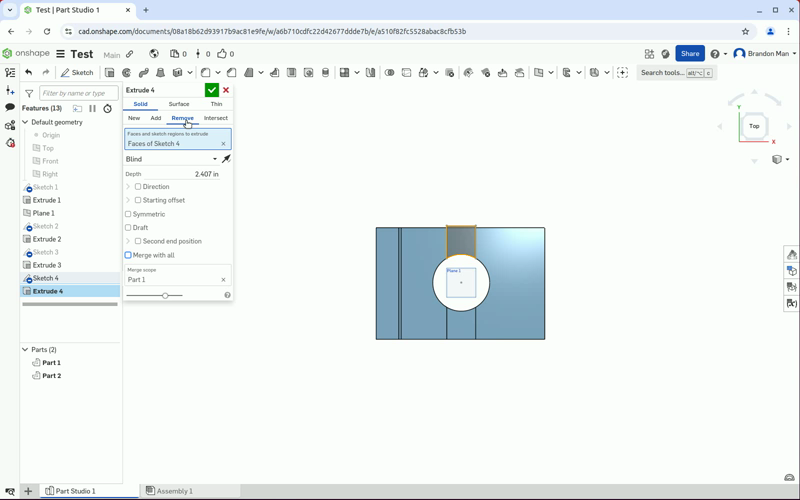
key(space)
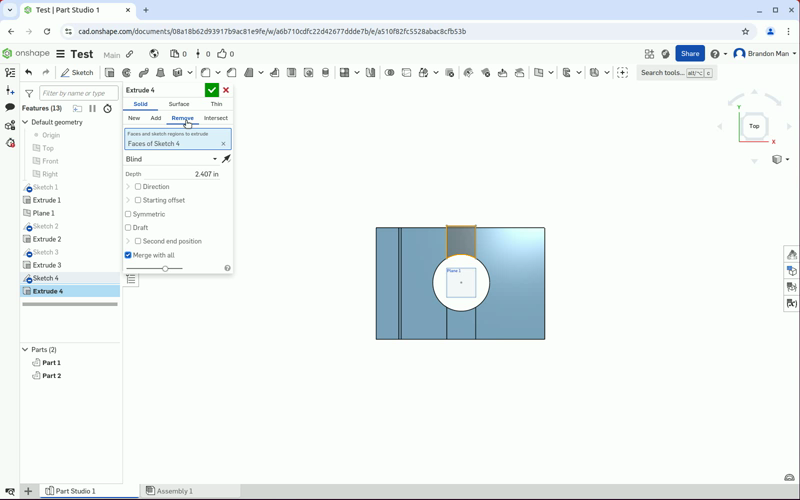
key(enter)
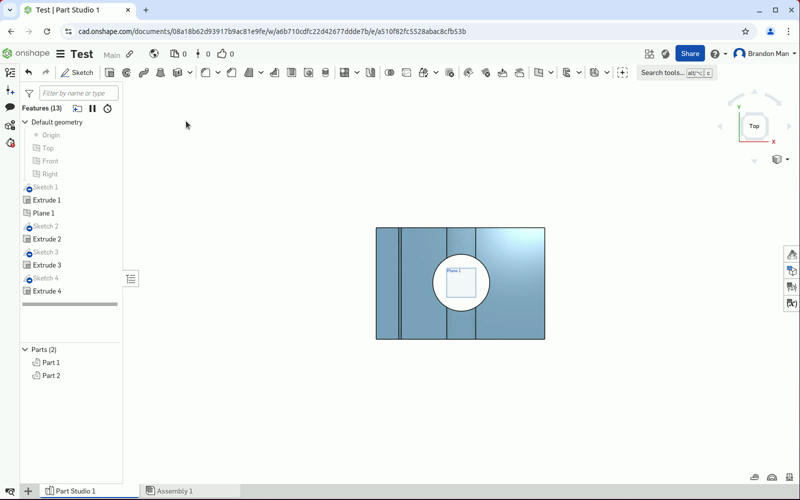
key(shift+h)
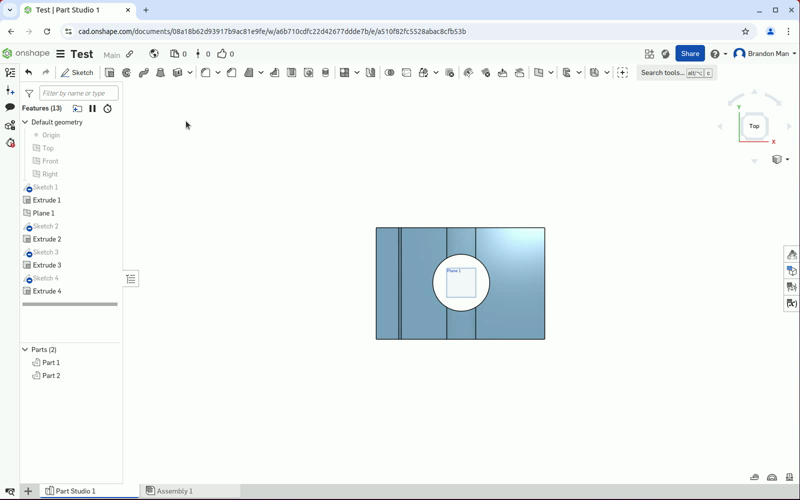
key(shift+h)
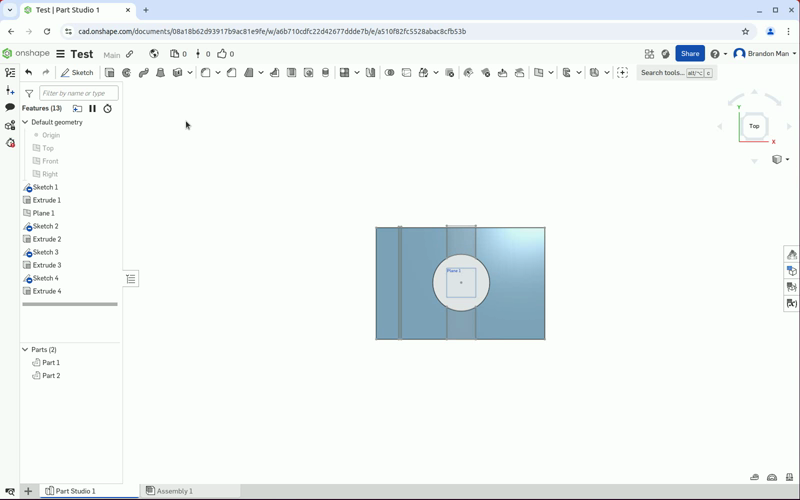
key(shift+7)
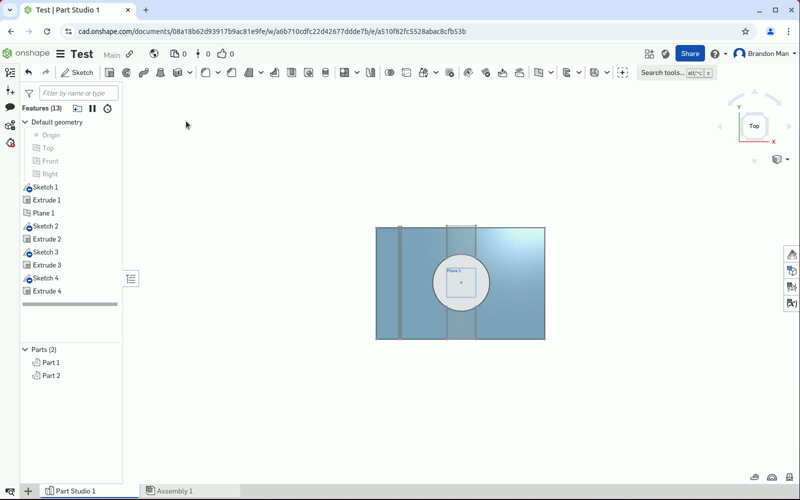
key(up, 3)
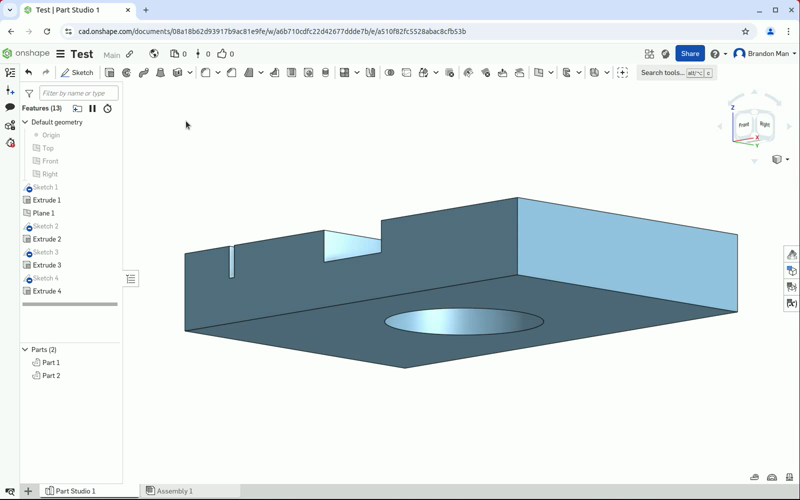
key(left, 3)
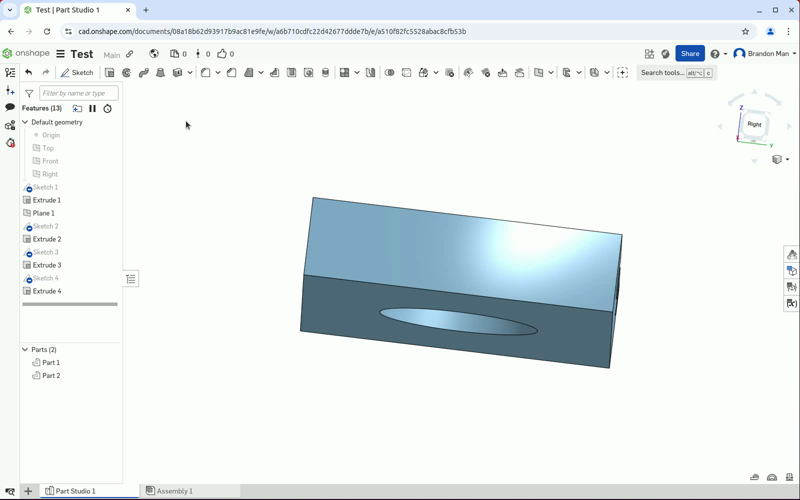
key(right, 3)
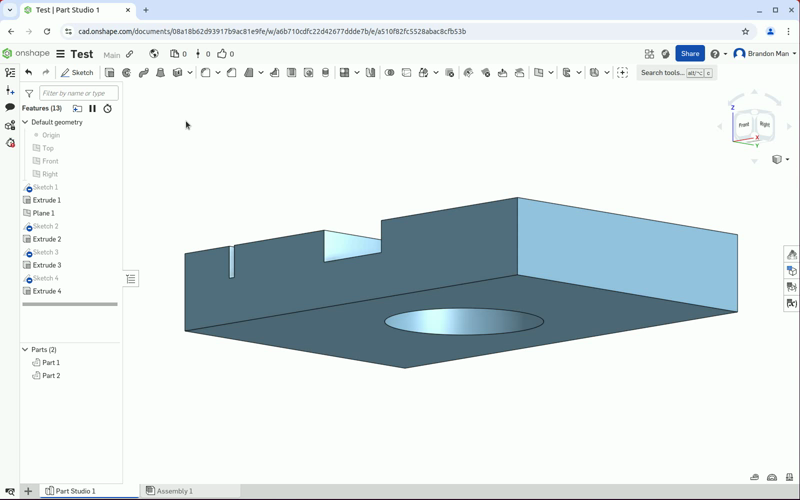
key(down, 3)
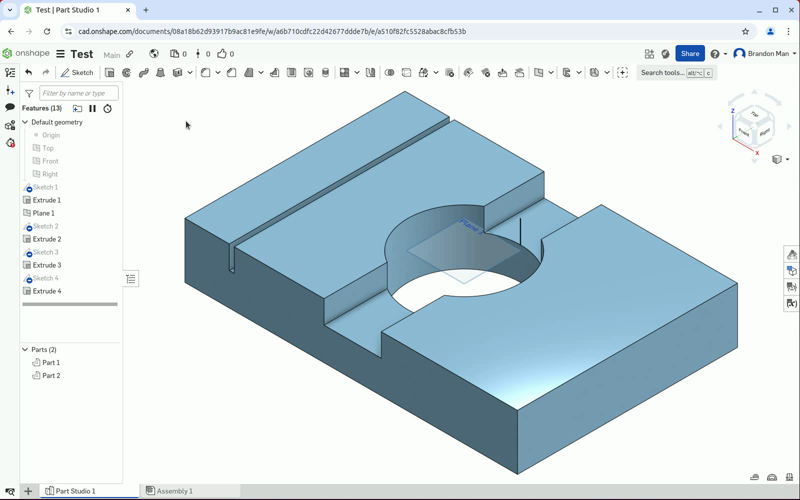
mouse_move(73, 189)
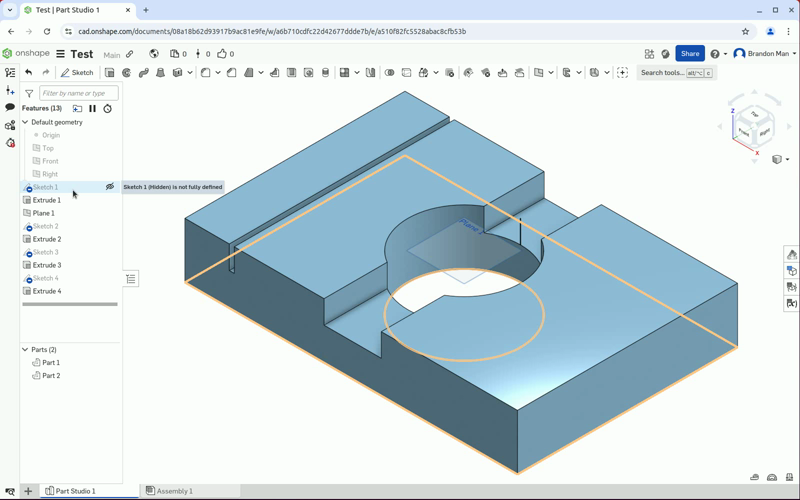
click(73, 189)